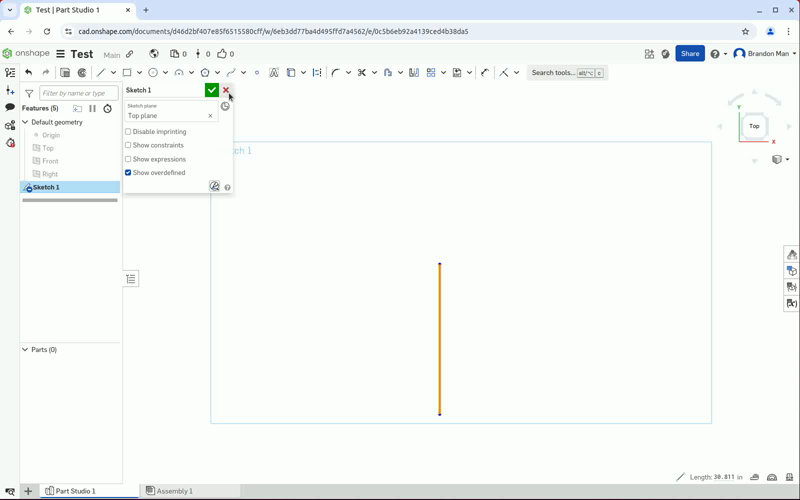
key(shift+h)
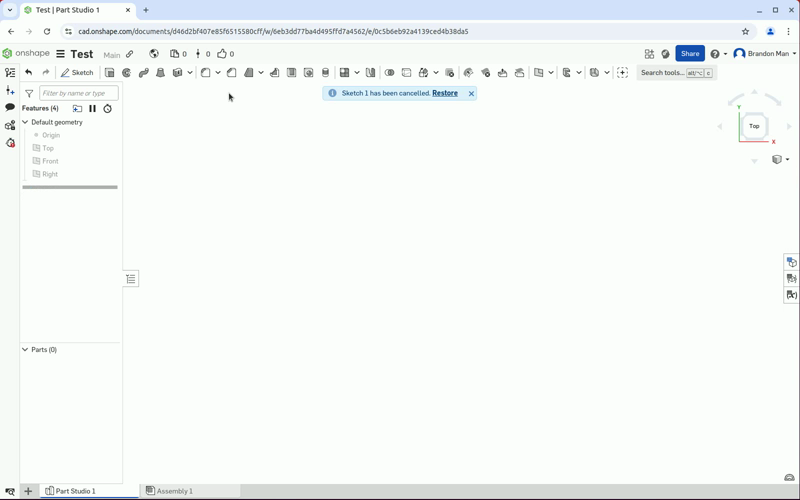
mouse_move(73, 352)
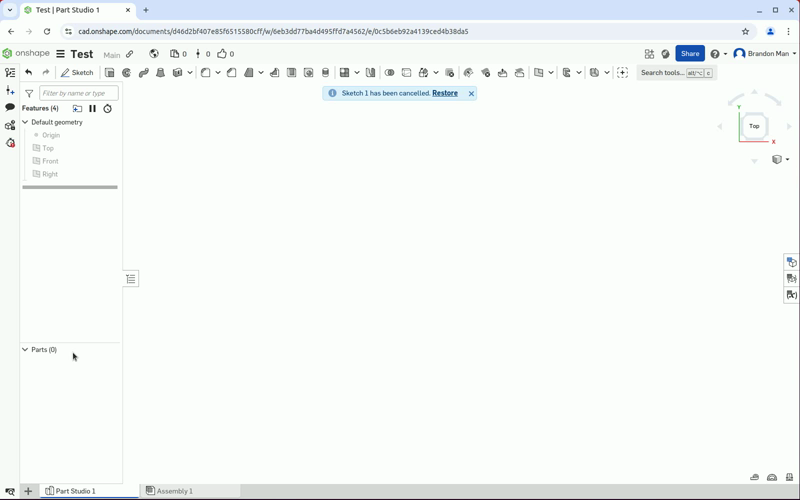
key(y)
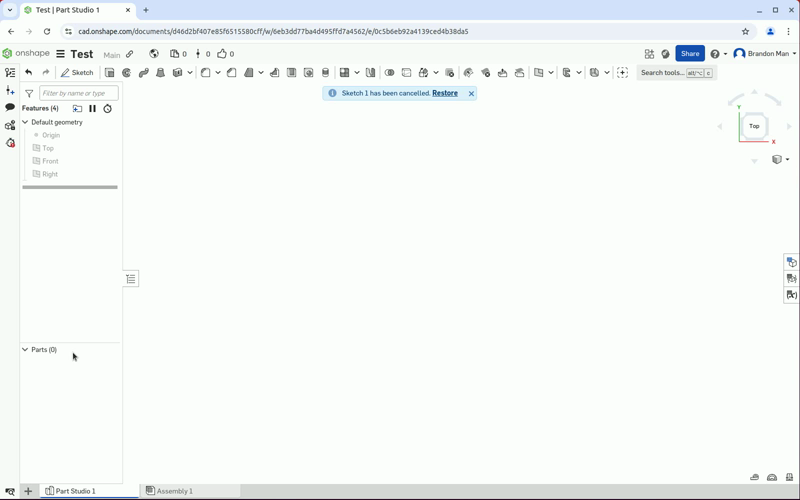
key(shift+p)
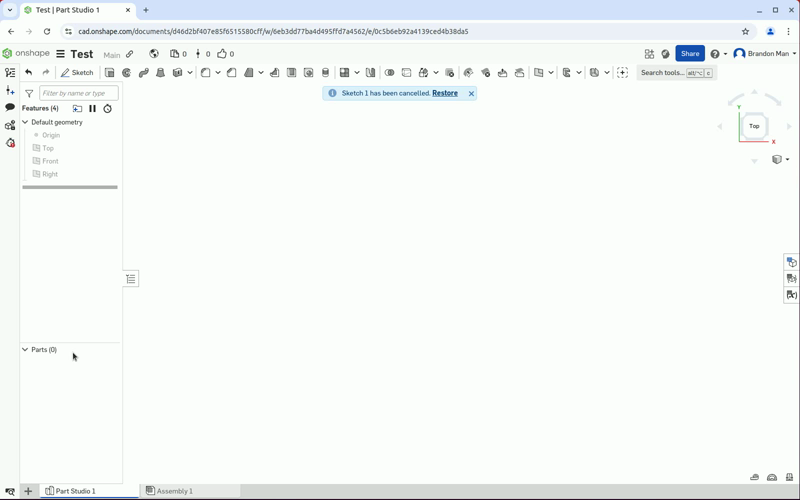
key(space)
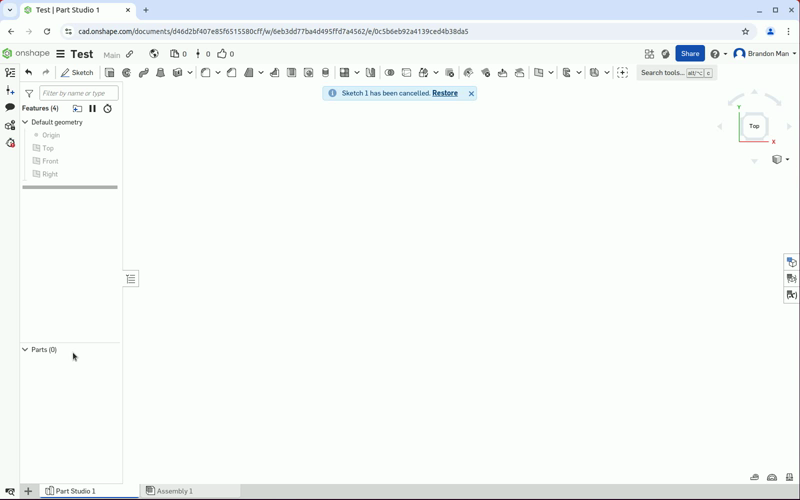
key_down(shift)
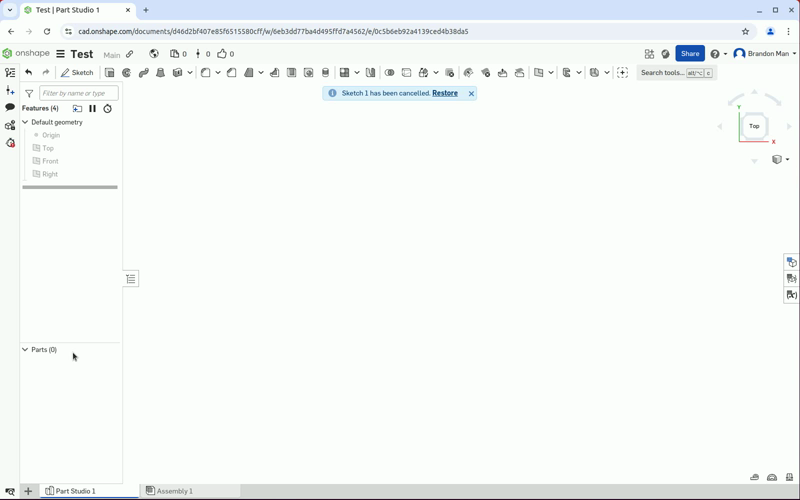
key(up)
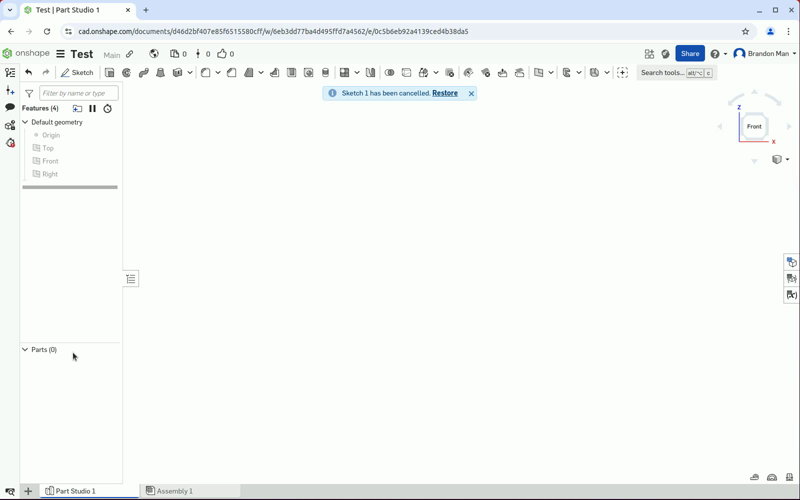
key_up(shift)
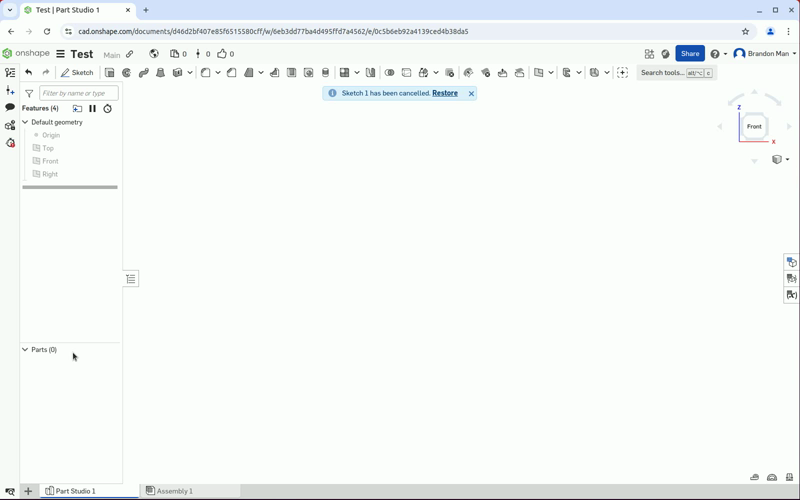
mouse_move(73, 352)
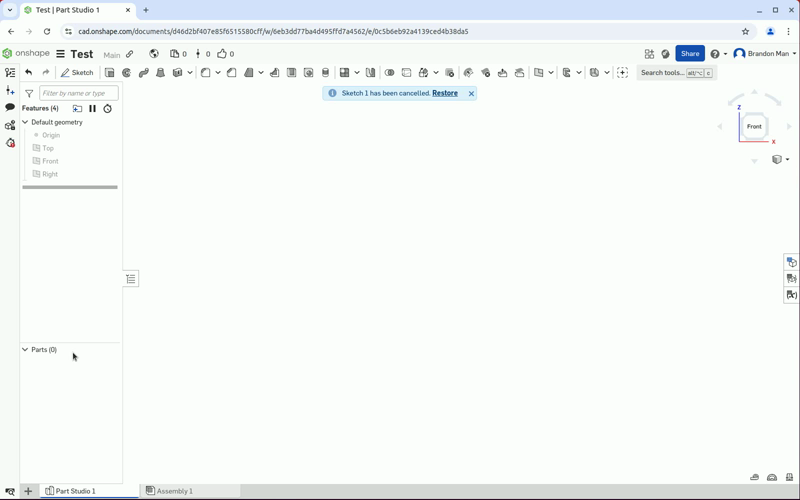
key(shift+y)
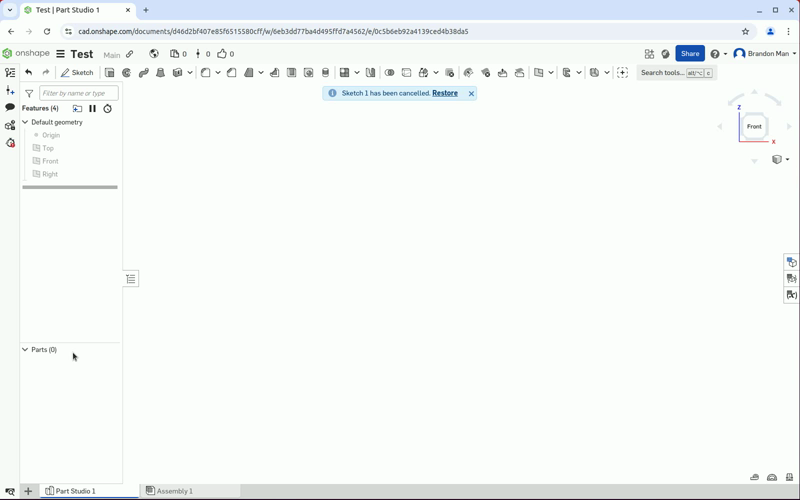
key(shift+s)
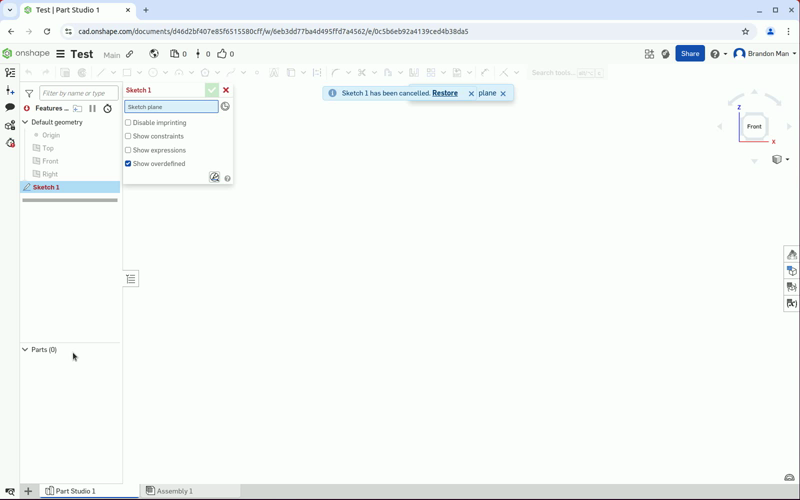
mouse_move(73, 163)
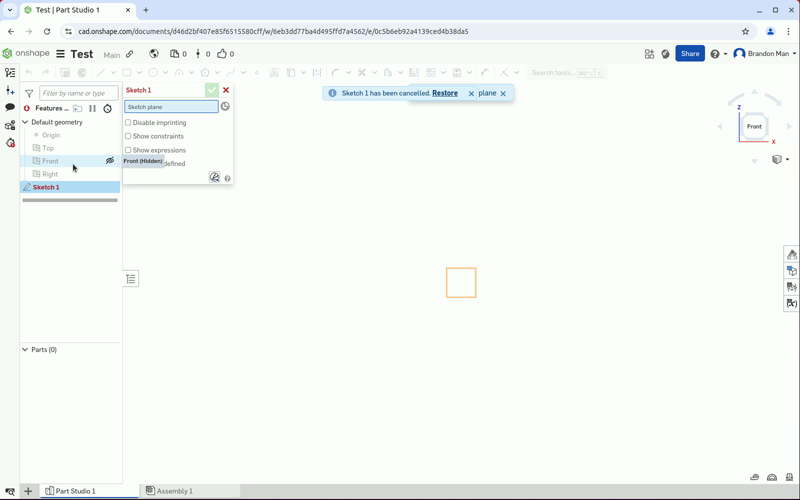
click(73, 163)
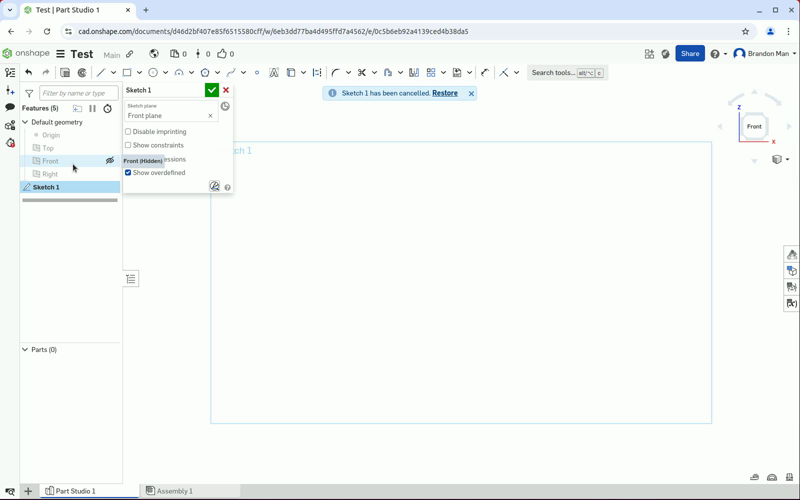
mouse_move(73, 352)
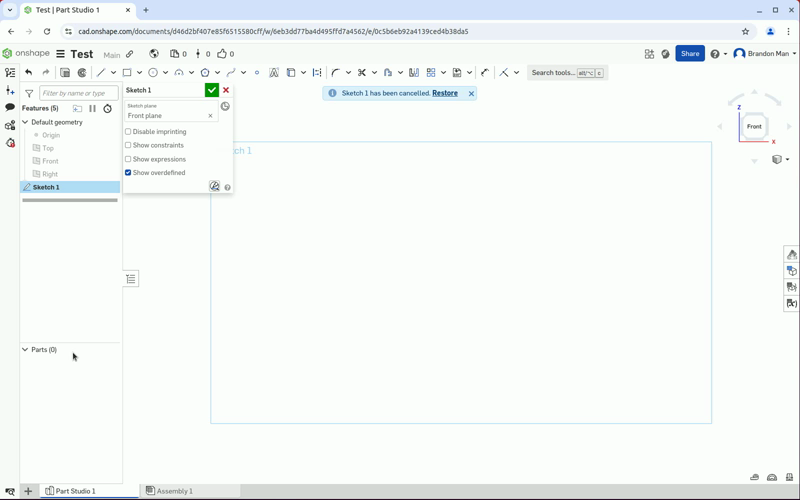
key(y)
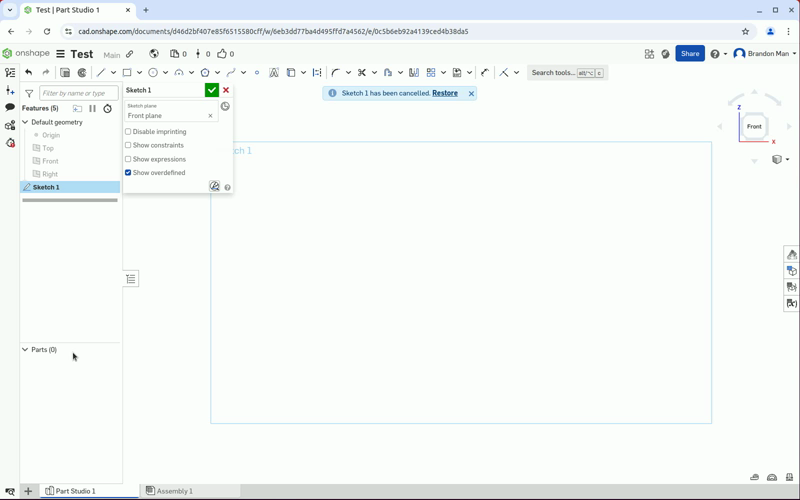
key(l)
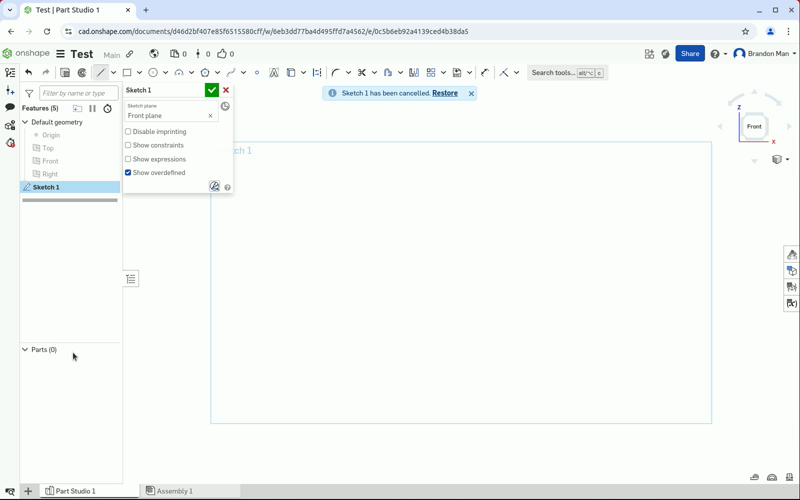
key_down(shift)
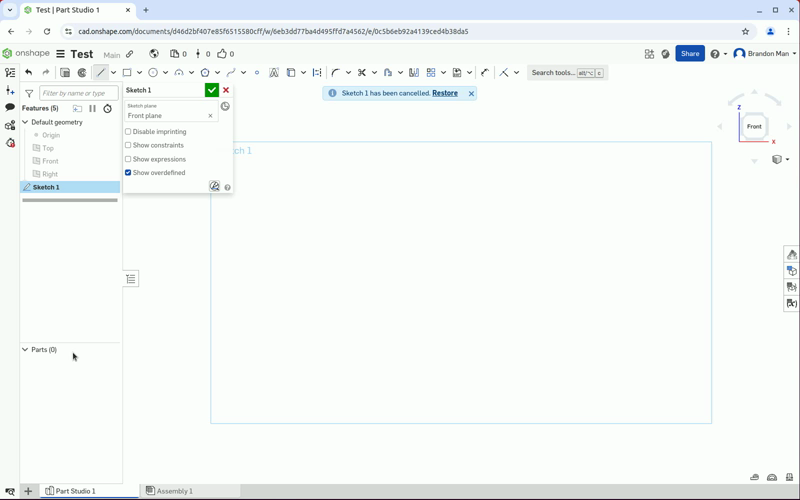
mouse_move(460, 282)
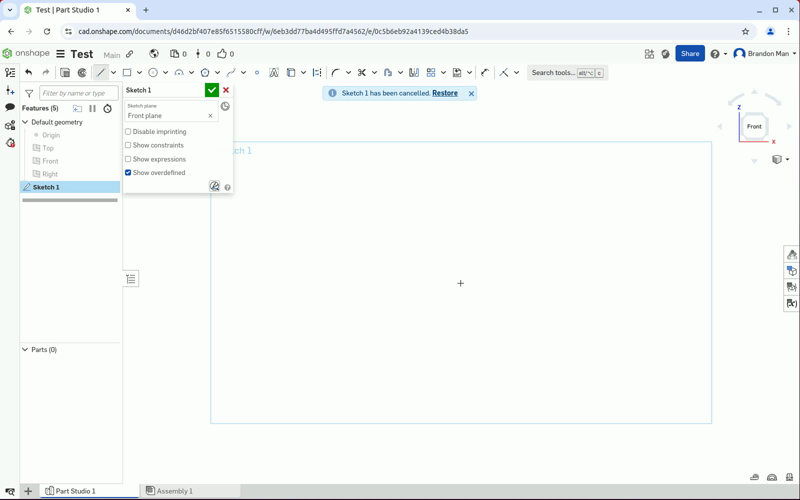
click(460, 282)
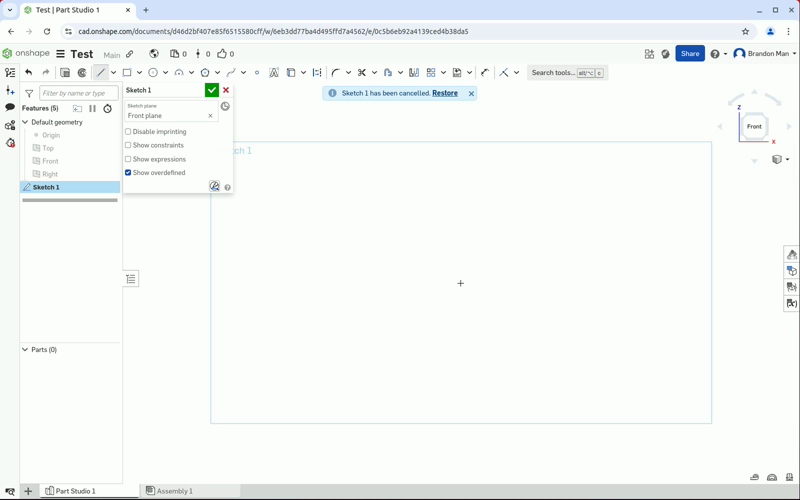
key_up(shift)
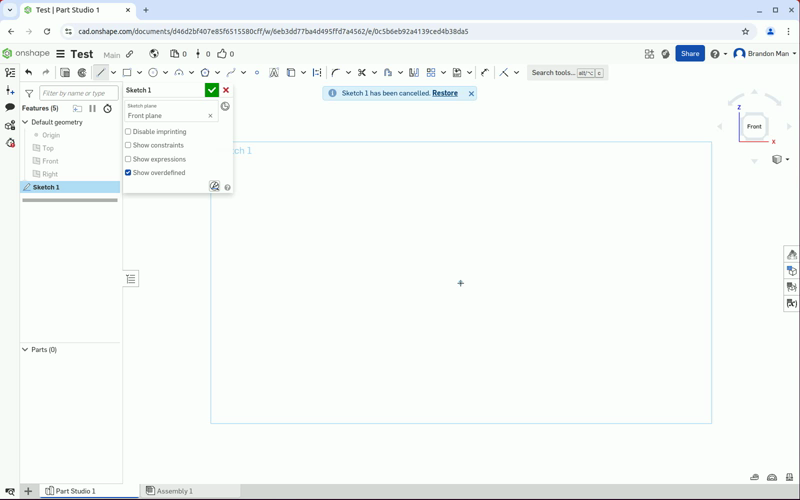
key_down(shift)
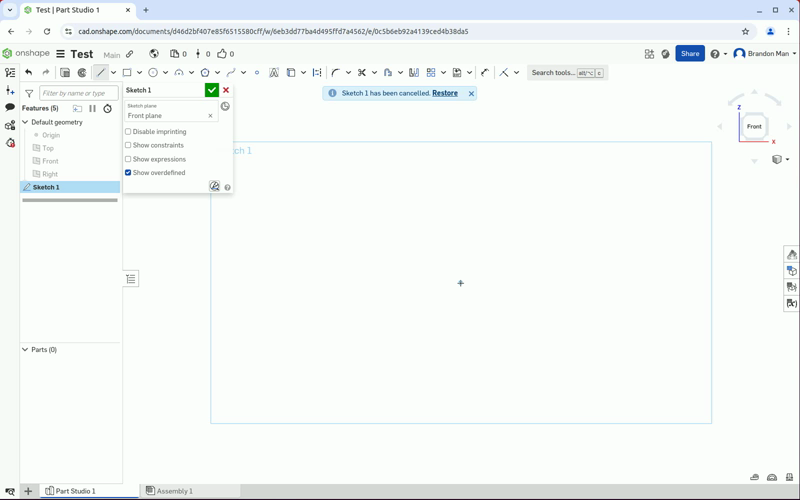
mouse_move(573, 282)
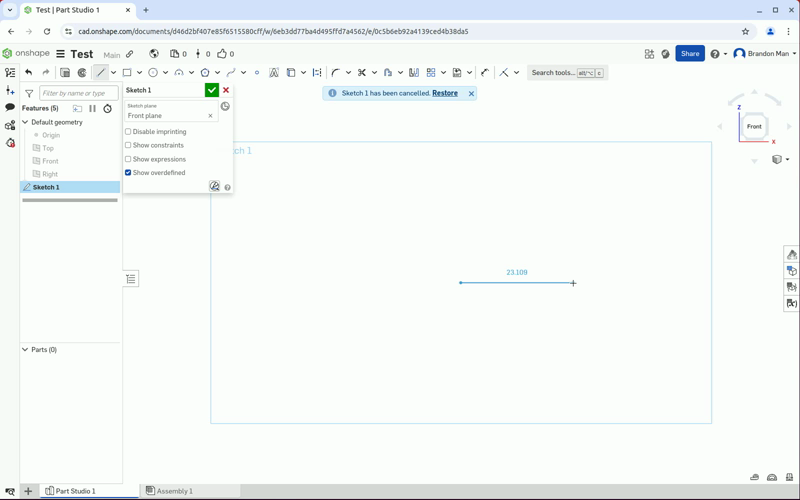
click(573, 282)
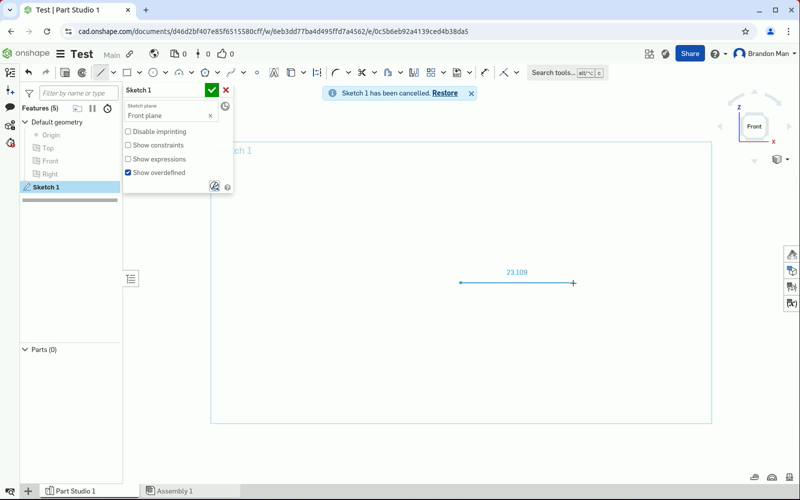
key_up(shift)
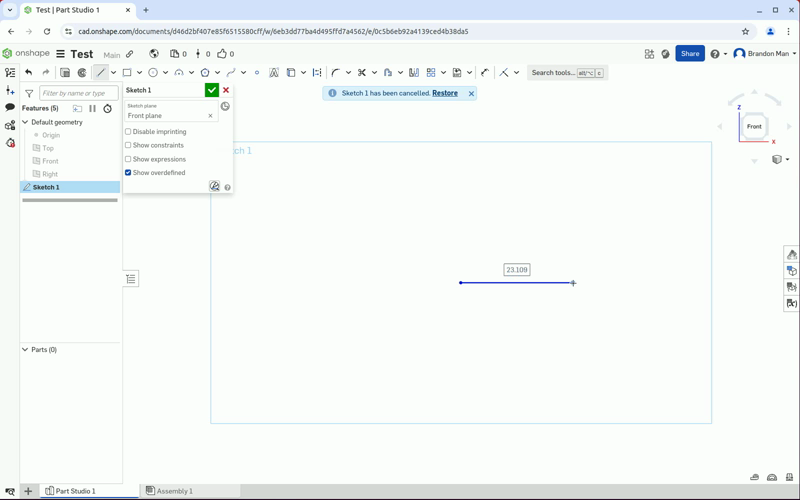
key_down(shift)
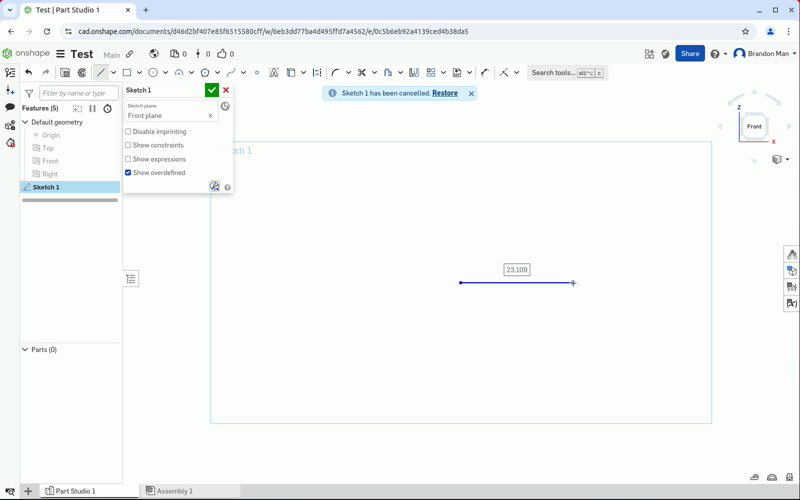
mouse_move(573, 215)
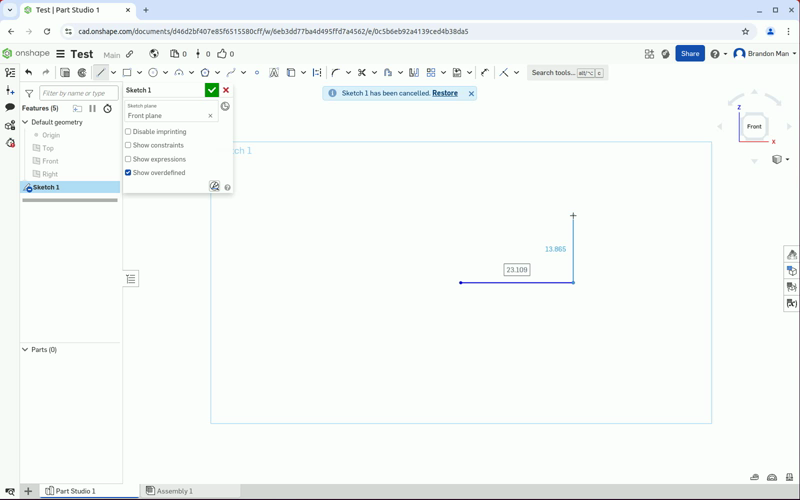
click(573, 215)
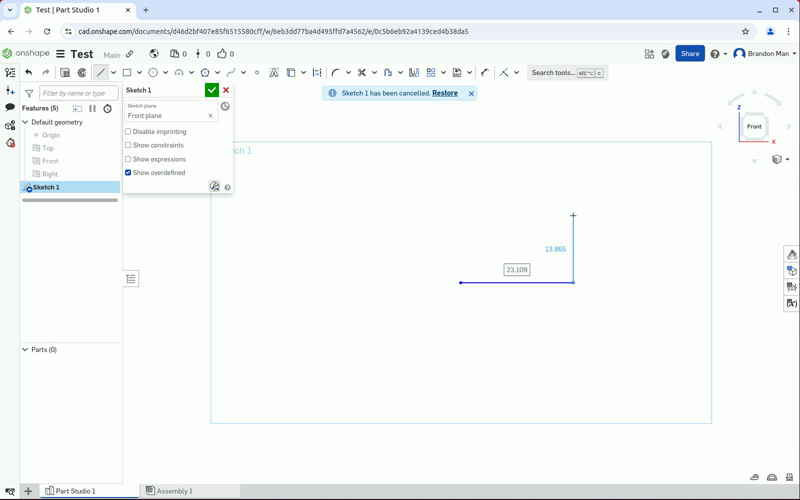
key_up(shift)
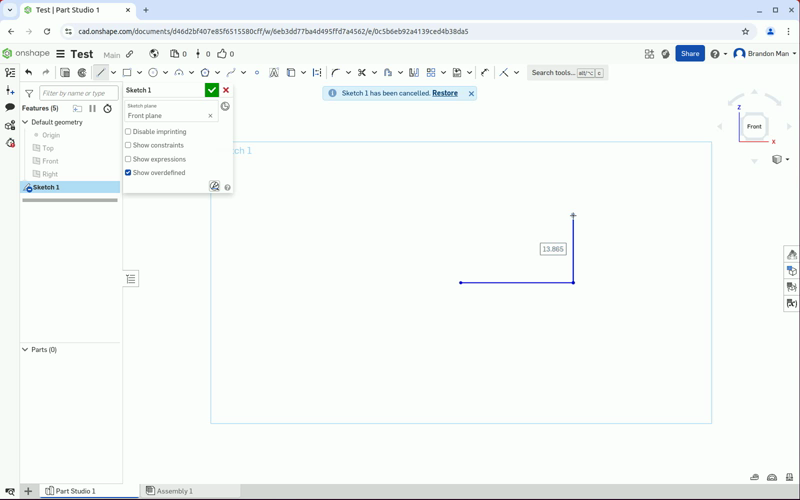
key_down(shift)
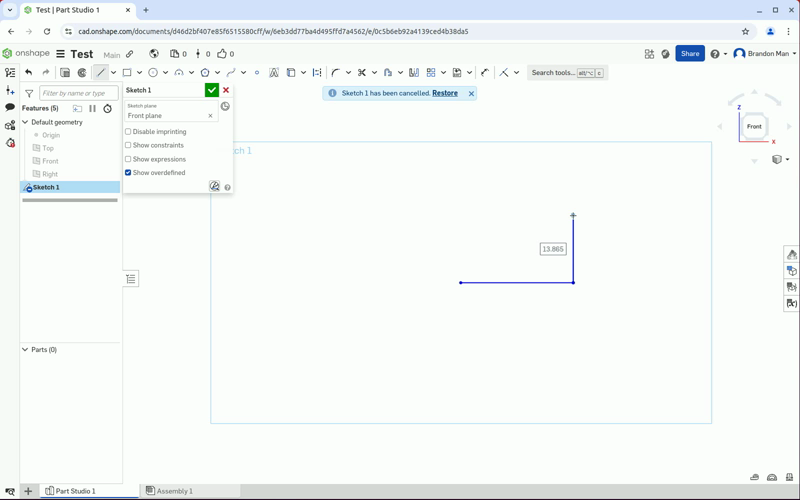
mouse_move(589, 215)
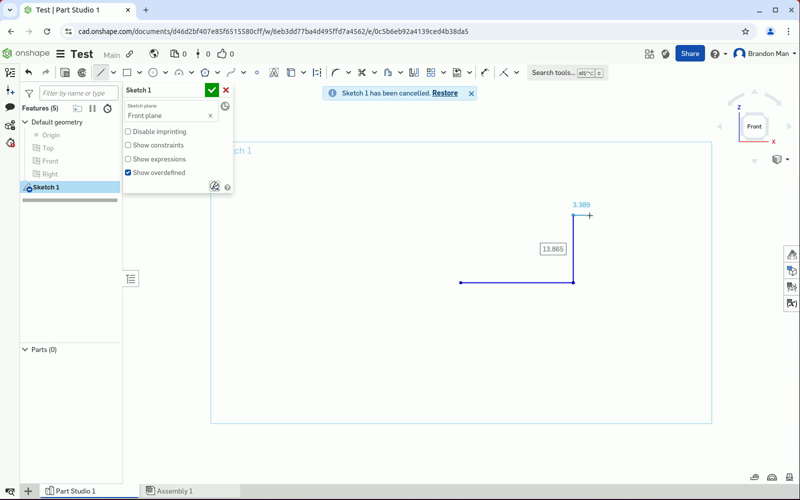
mouse_move(550, 215)
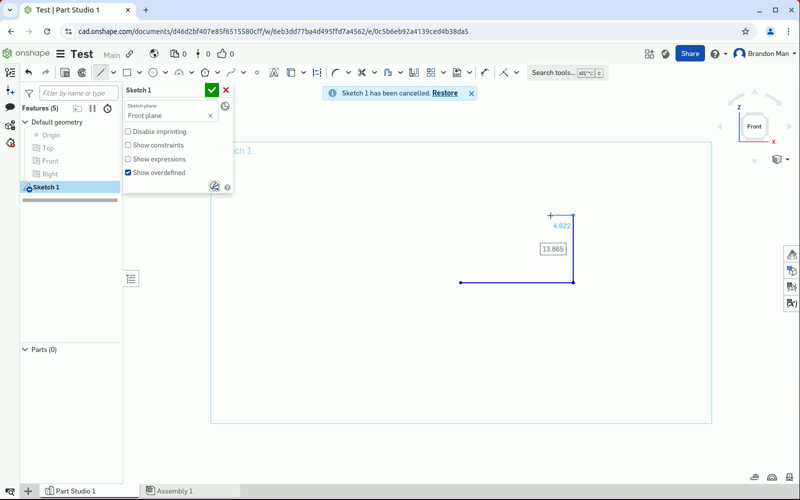
click(550, 215)
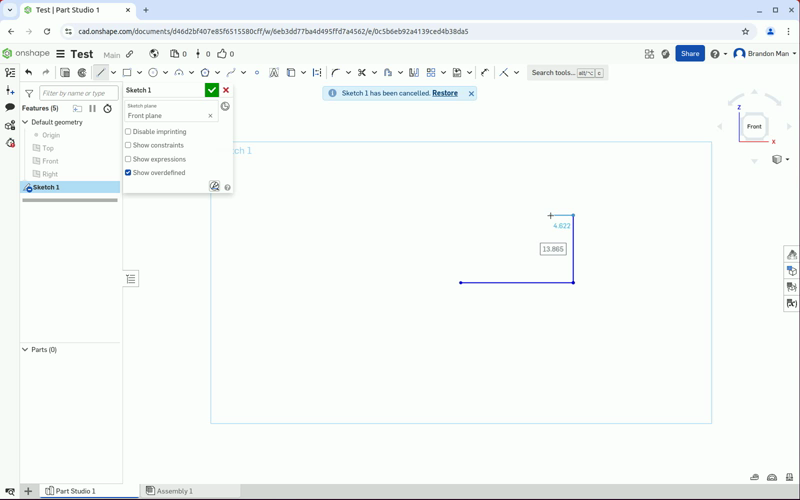
key_up(shift)
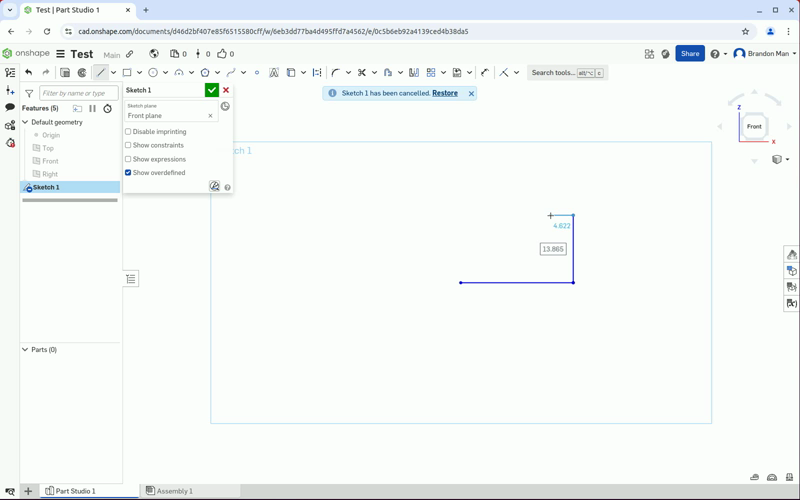
key_down(shift)
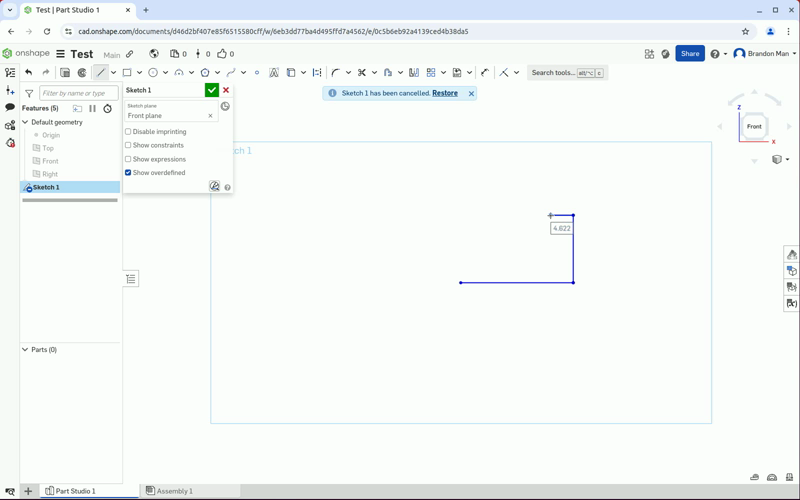
mouse_move(580, 215)
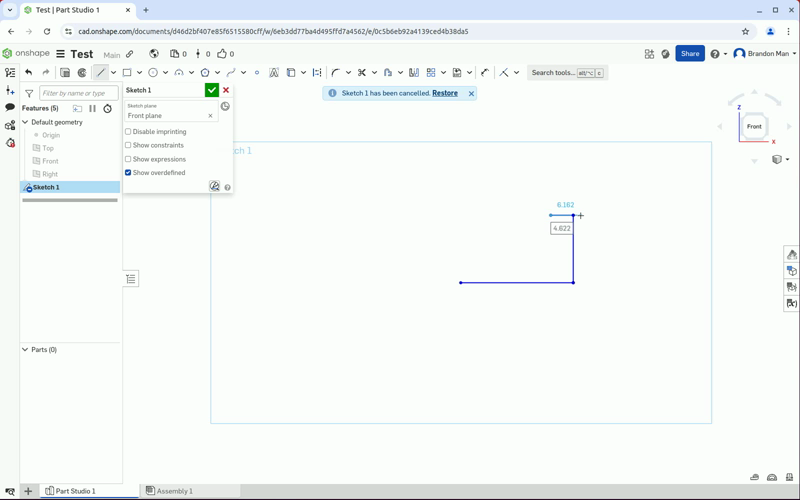
mouse_move(550, 260)
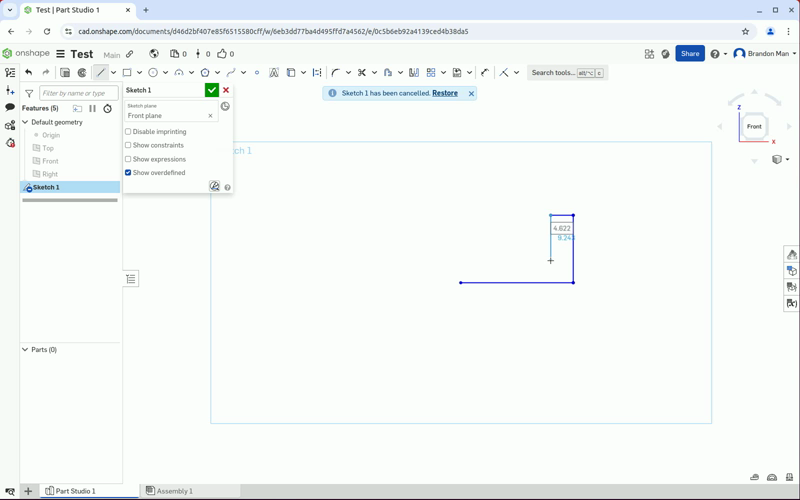
click(550, 260)
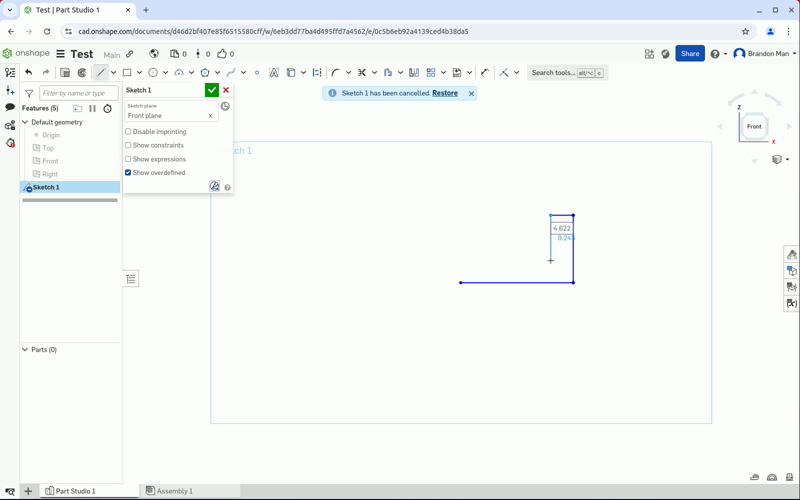
key_up(shift)
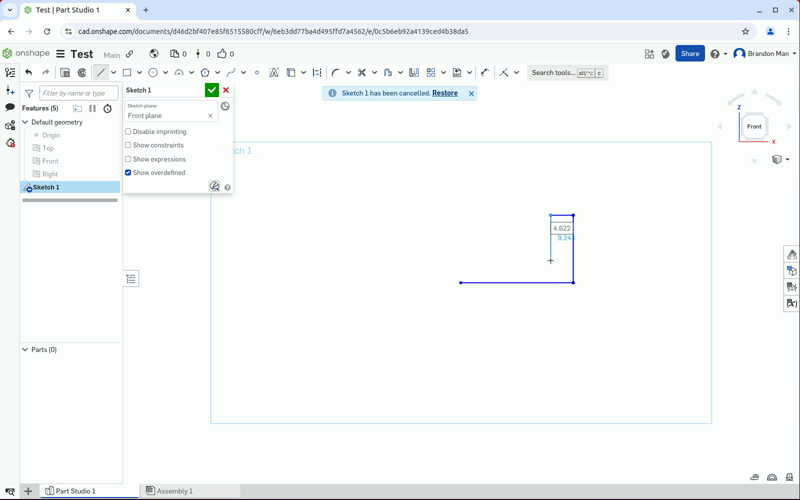
key_down(shift)
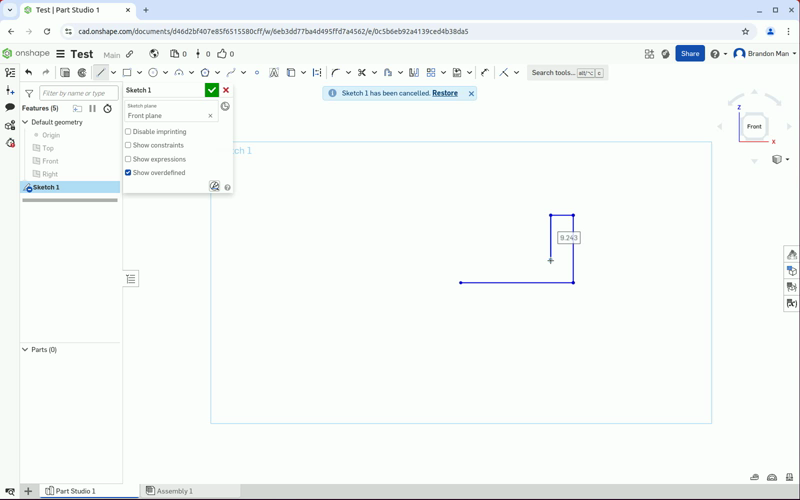
mouse_move(483, 260)
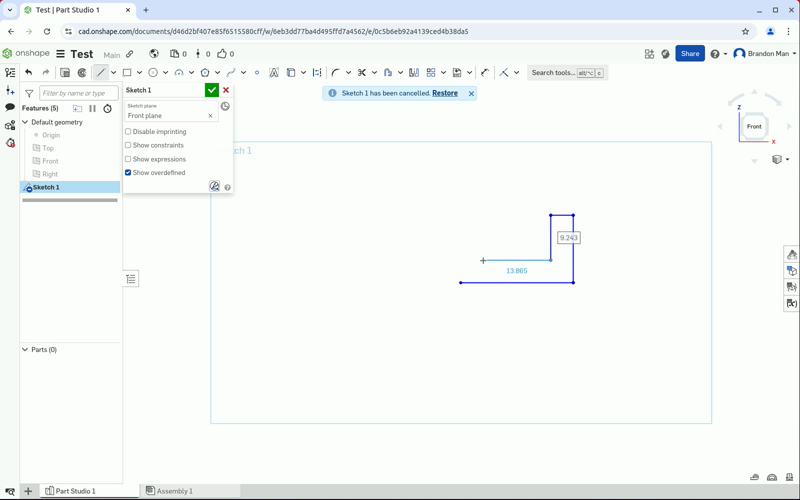
click(483, 260)
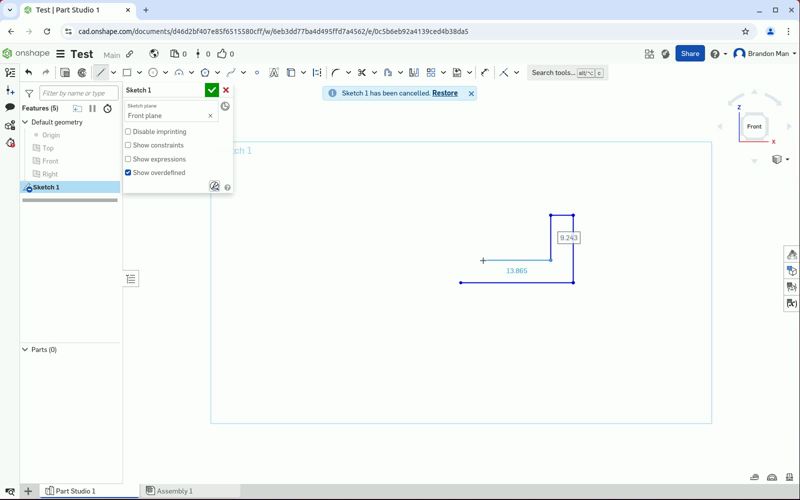
key_up(shift)
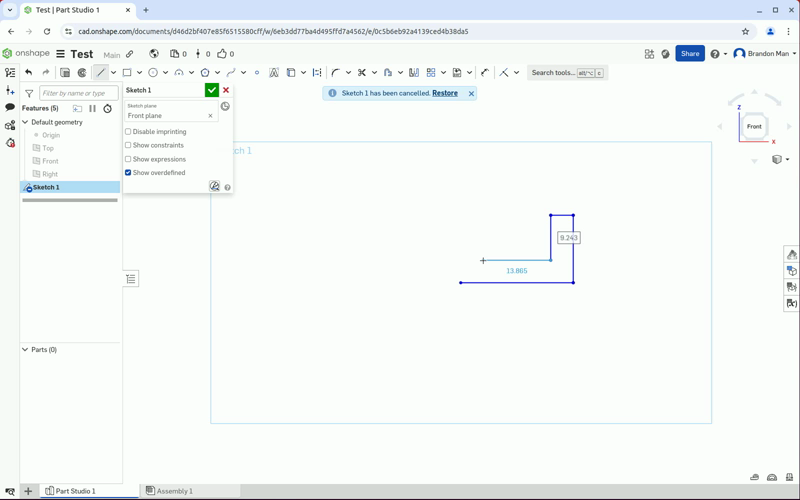
key_down(shift)
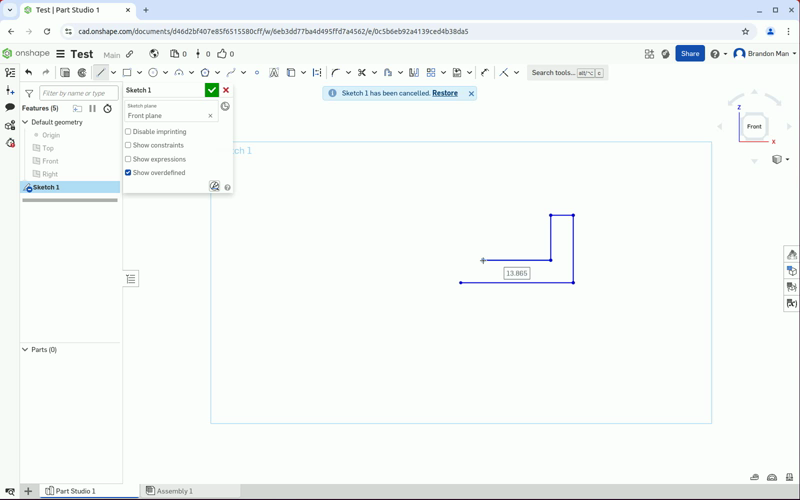
mouse_move(513, 260)
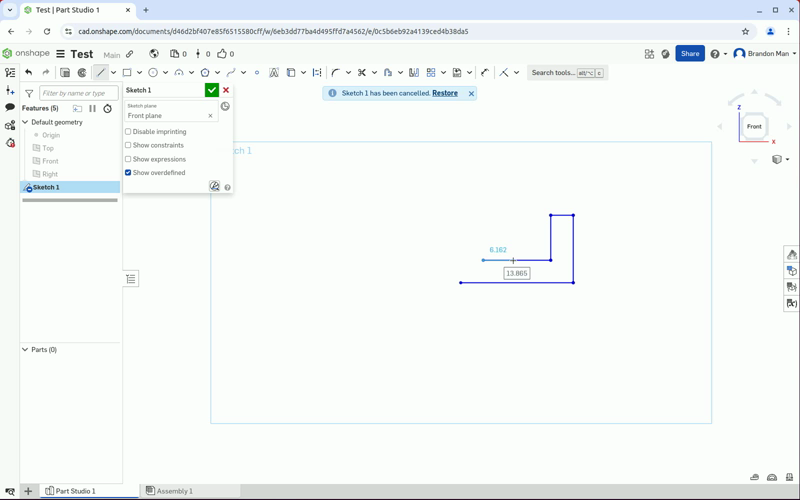
mouse_move(483, 215)
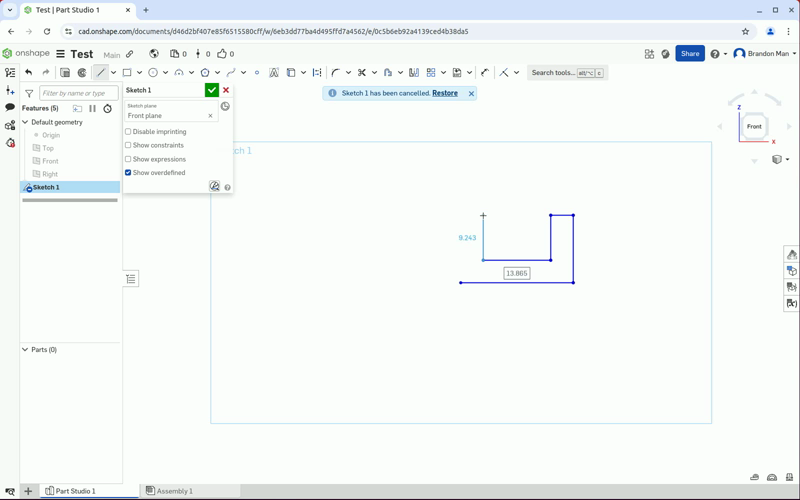
click(483, 215)
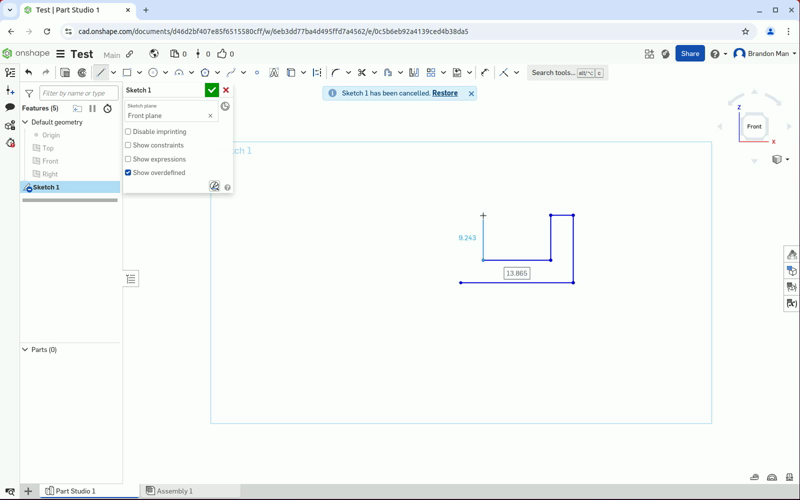
key_up(shift)
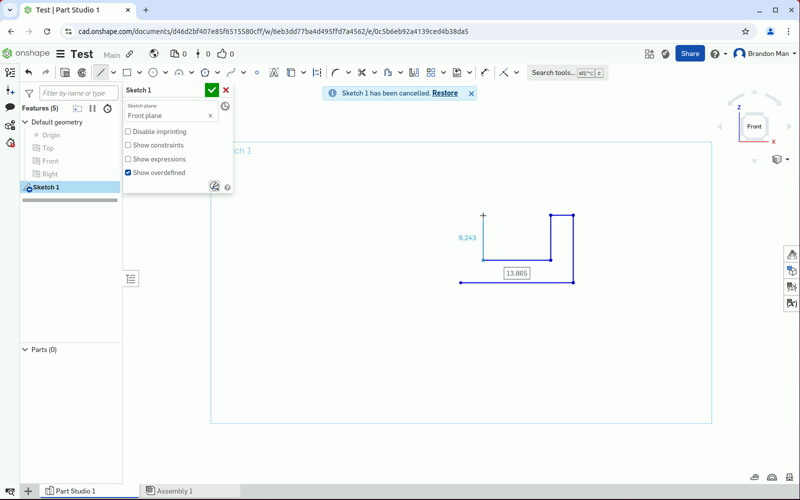
key_down(shift)
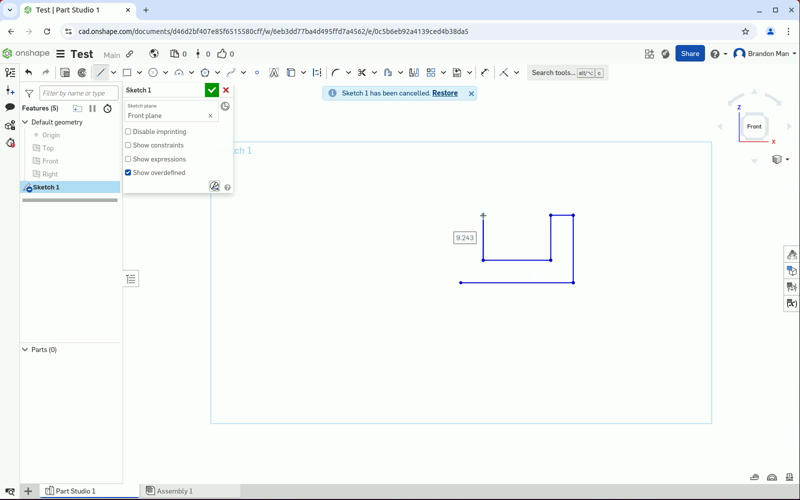
mouse_move(513, 215)
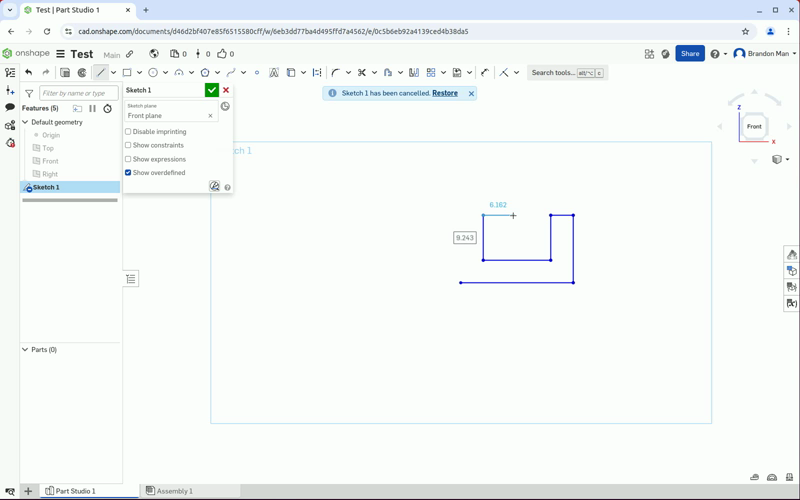
mouse_move(460, 215)
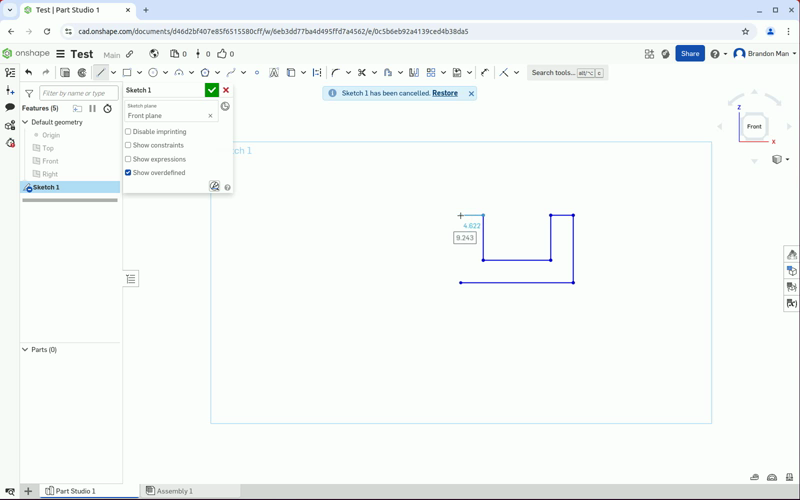
click(460, 215)
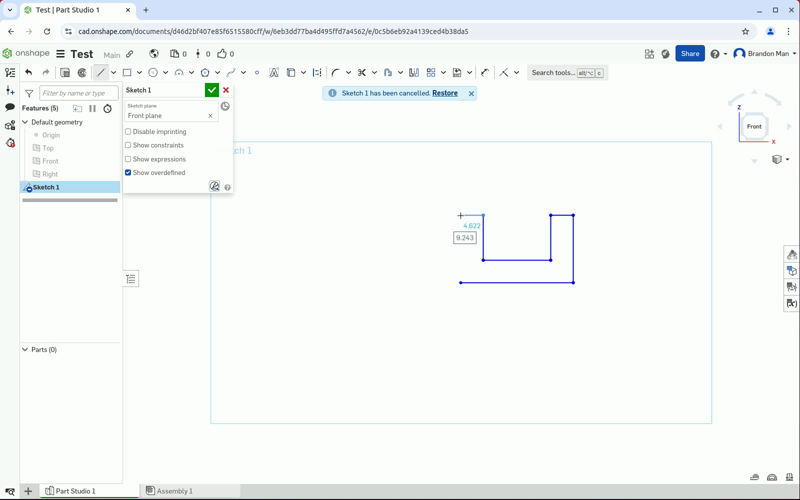
key_up(shift)
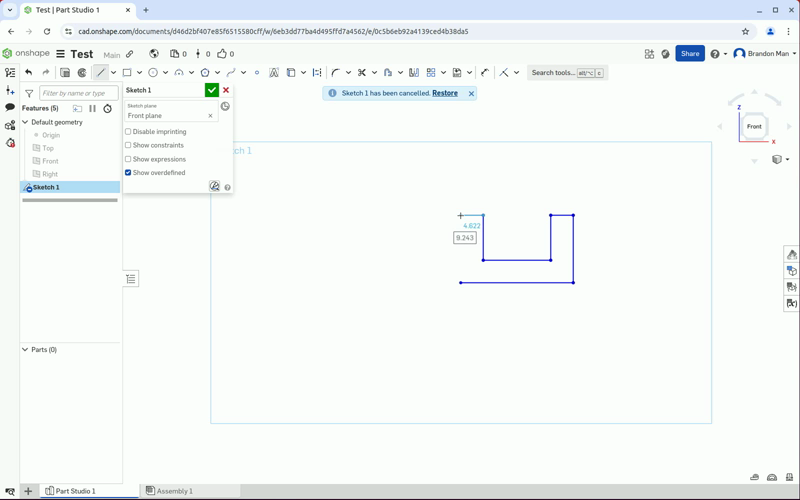
key_down(shift)
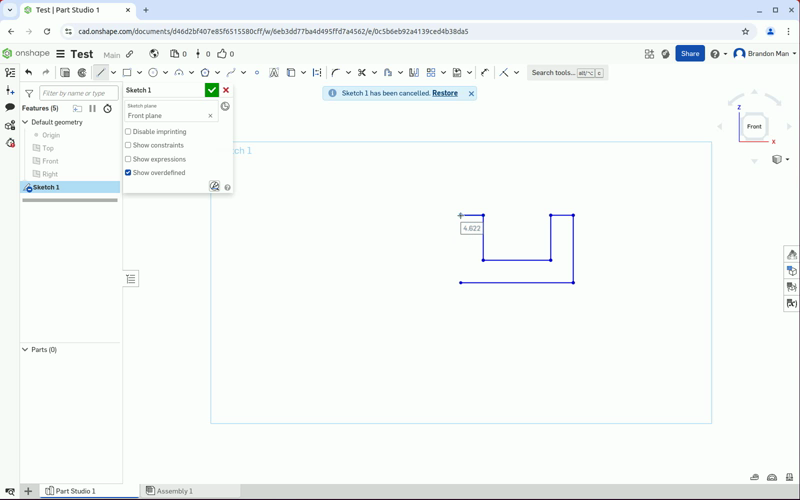
mouse_move(460, 282)
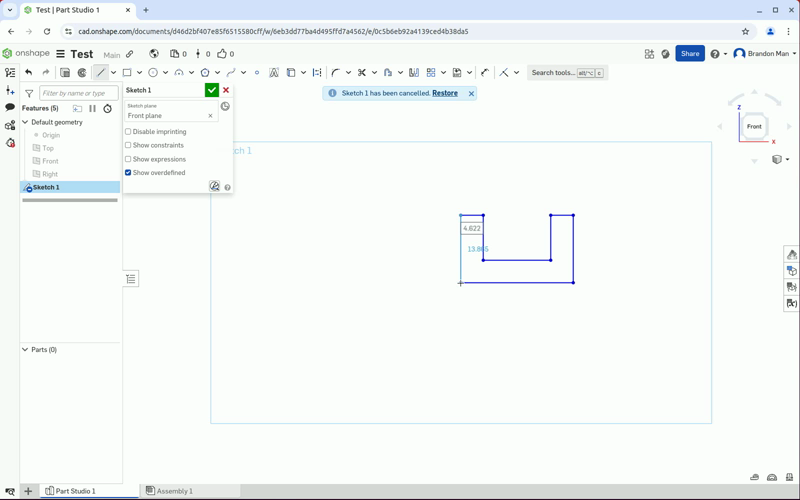
key_up(shift)
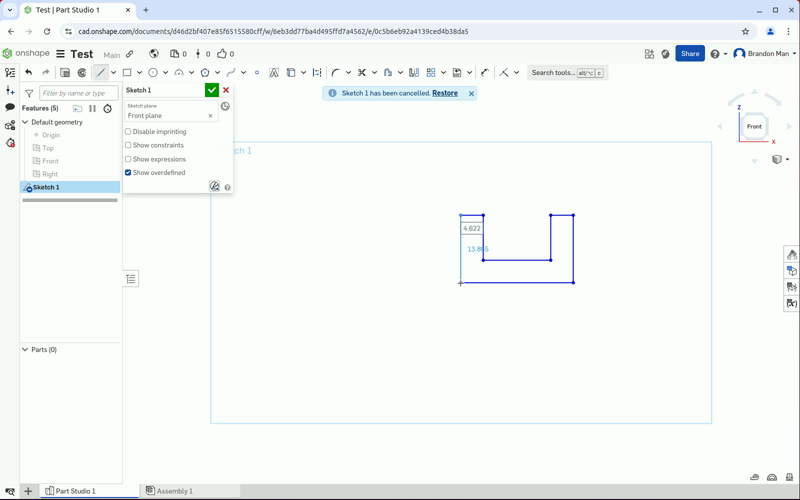
click(460, 282)
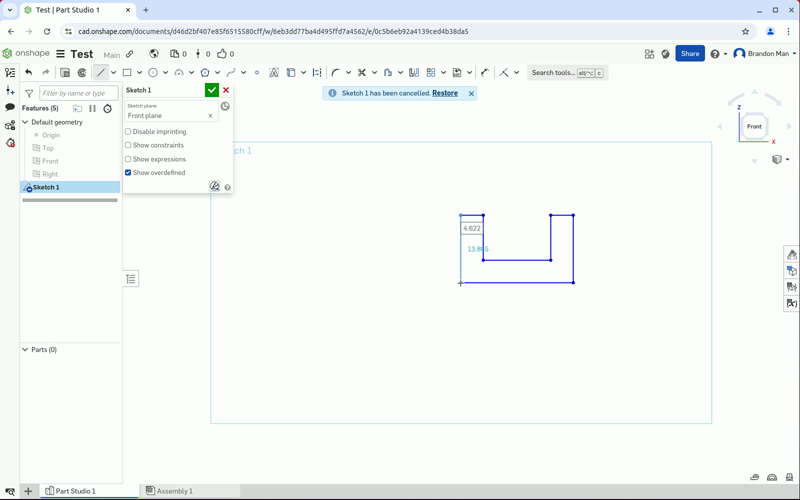
key(esc)
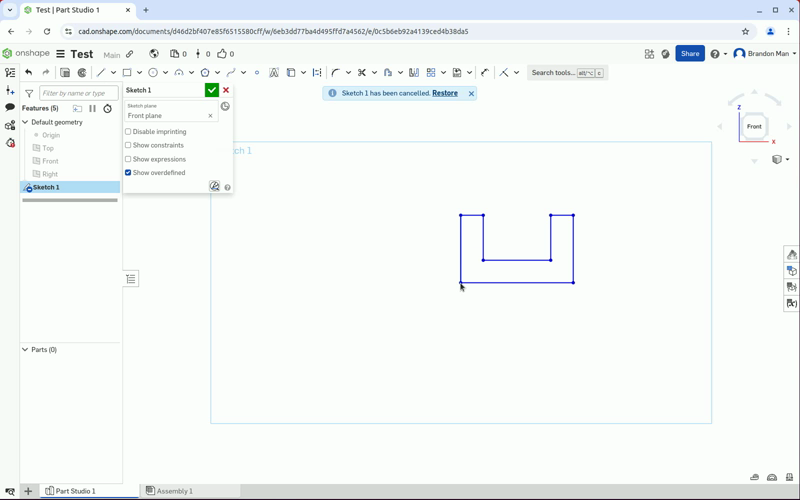
mouse_move(566, 240)
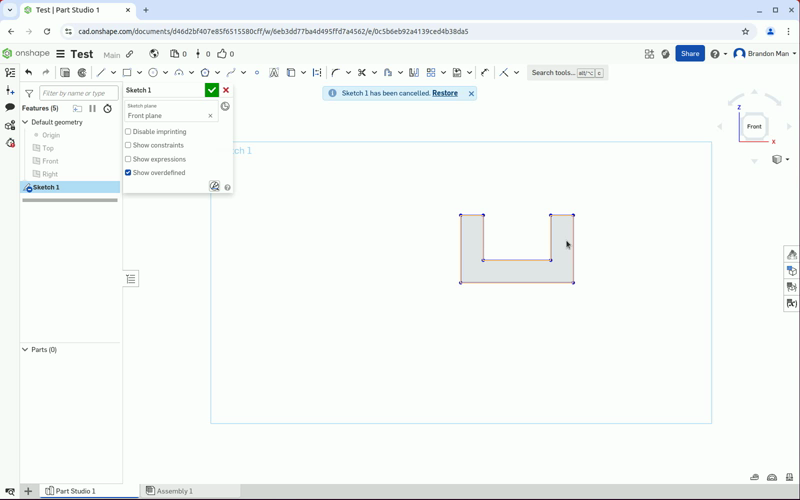
click(566, 240)
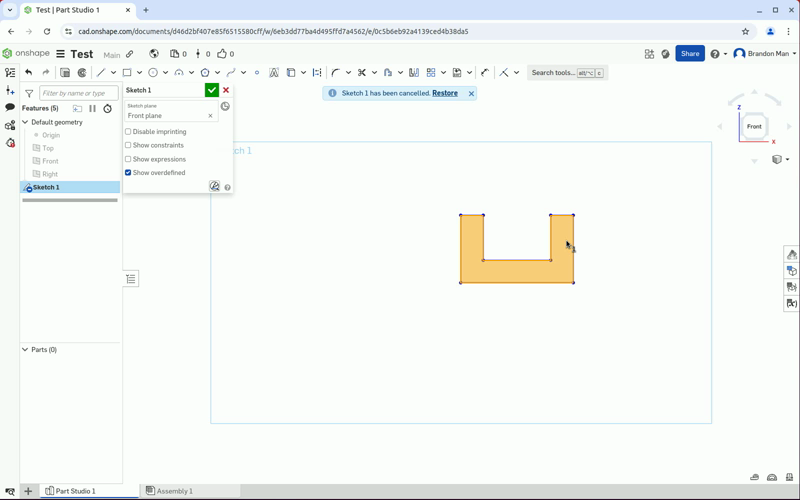
mouse_move(73, 352)
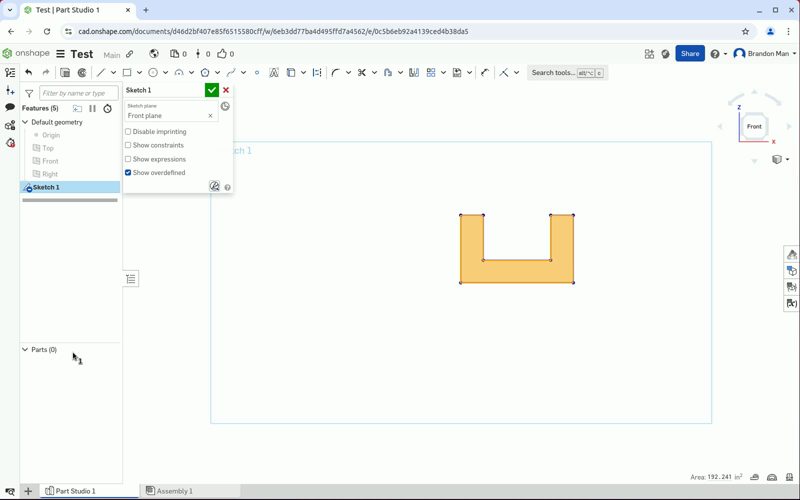
key(shift+y)
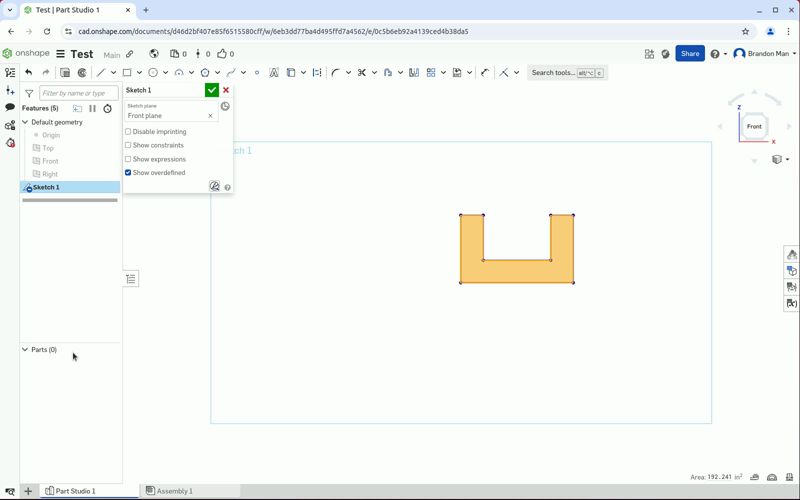
key(shift+e)
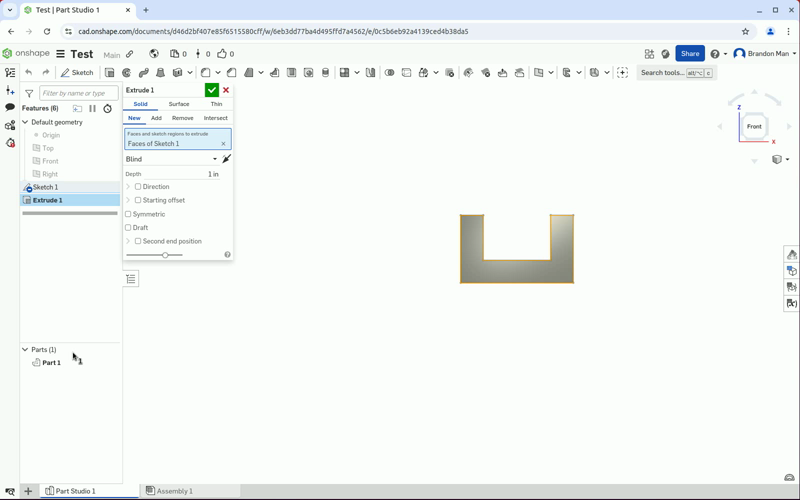
mouse_move(143, 106)
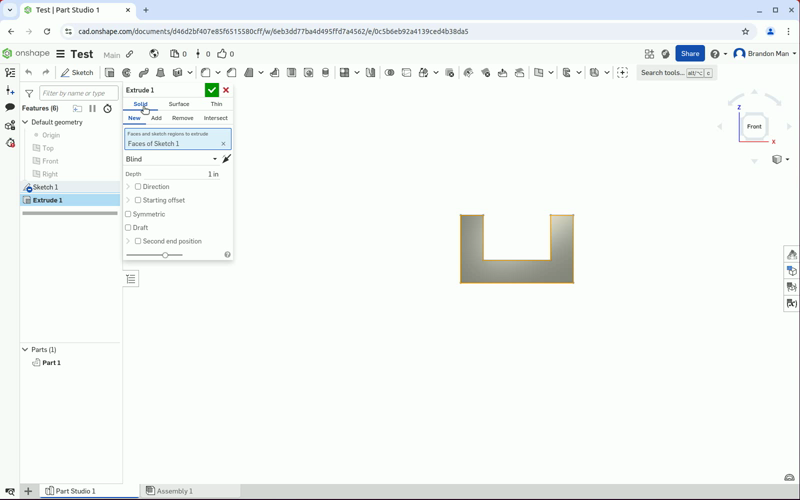
click(143, 106)
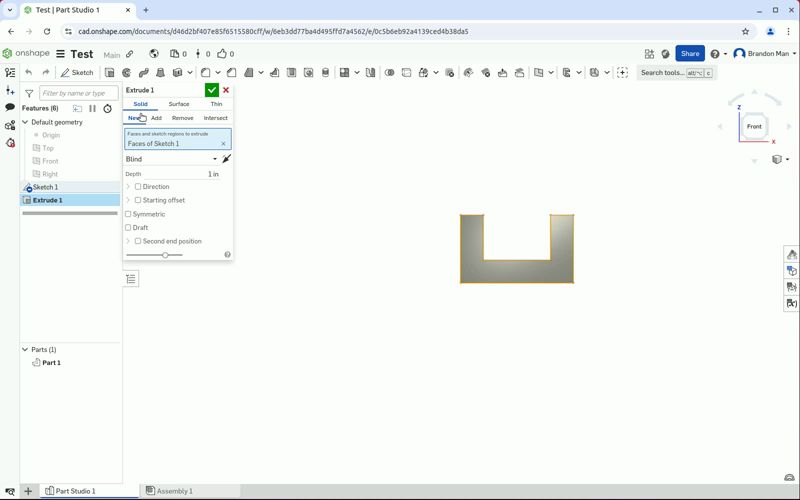
mouse_move(137, 120)
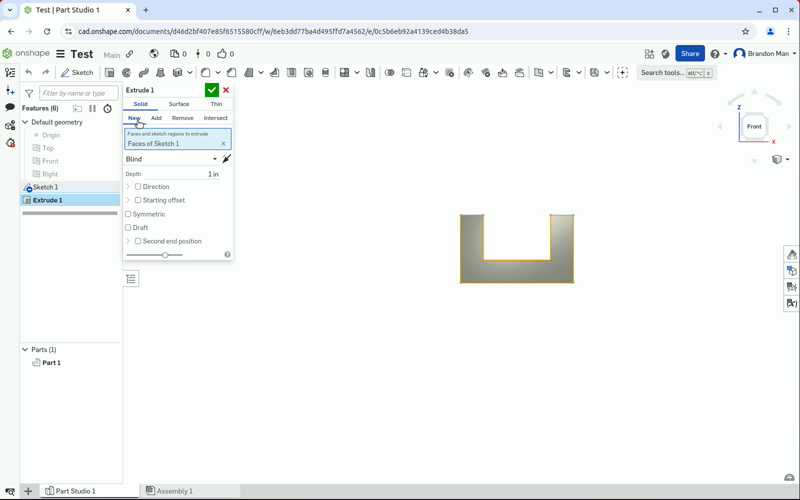
click(137, 120)
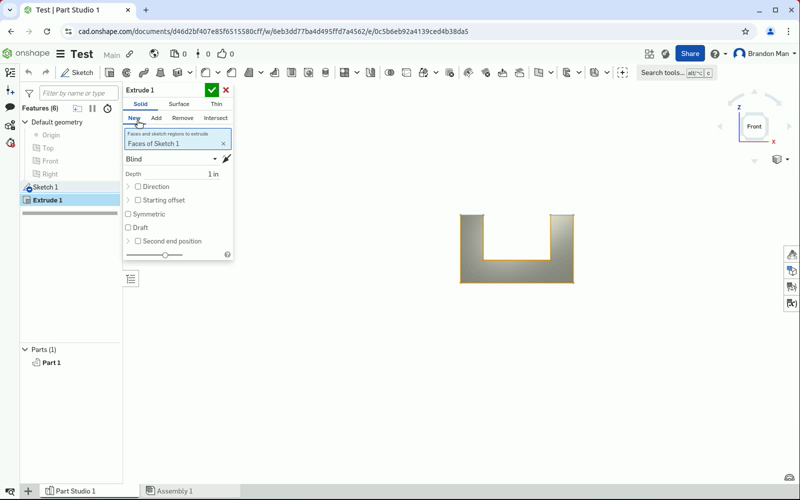
key(tab, 4)
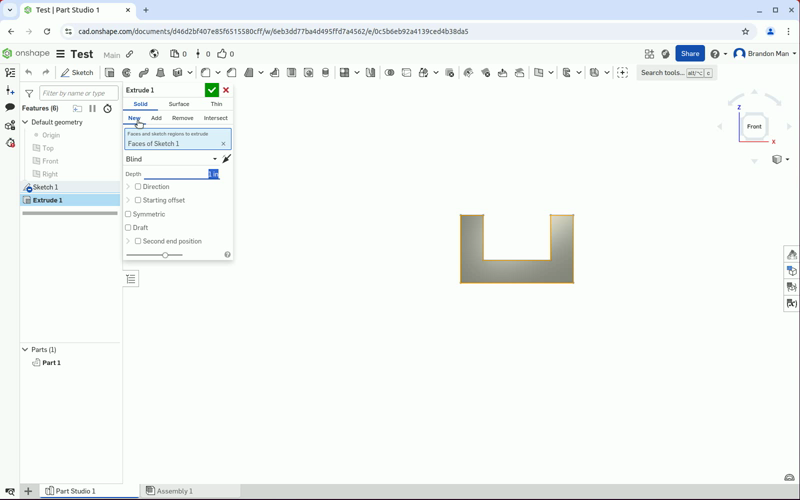
text(18.535)
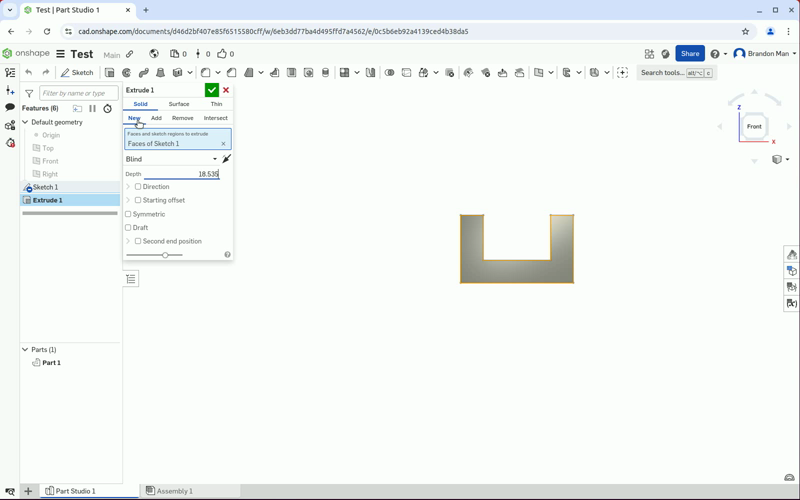
key(enter)
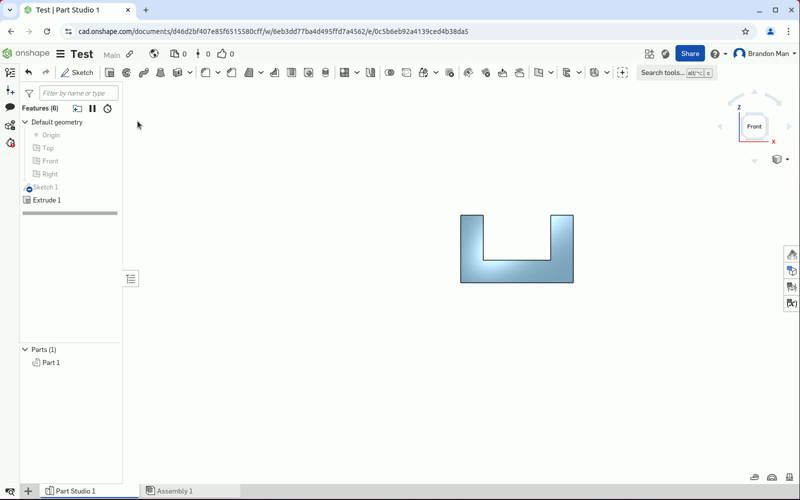
key(shift+h)
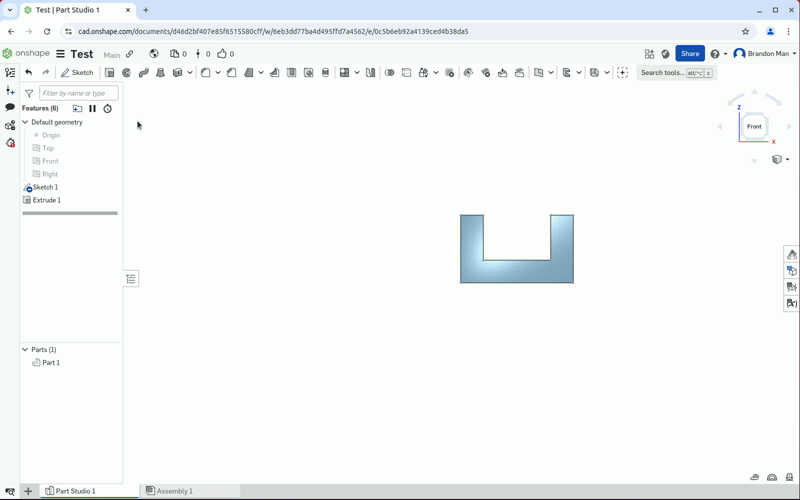
key(shift+h)
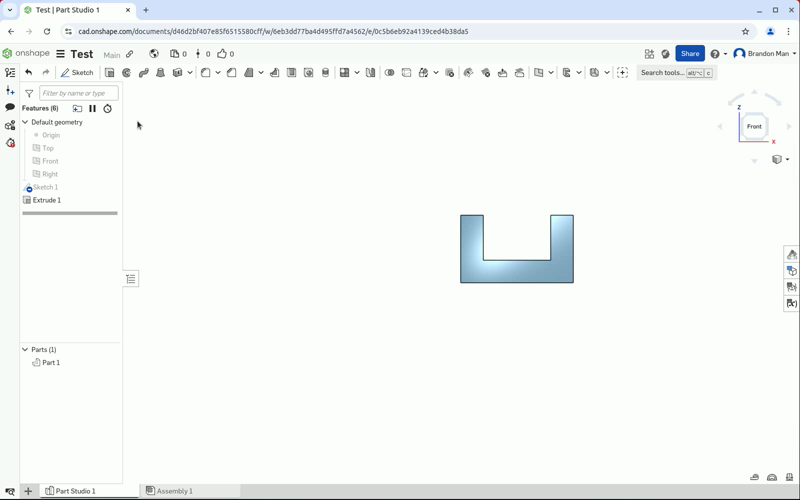
mouse_move(73, 189)
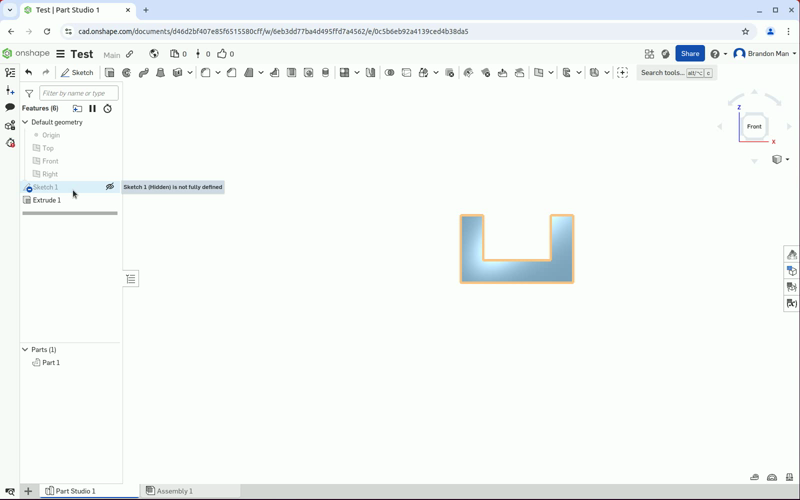
click(73, 189)
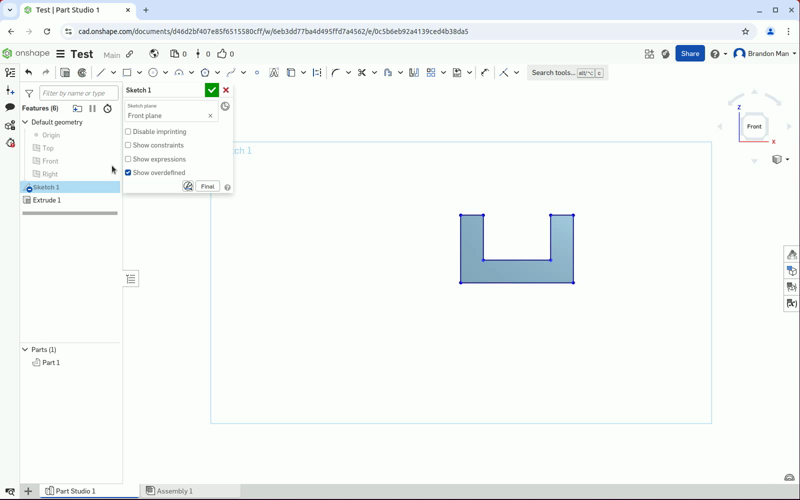
mouse_move(229, 92)
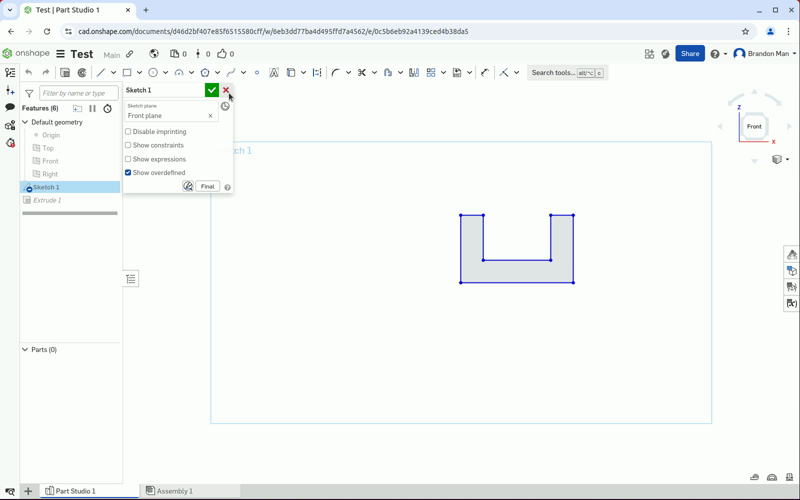
click(229, 92)
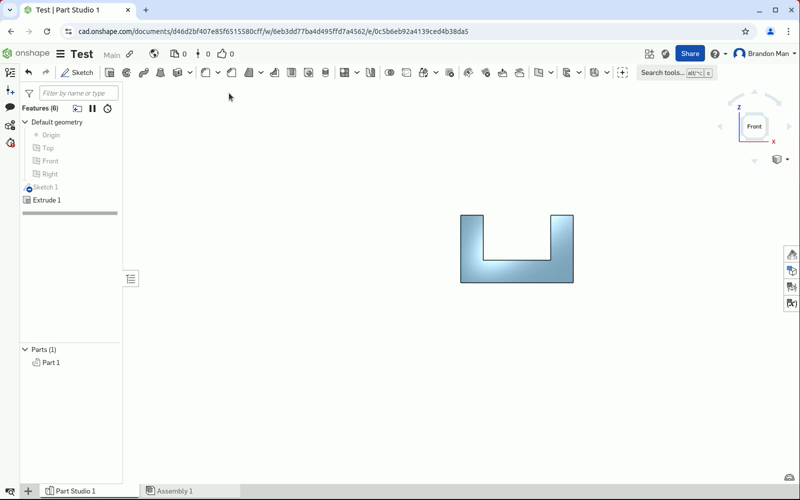
mouse_move(73, 352)
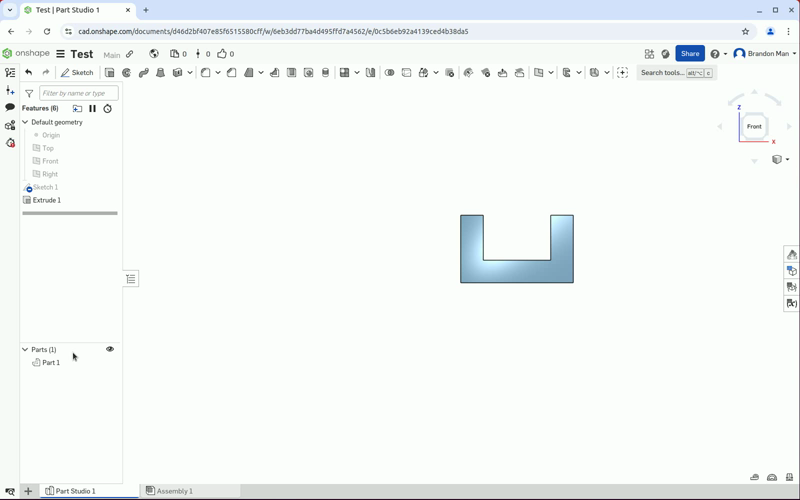
key(y)
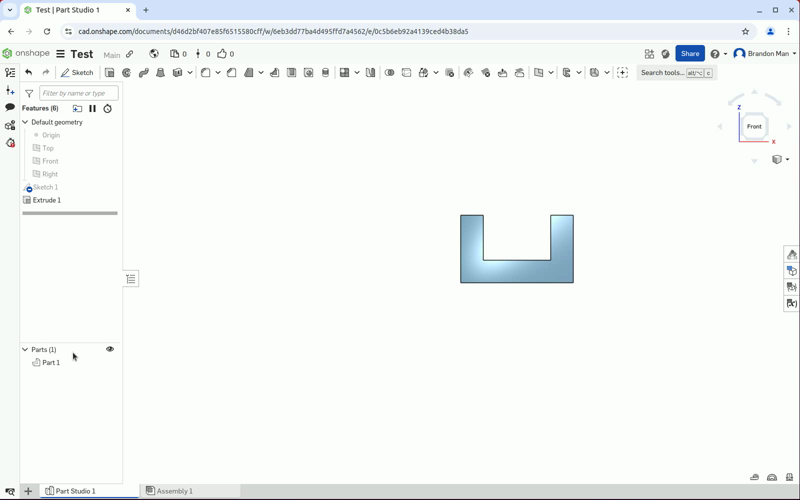
key(shift+p)
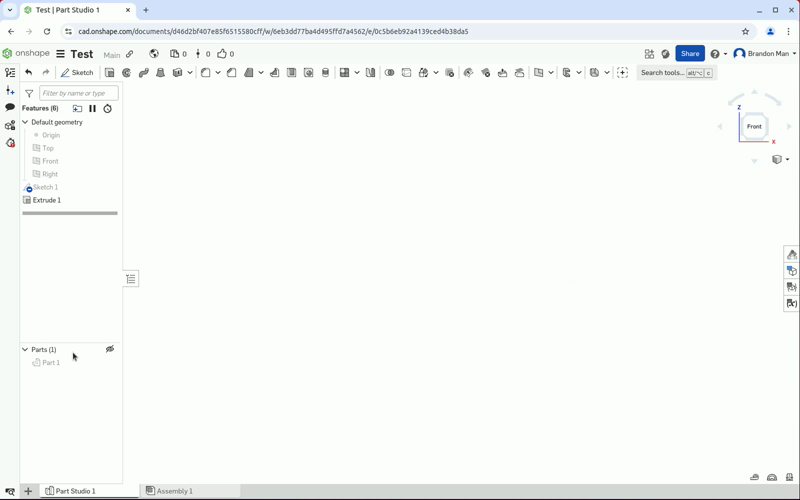
key(space)
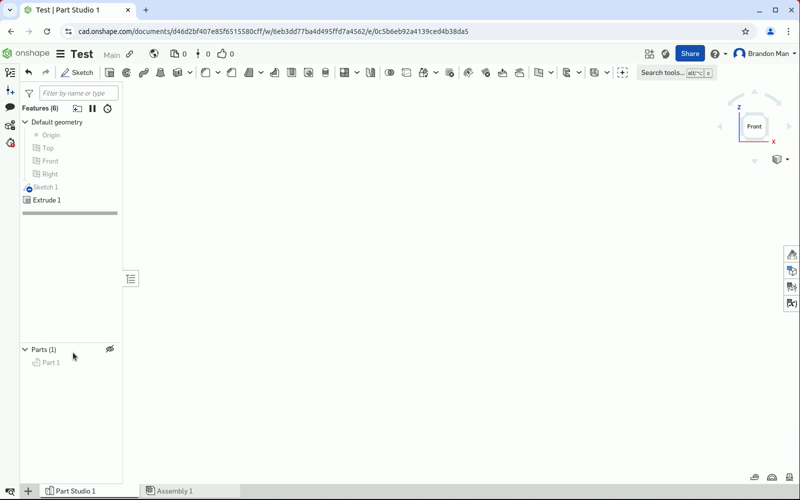
key_down(shift)
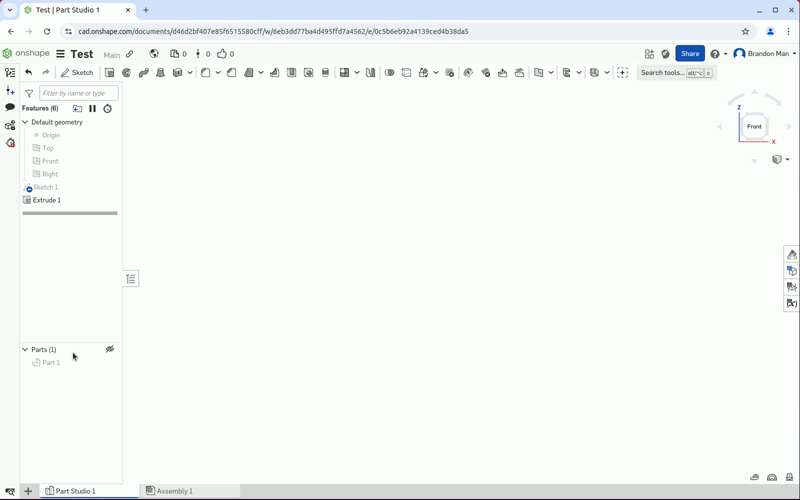
key(left)
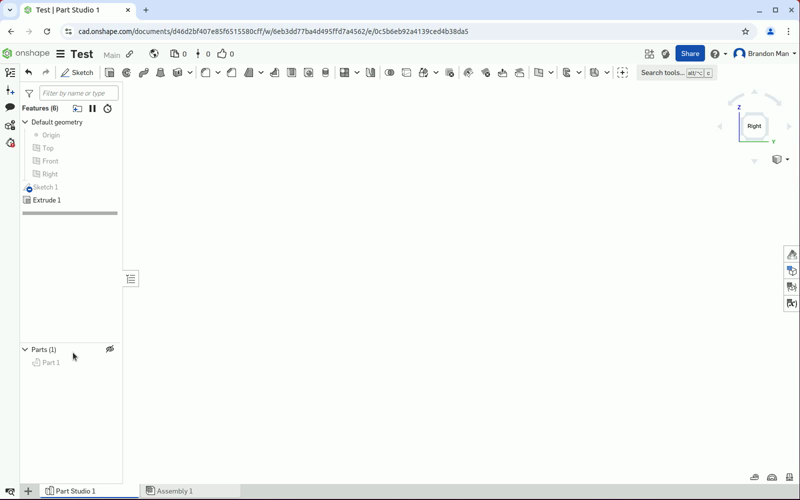
key_up(shift)
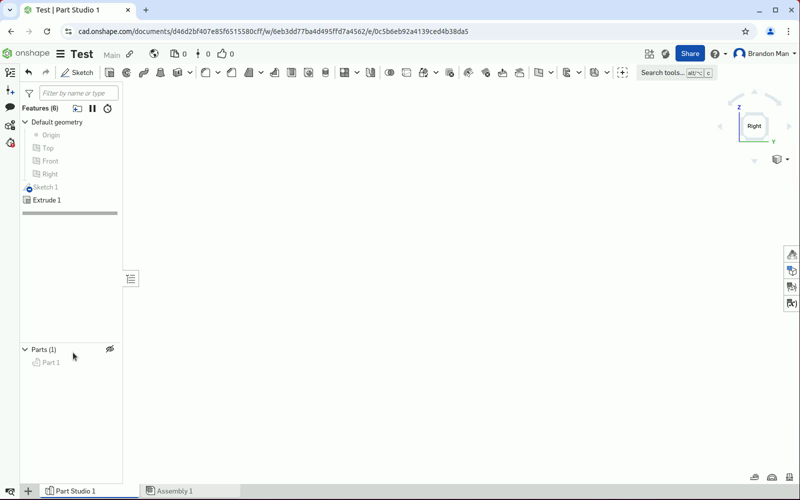
mouse_move(73, 352)
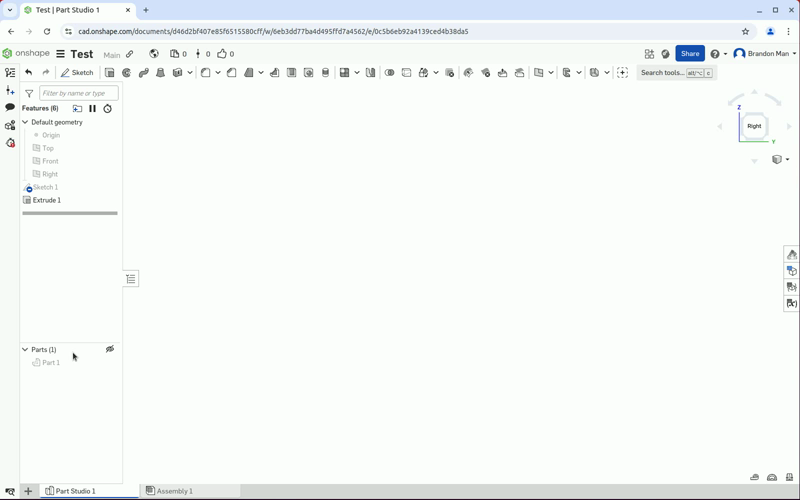
key(shift+y)
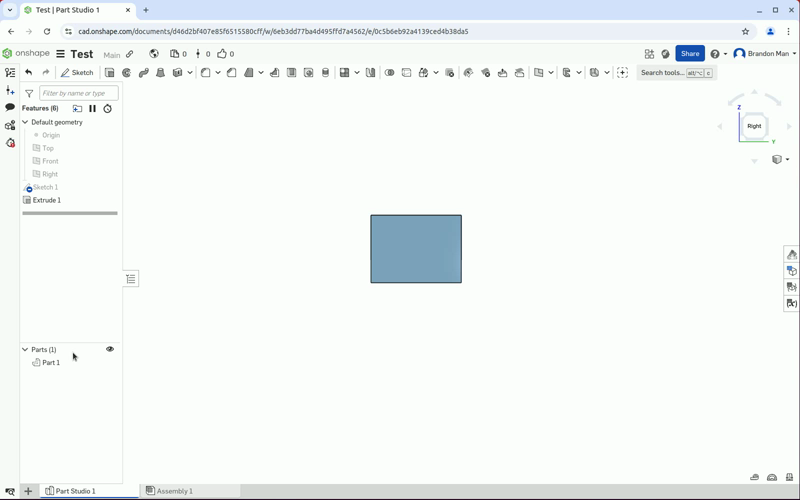
mouse_move(541, 75)
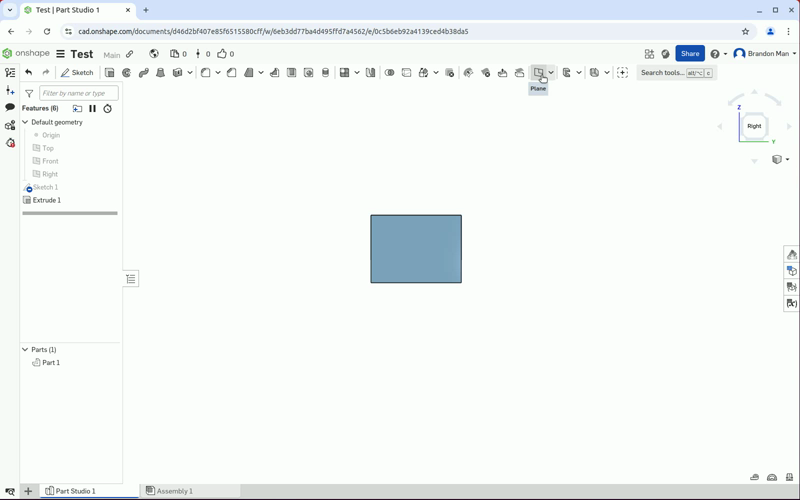
click(541, 75)
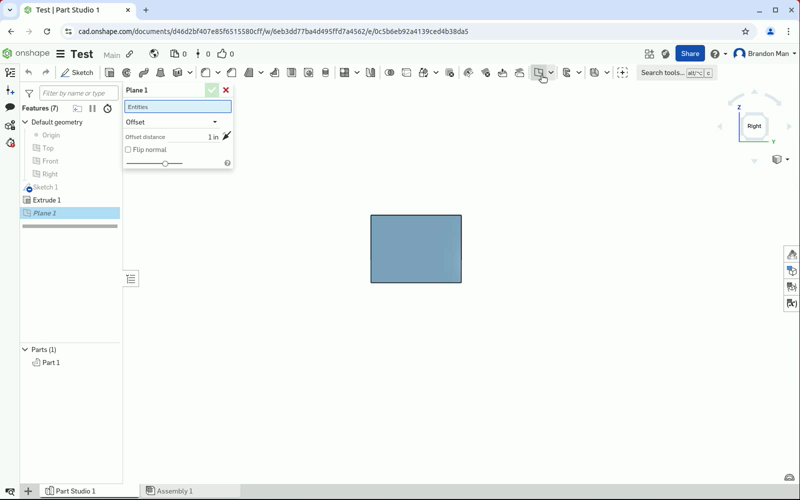
mouse_move(73, 176)
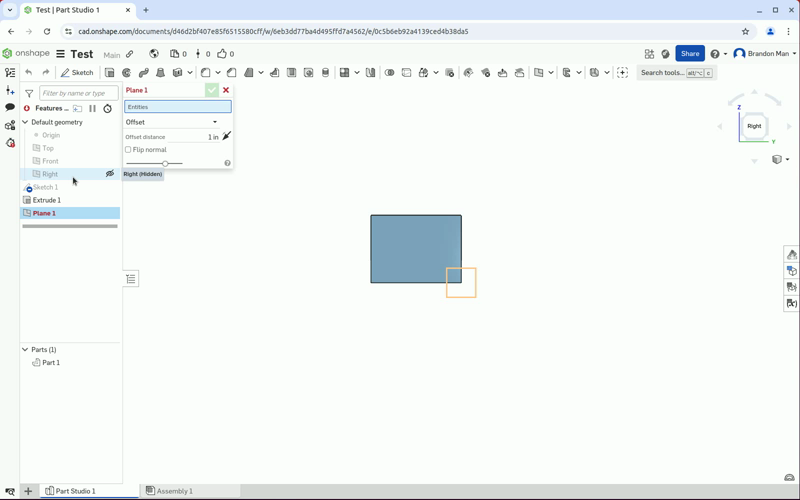
click(73, 176)
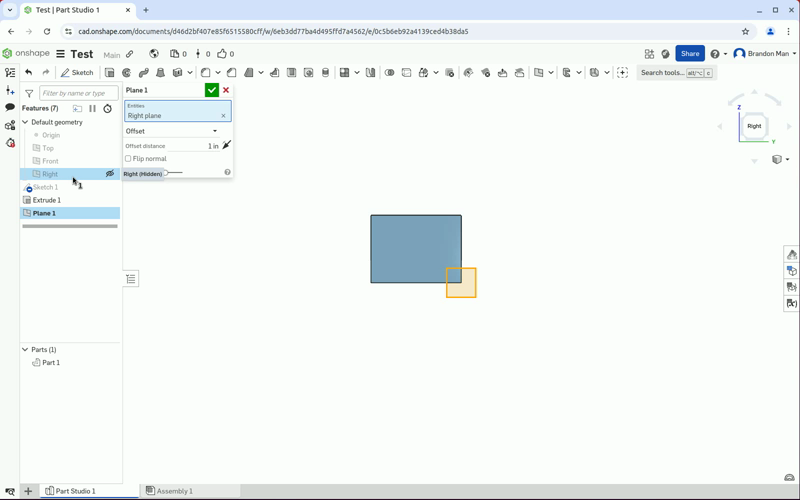
key(tab, 2)
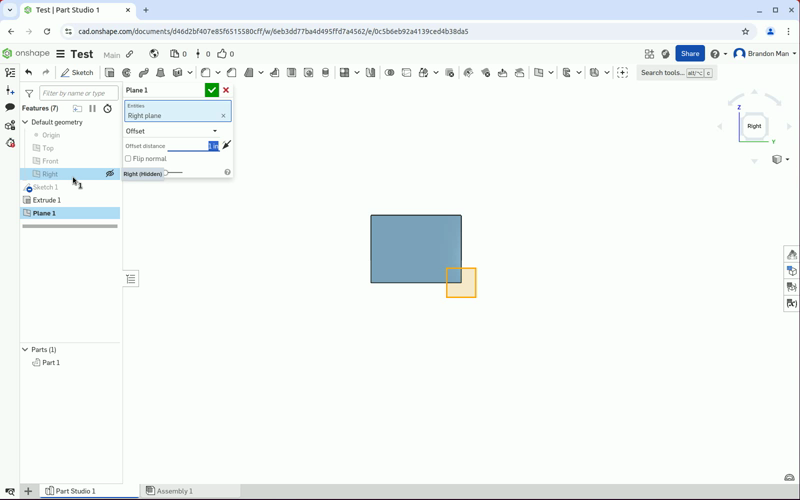
text(4.56)
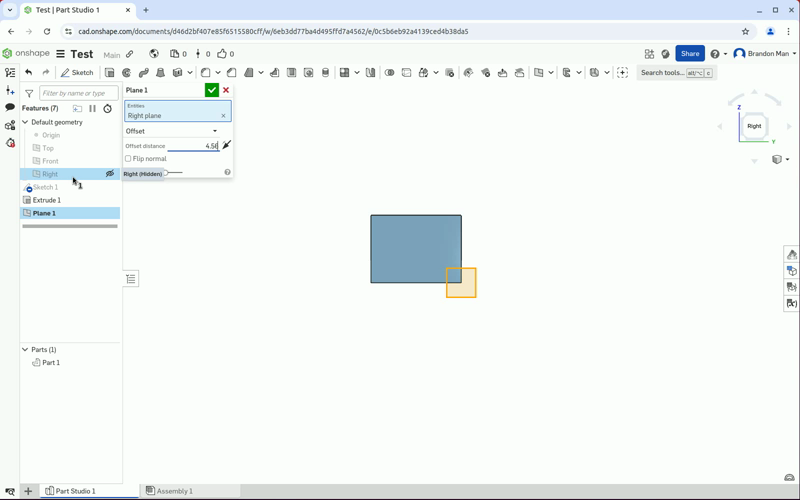
key(enter, 2)
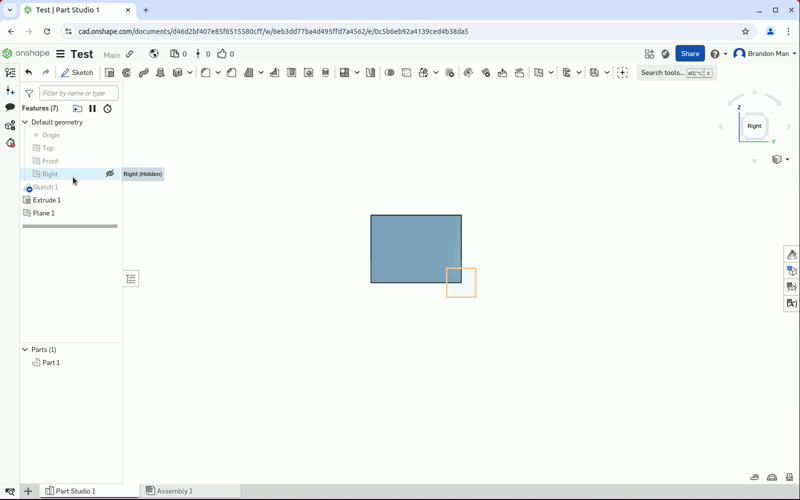
key(shift+s)
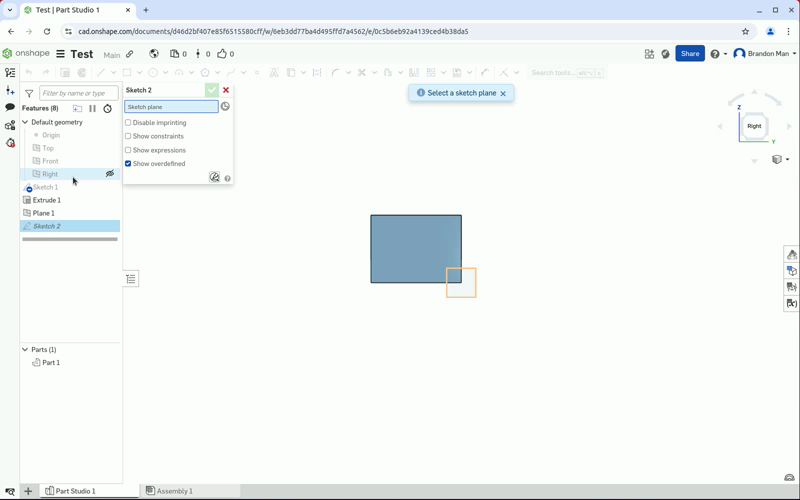
mouse_move(73, 215)
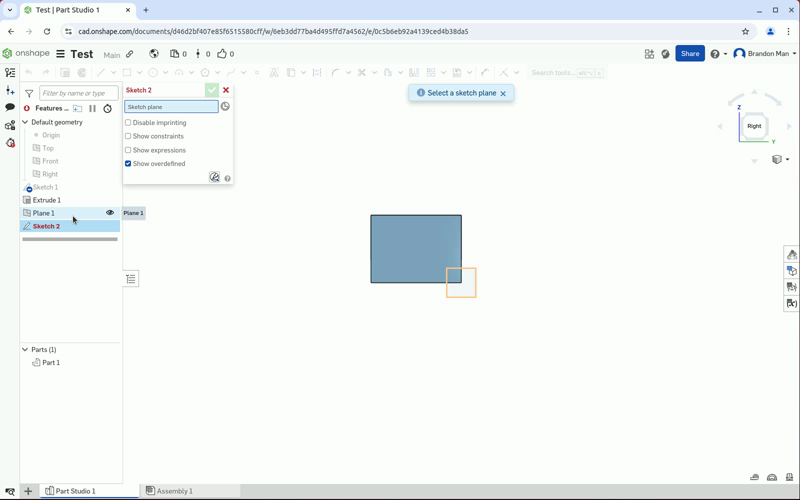
click(73, 215)
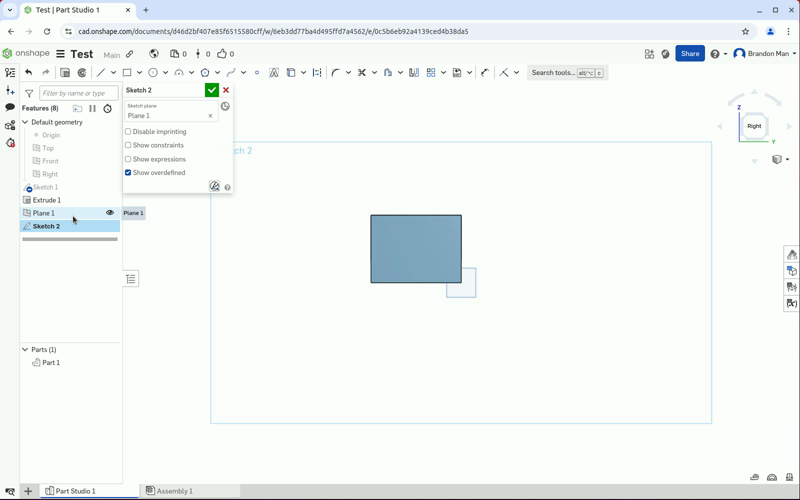
mouse_move(73, 352)
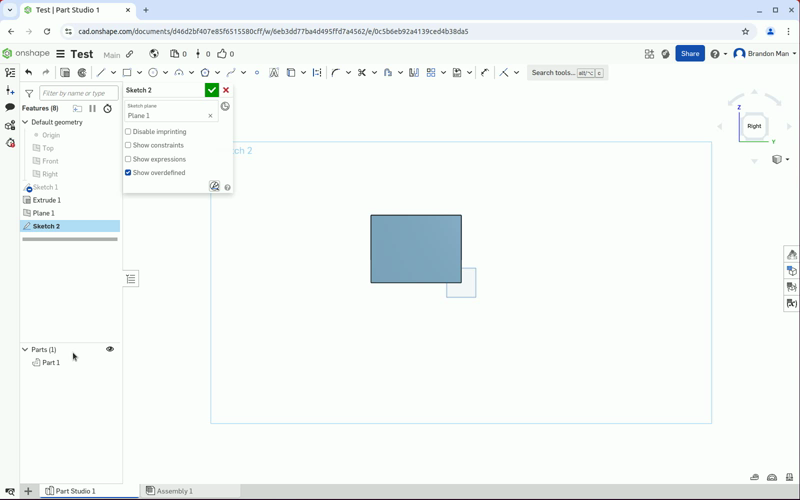
key(y)
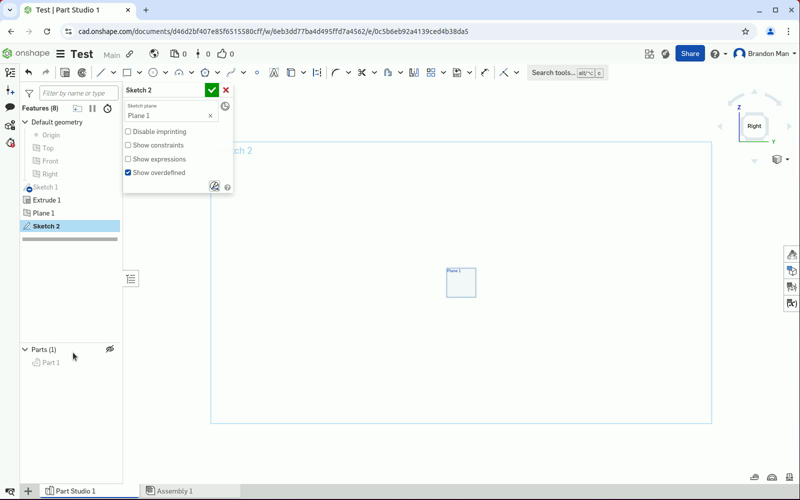
key(l)
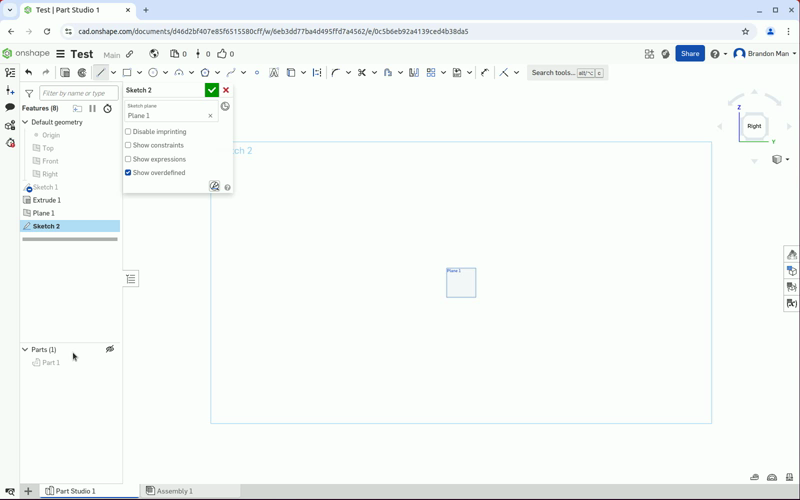
key_down(shift)
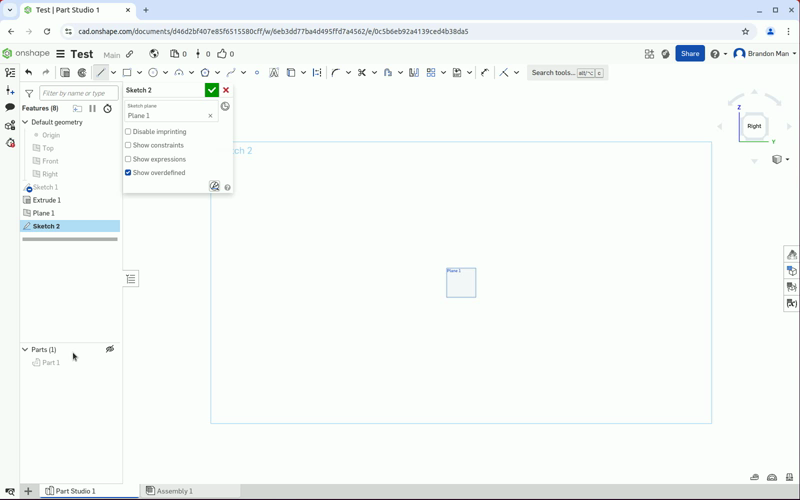
mouse_move(370, 215)
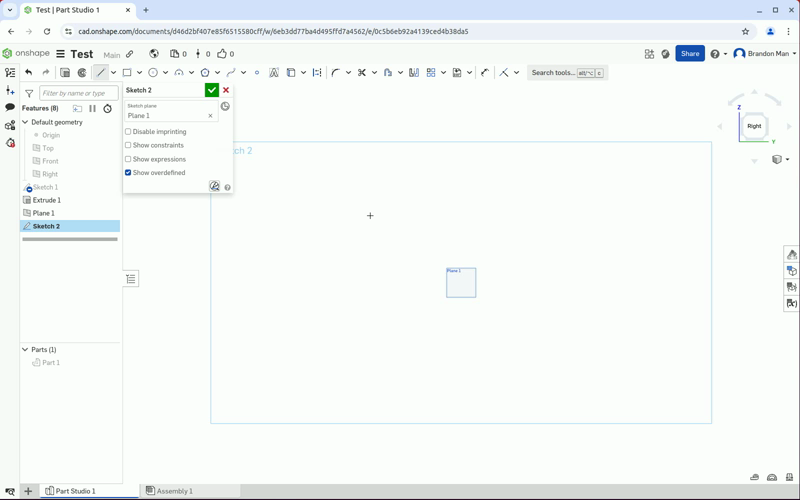
click(370, 215)
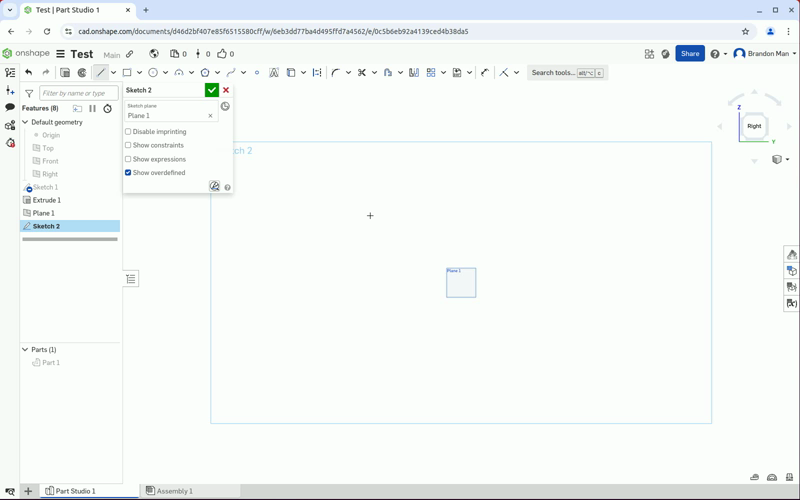
key_up(shift)
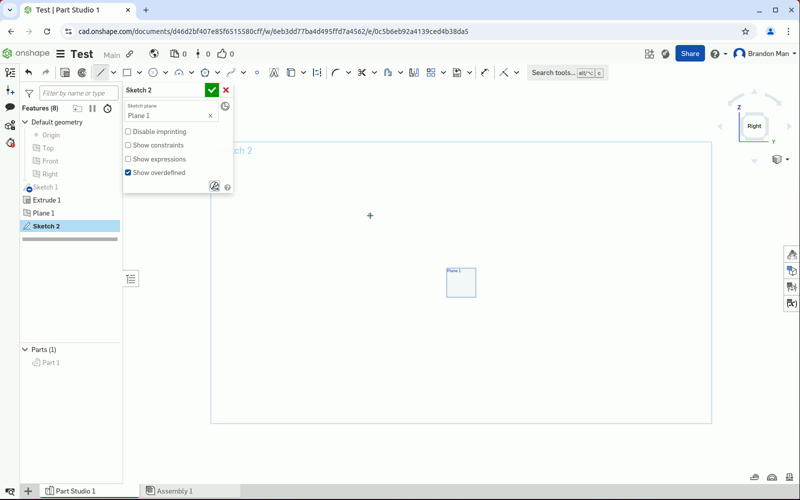
key_down(shift)
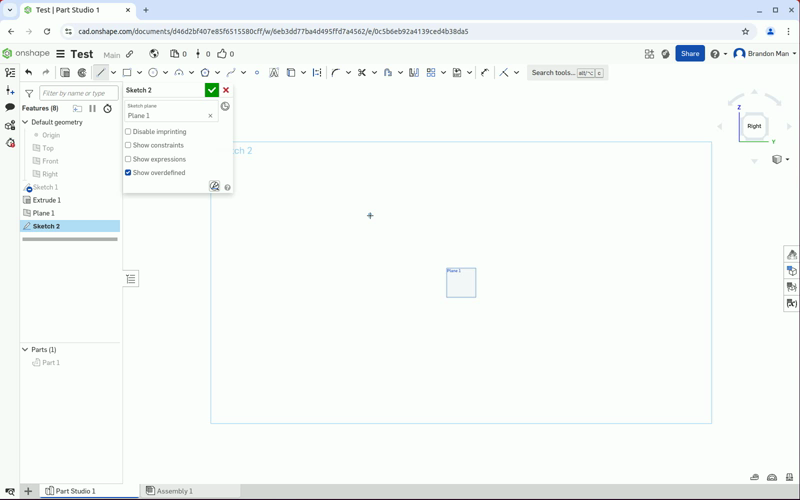
mouse_move(461, 215)
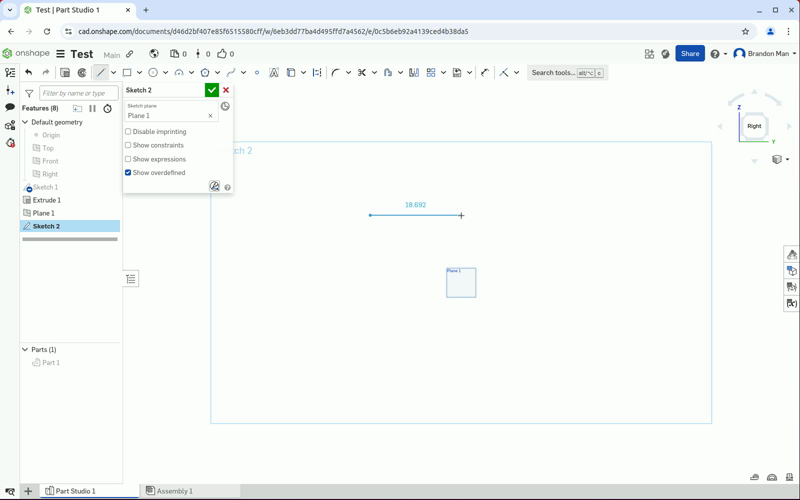
click(461, 215)
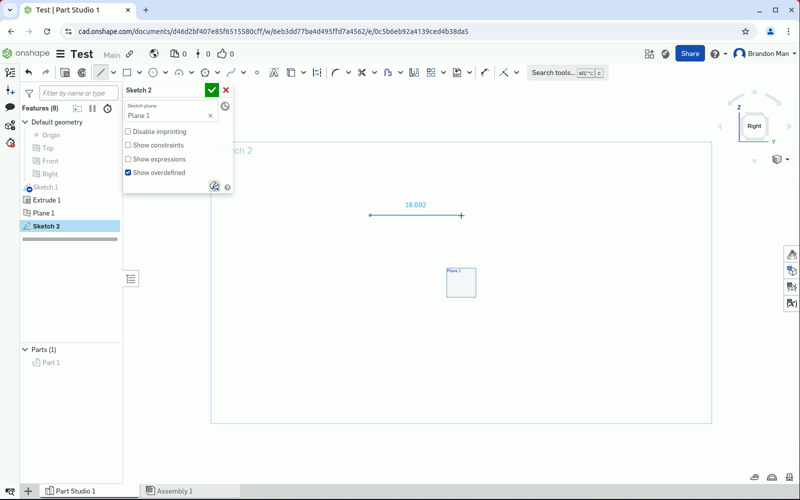
key_up(shift)
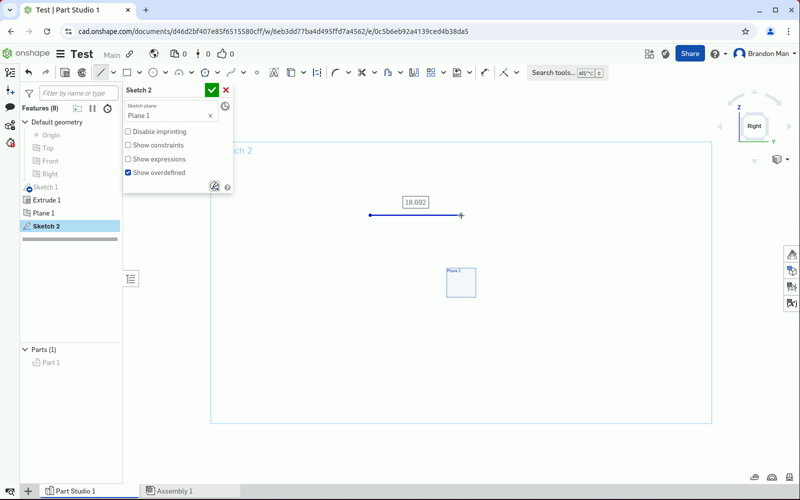
key(esc)
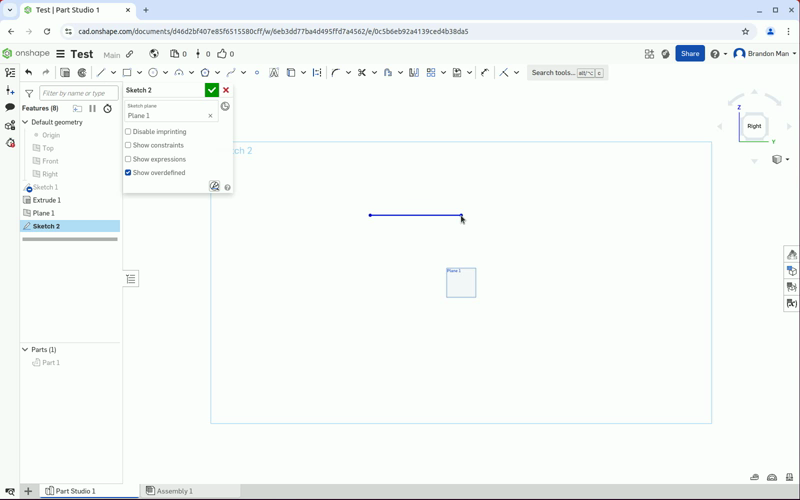
key(a)
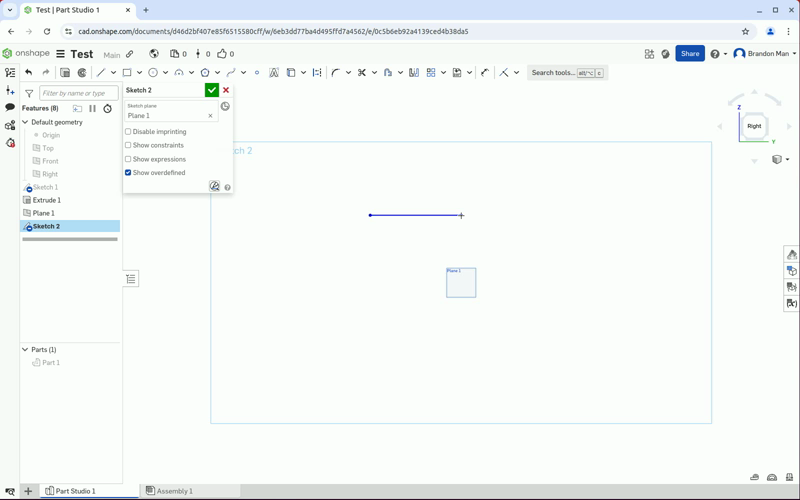
mouse_move(461, 215)
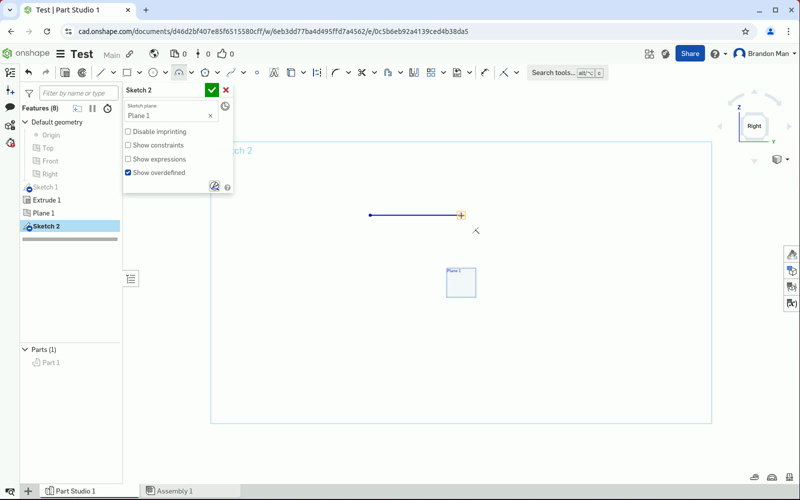
click(461, 215)
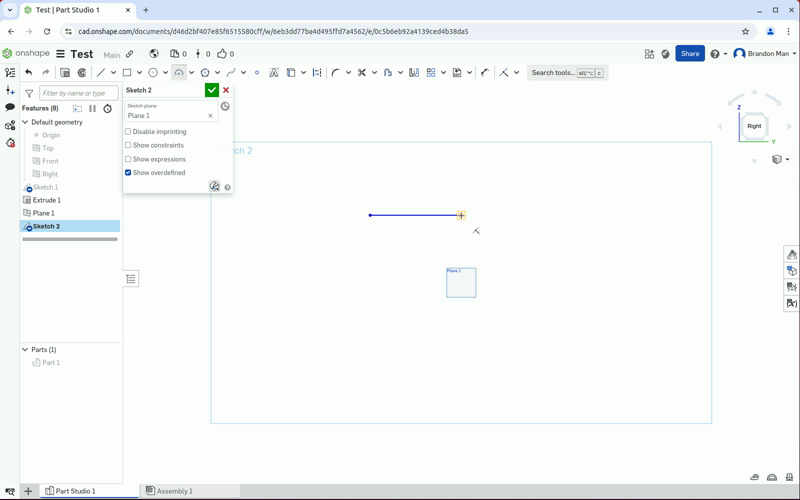
mouse_move(370, 215)
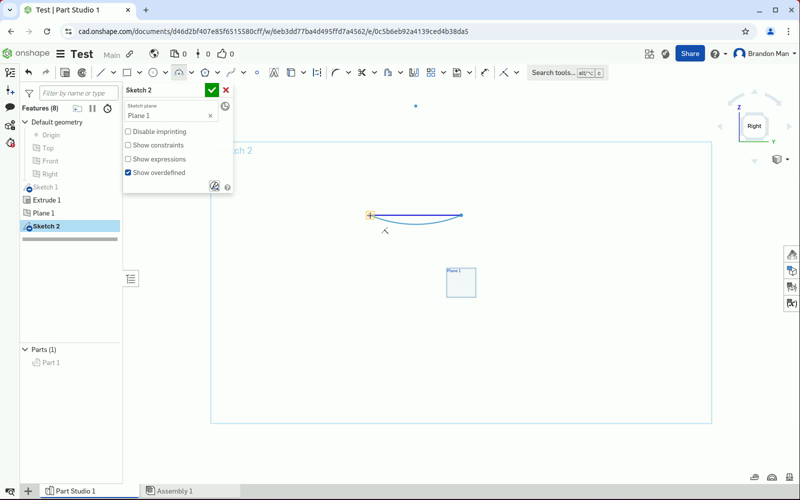
click(370, 215)
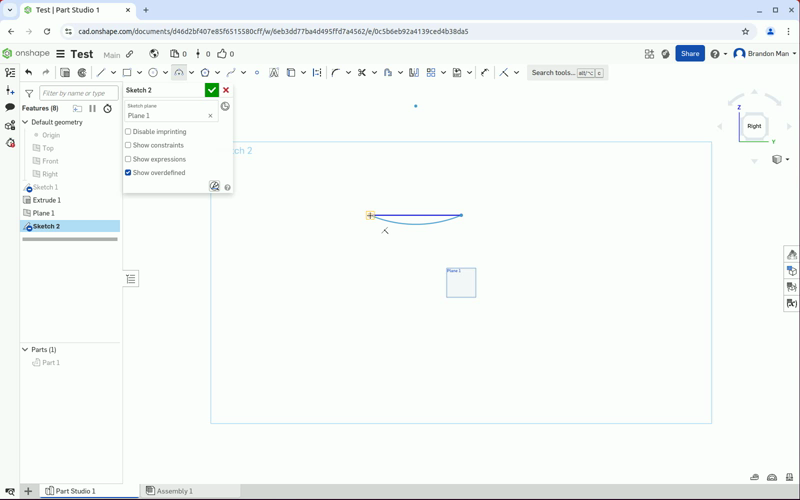
key_down(shift)
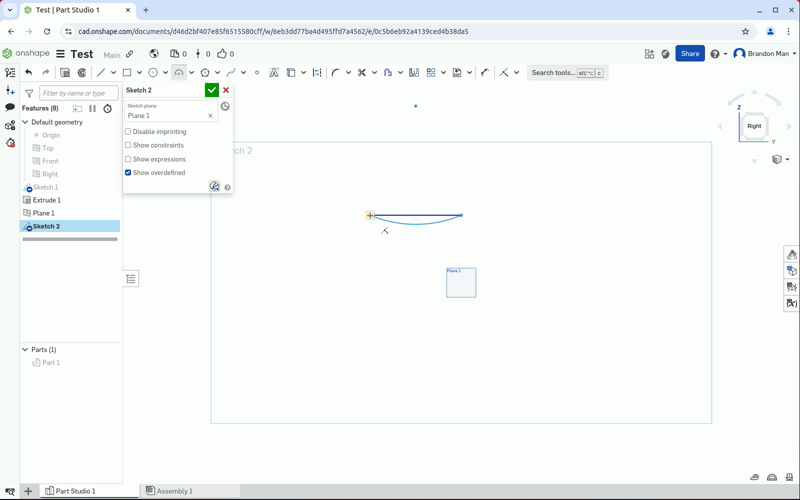
mouse_move(415, 169)
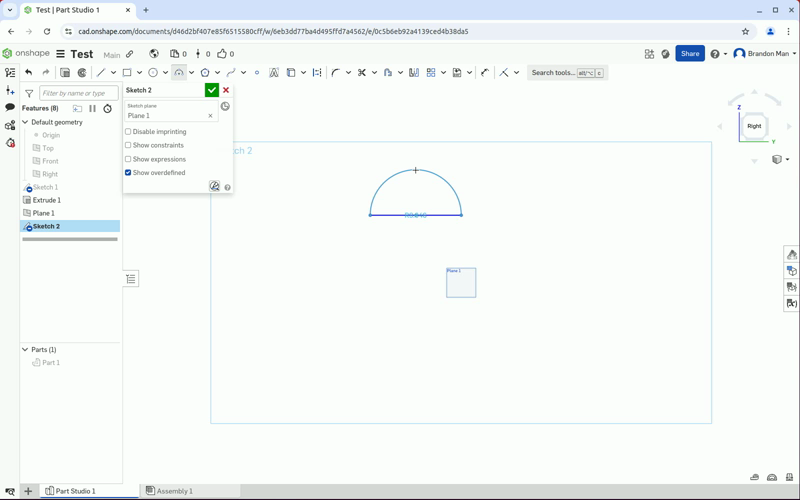
click(415, 169)
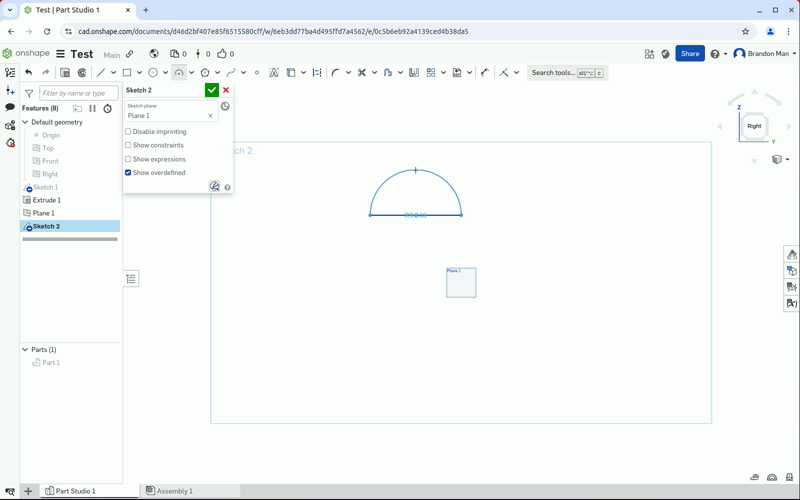
key_up(shift)
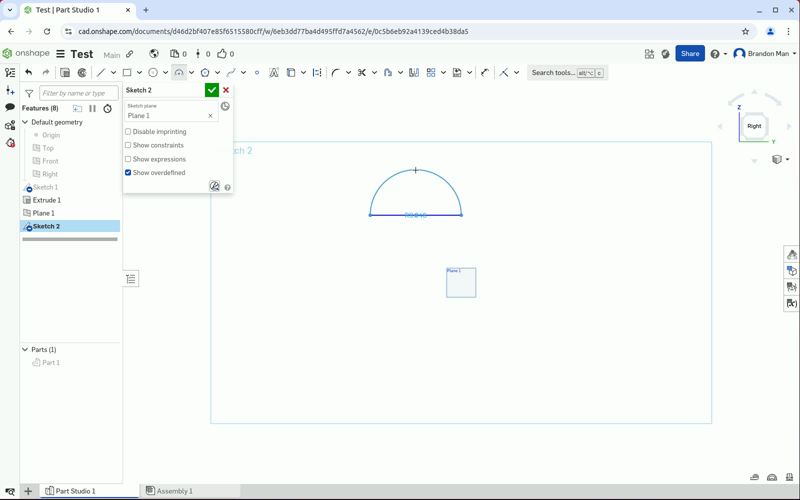
key(esc)
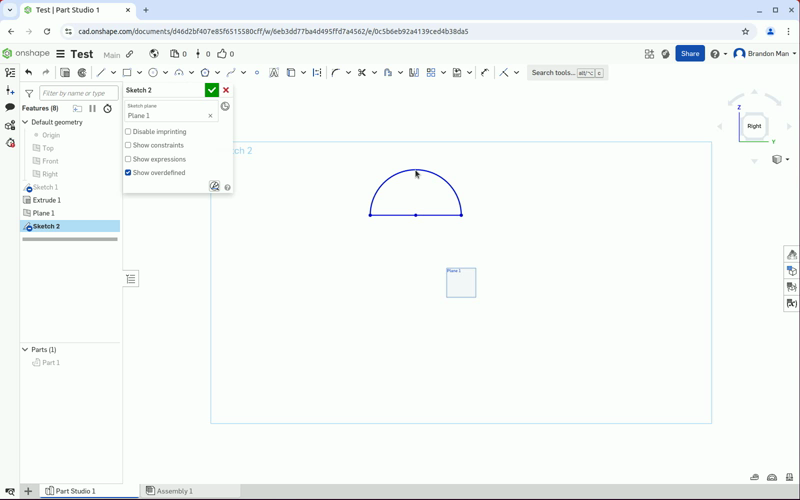
mouse_move(399, 208)
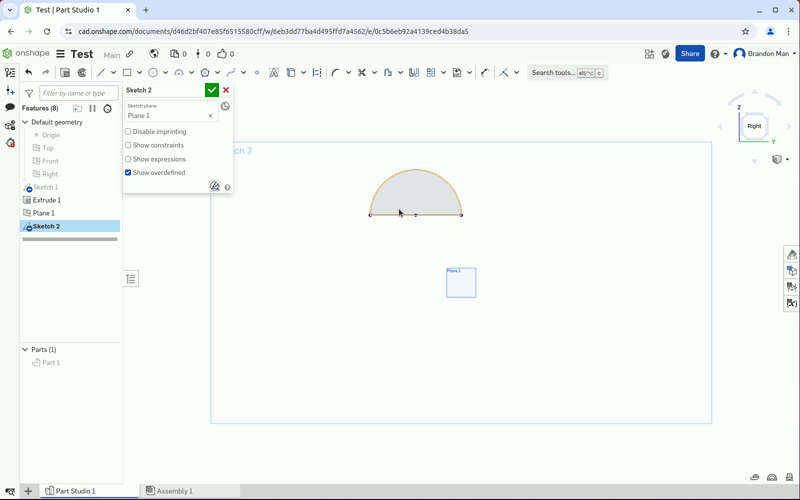
scroll(6)
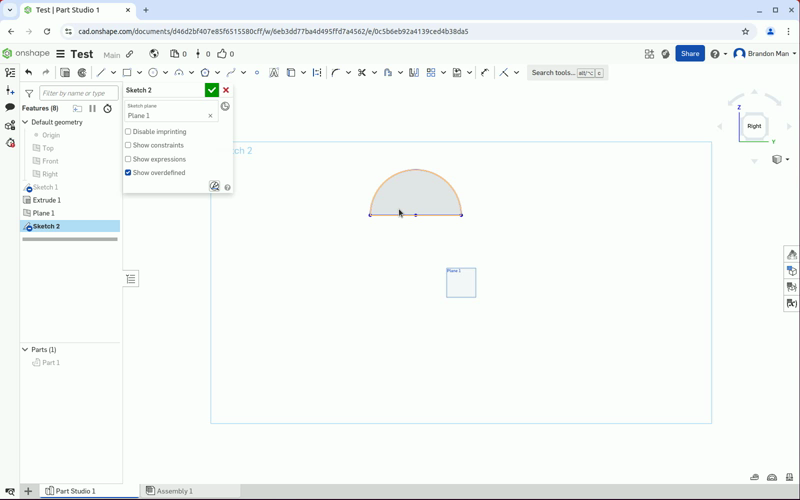
scroll(6)
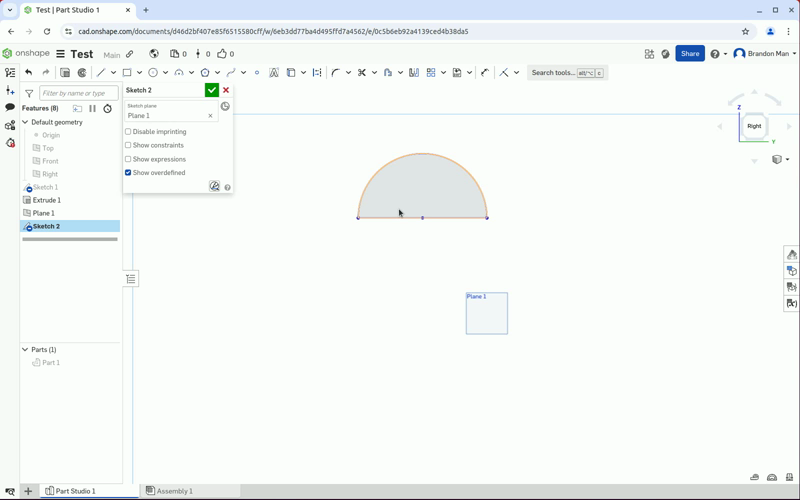
scroll(6)
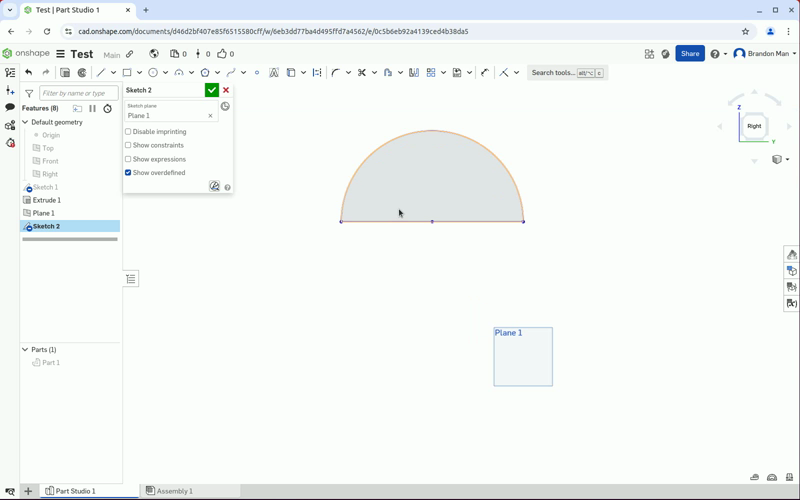
scroll(6)
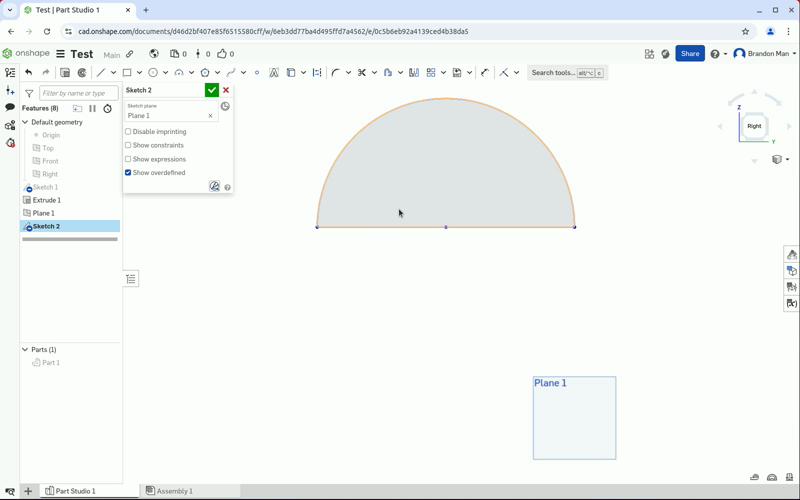
scroll(6)
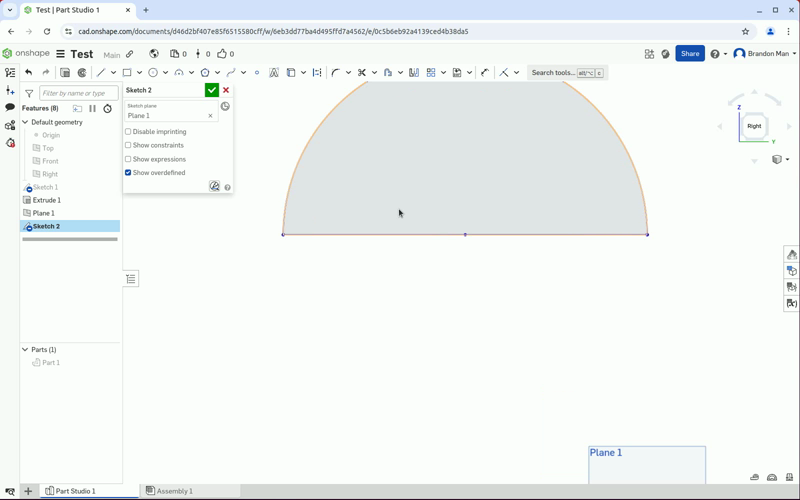
scroll(6)
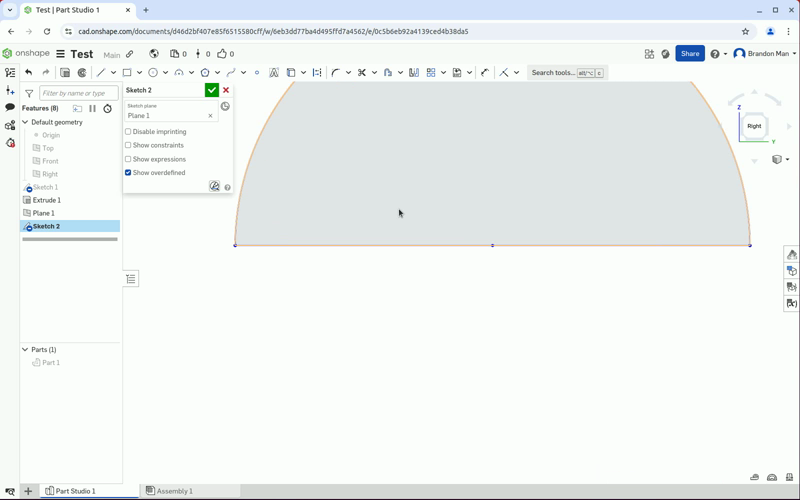
scroll(6)
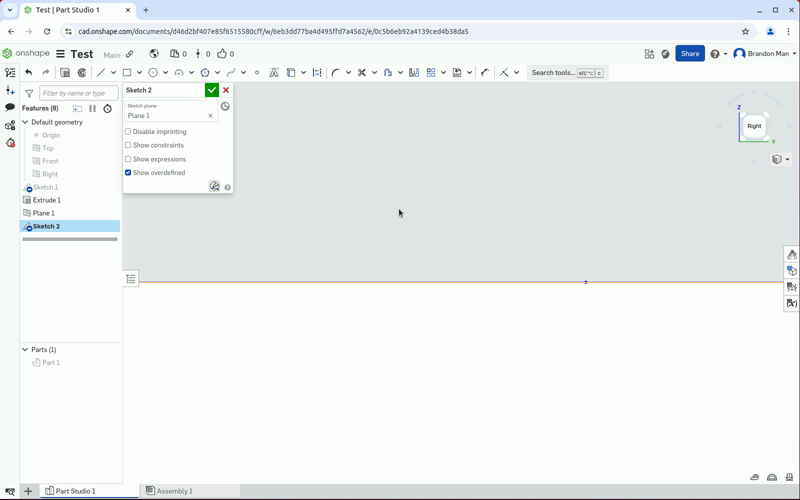
click(399, 208)
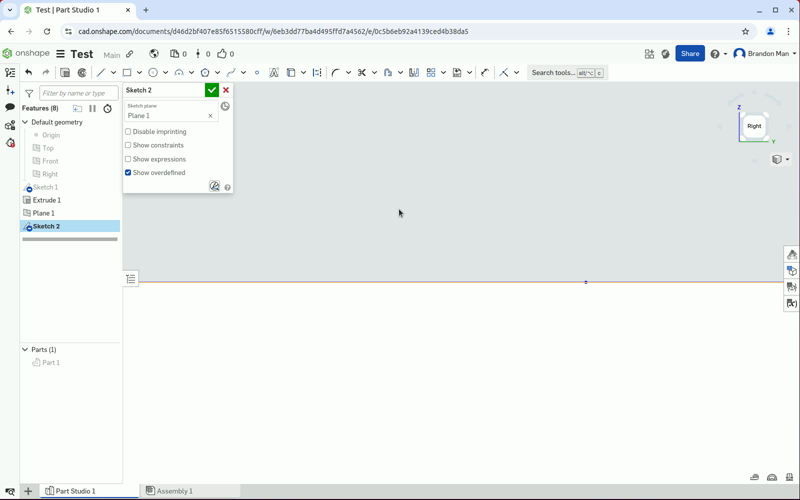
scroll(-6)
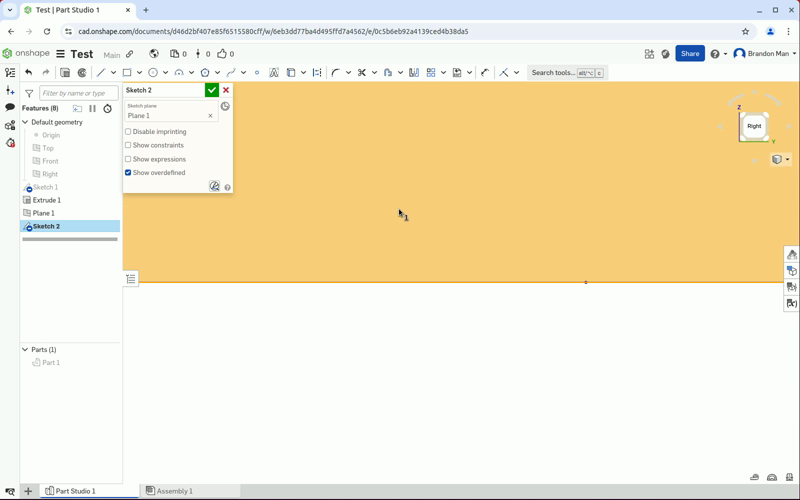
scroll(-6)
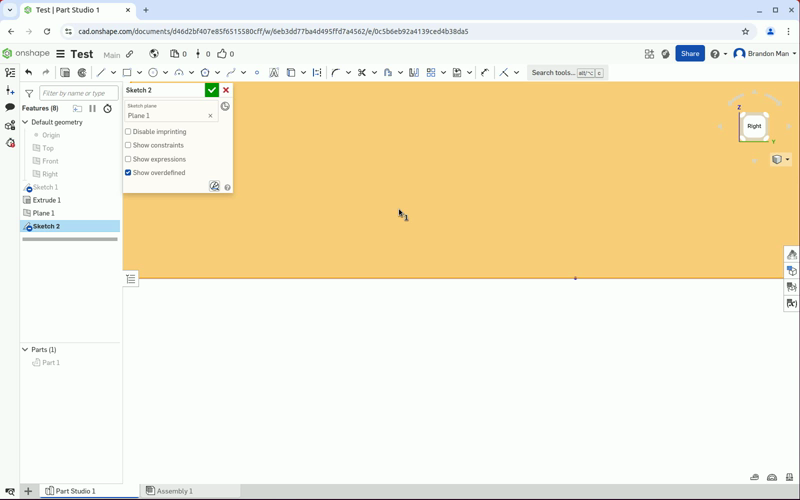
scroll(-6)
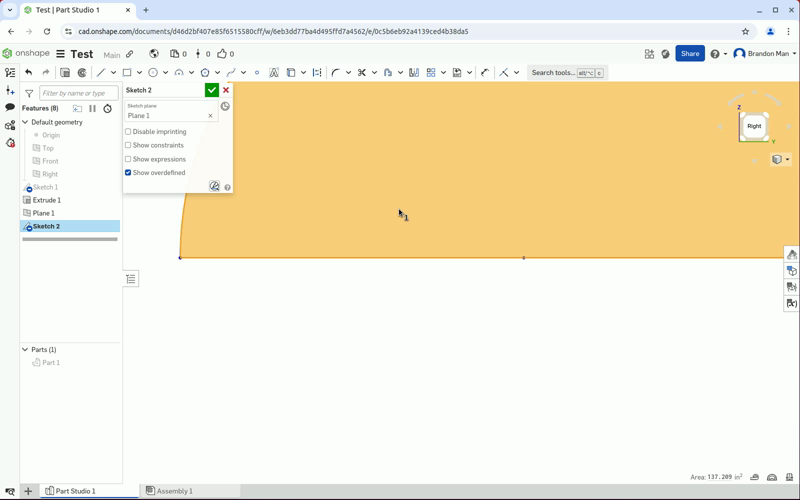
scroll(-6)
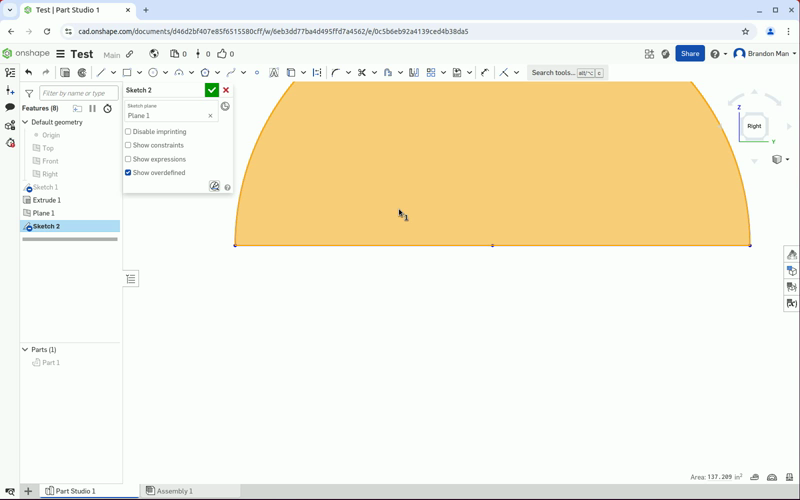
scroll(-6)
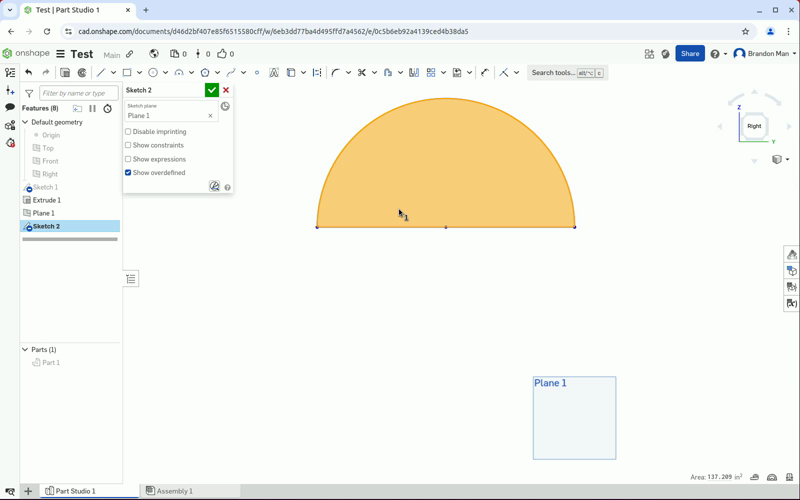
scroll(-6)
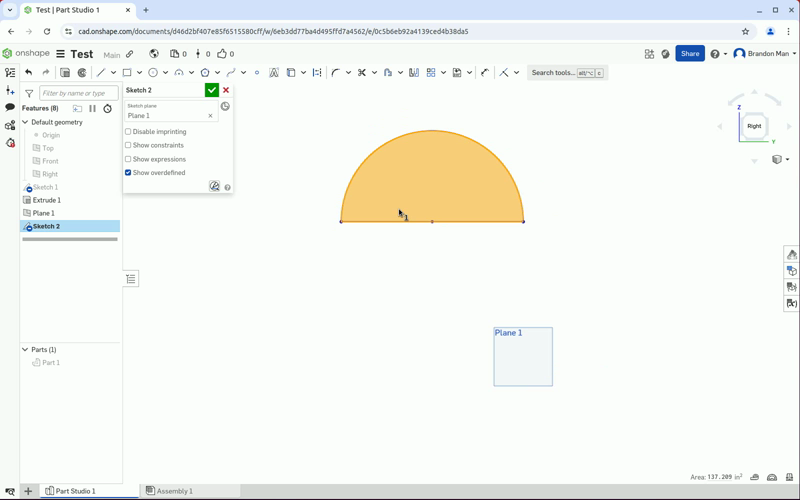
scroll(-6)
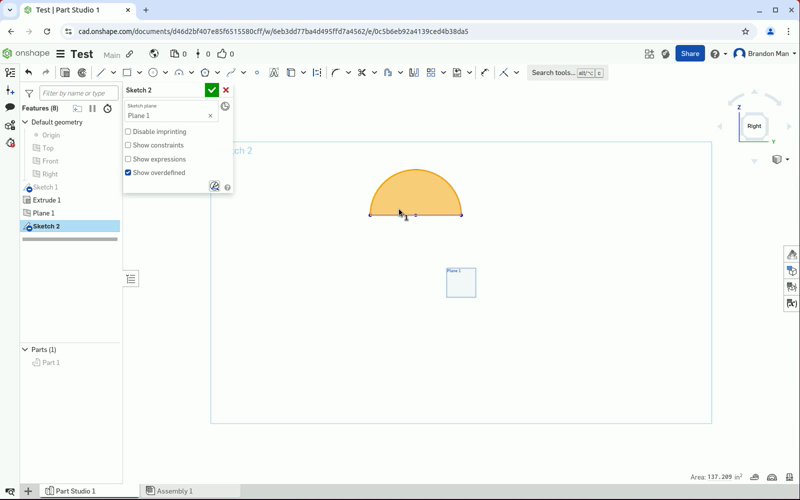
mouse_move(73, 352)
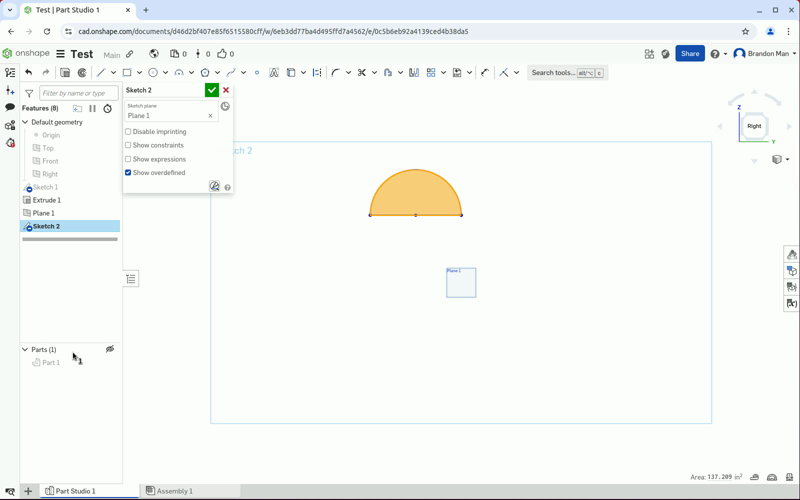
key(shift+y)
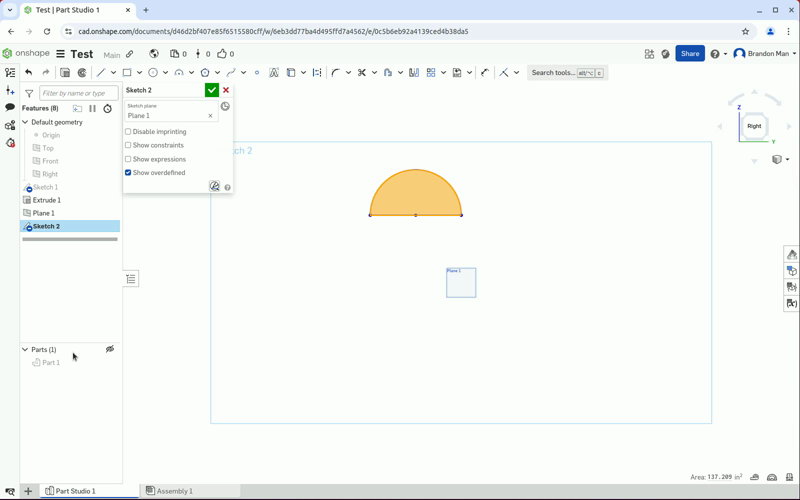
key(shift+e)
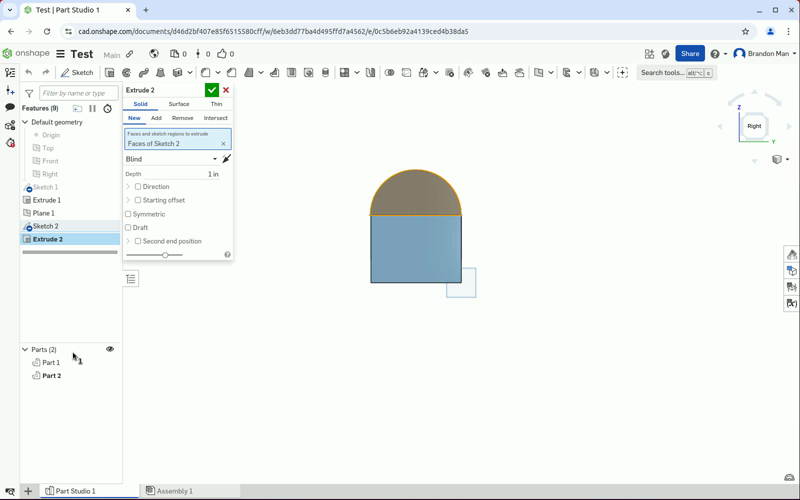
mouse_move(143, 106)
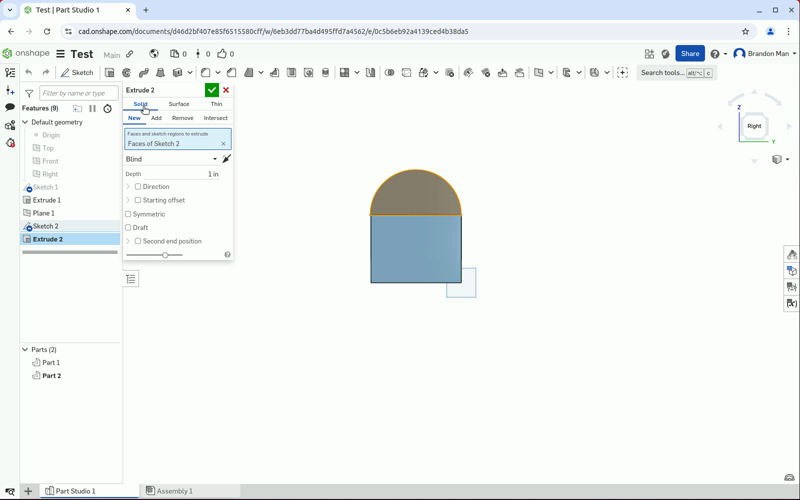
click(143, 106)
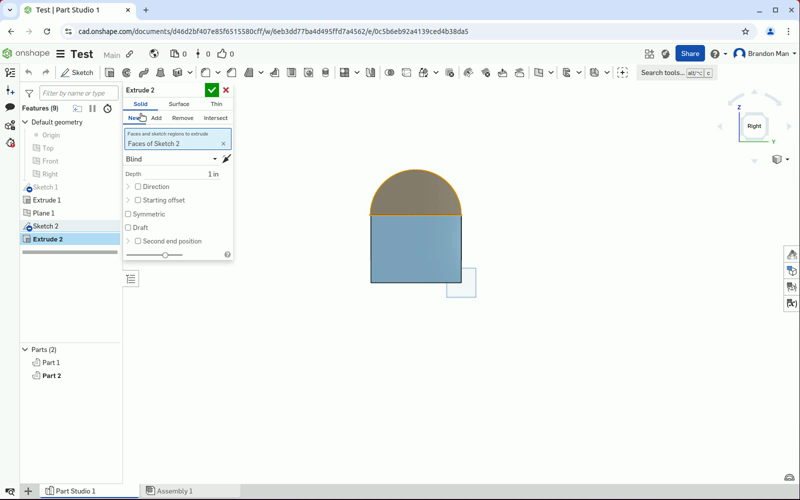
mouse_move(137, 120)
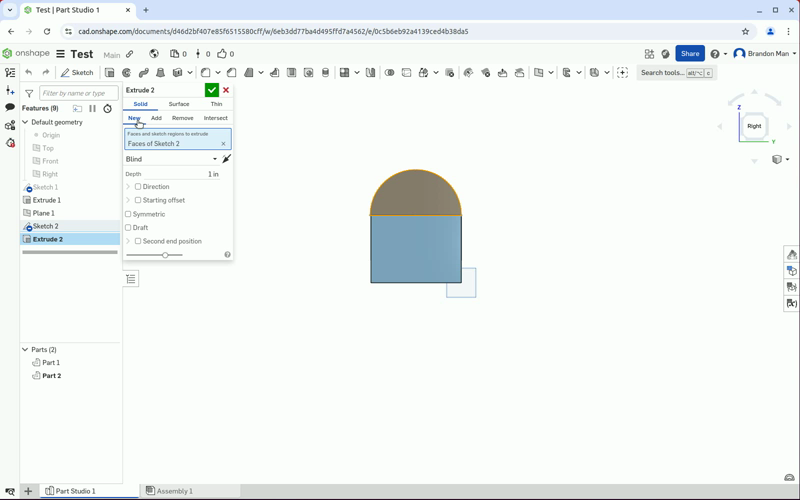
click(137, 120)
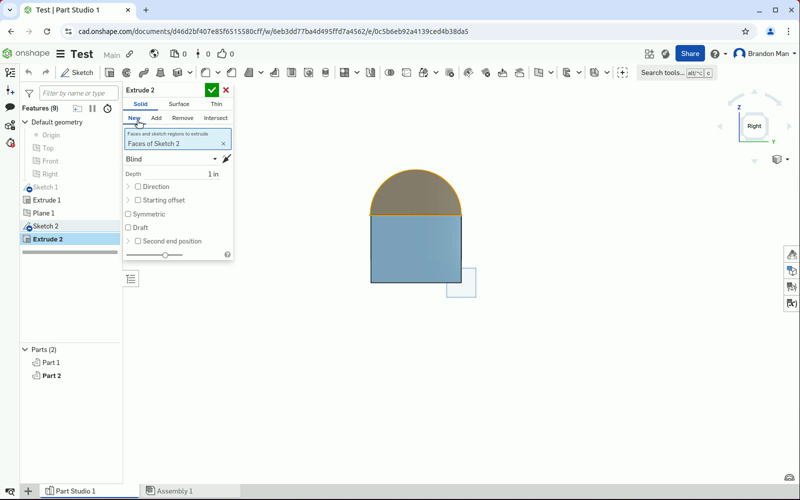
key(tab, 4)
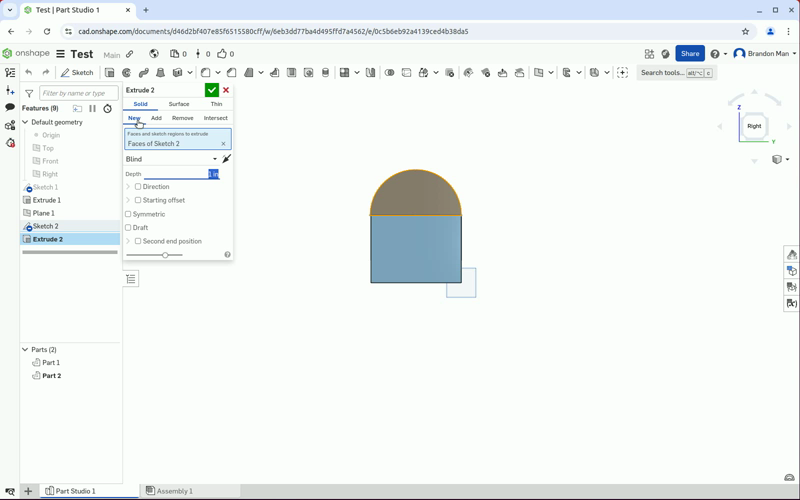
text(-4.574)
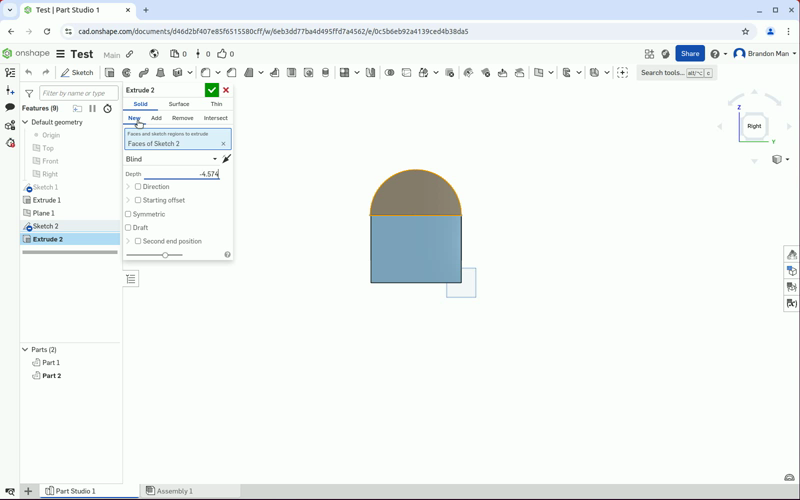
key(enter)
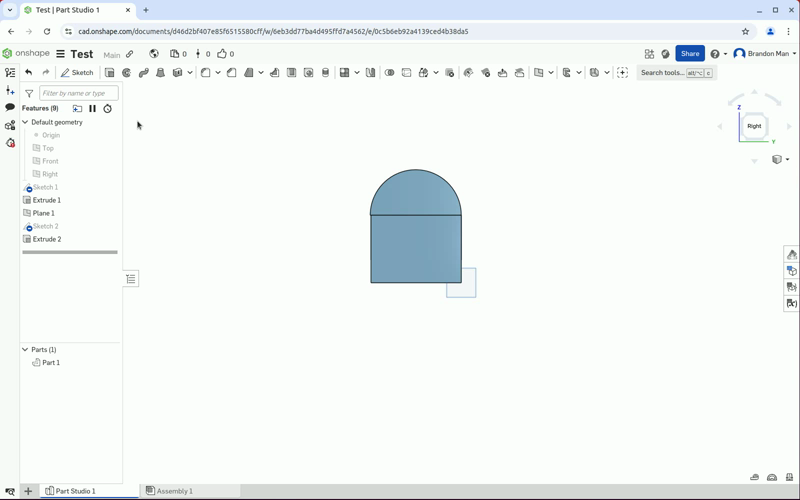
key(shift+h)
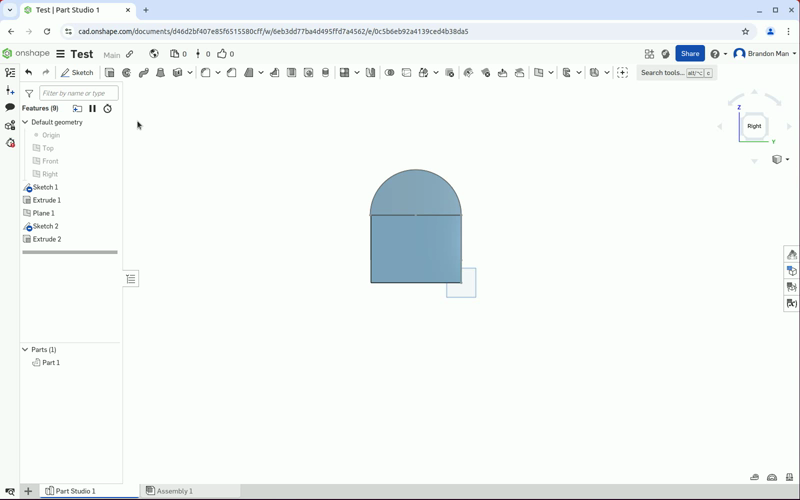
key(shift+h)
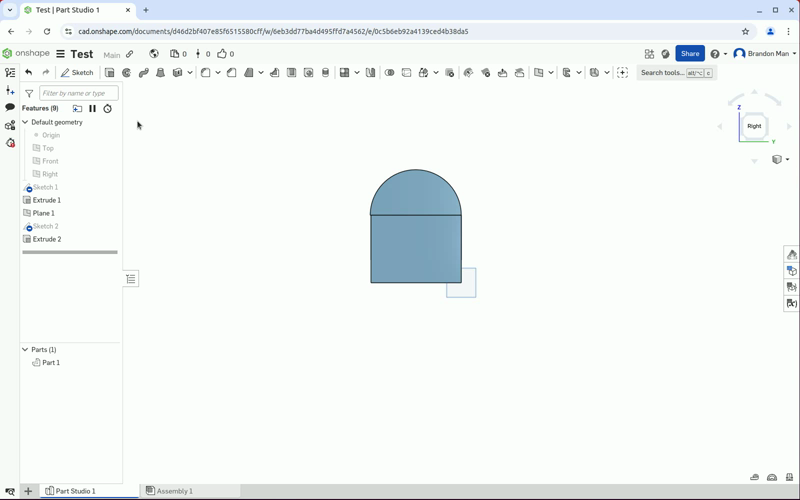
mouse_move(73, 189)
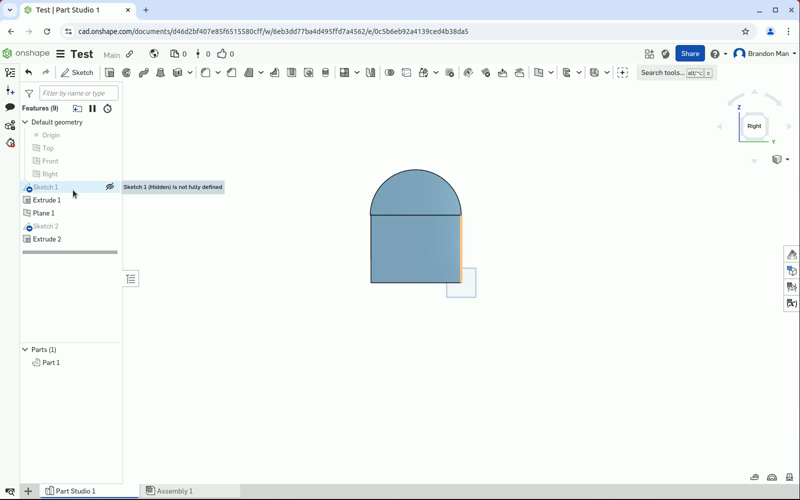
click(73, 189)
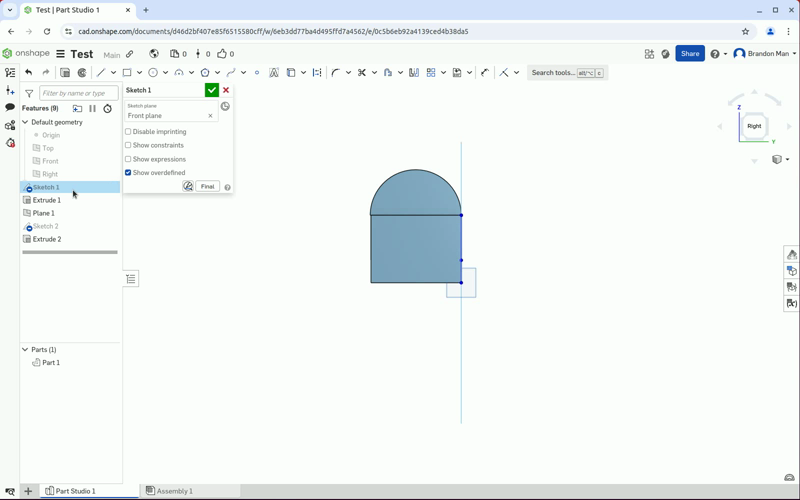
mouse_move(229, 92)
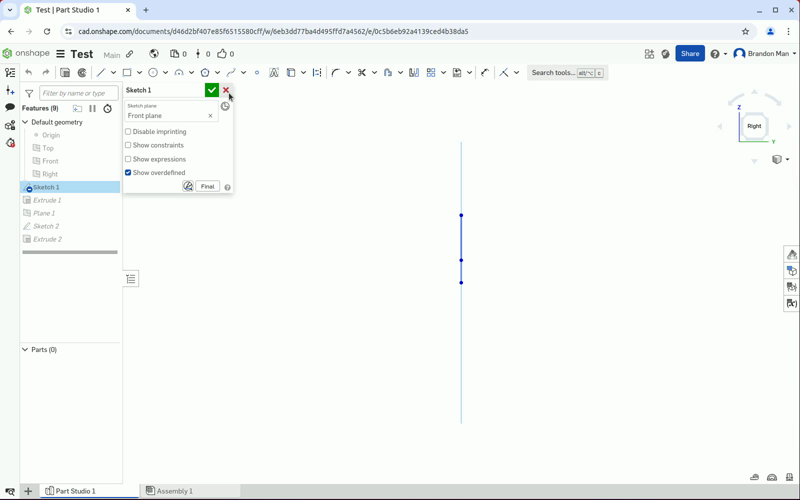
click(229, 92)
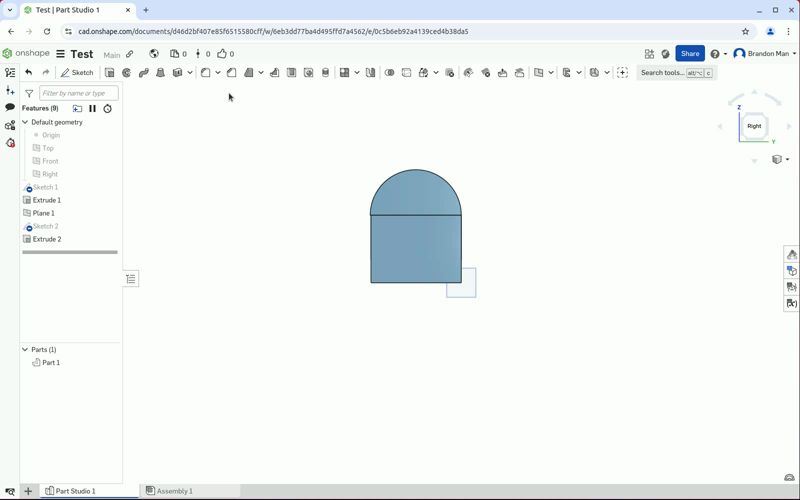
mouse_move(541, 75)
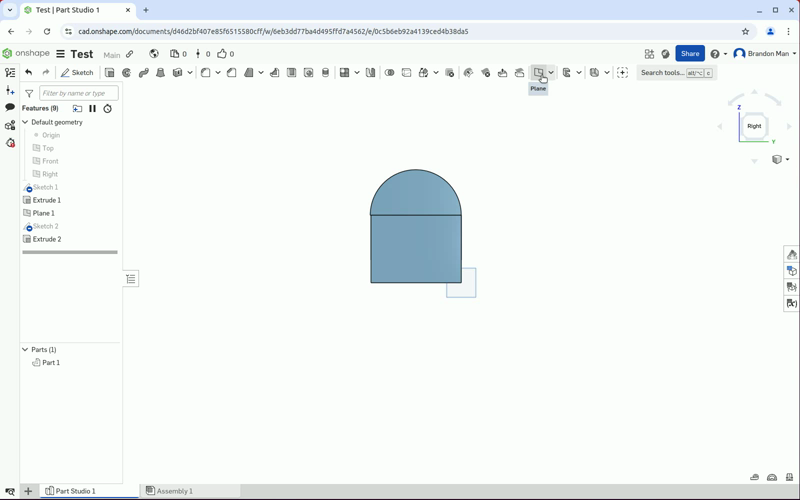
click(541, 75)
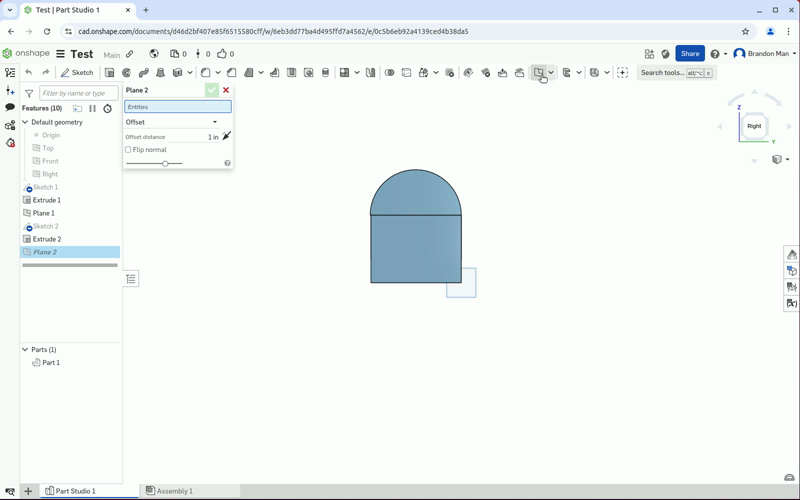
mouse_move(73, 176)
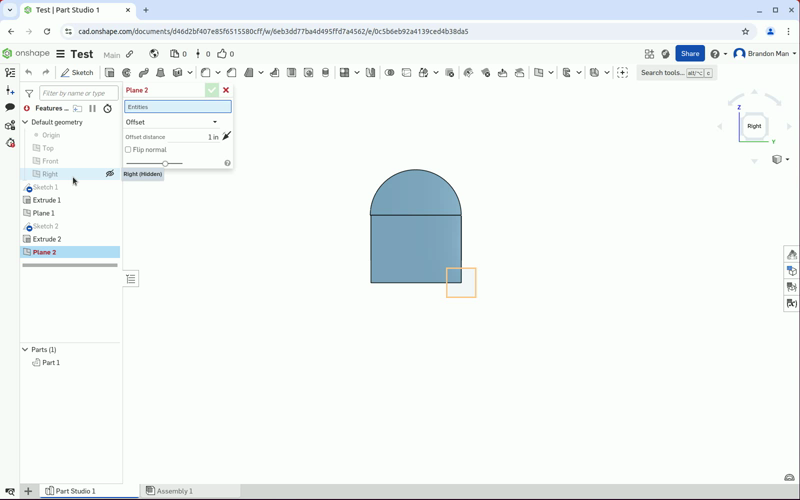
click(73, 176)
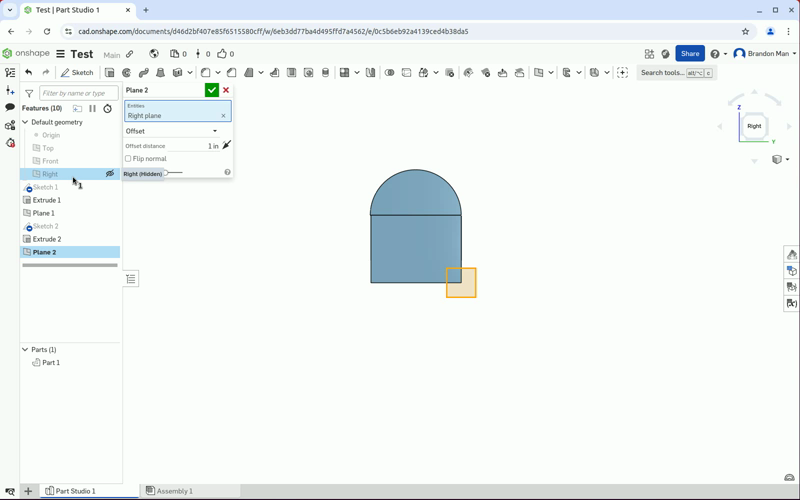
key(tab, 2)
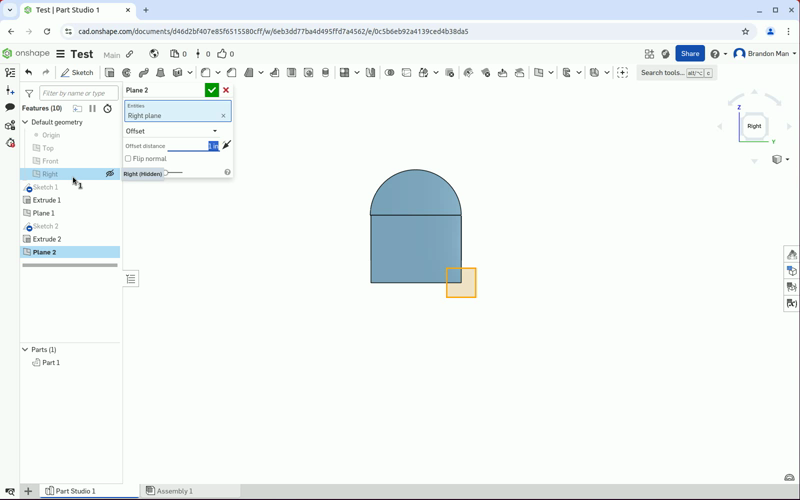
text(23.108)
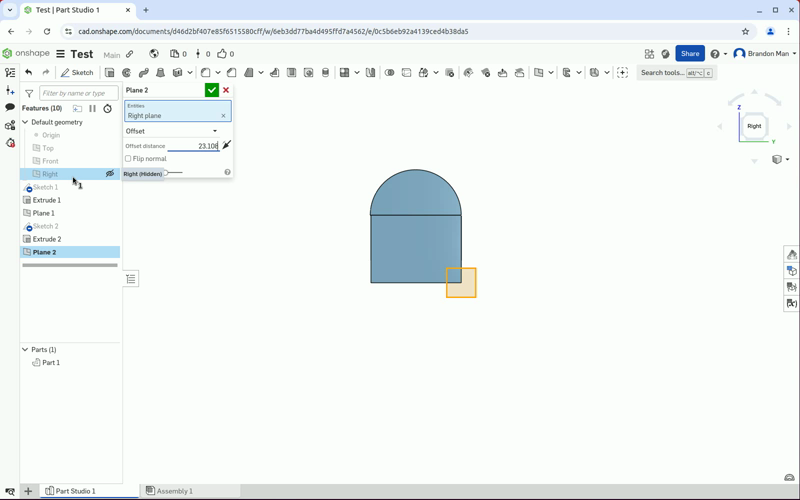
key(enter, 2)
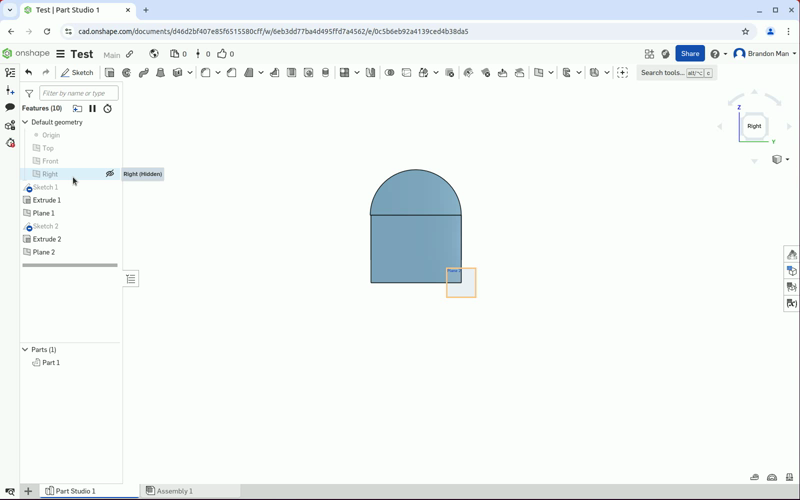
key(shift+s)
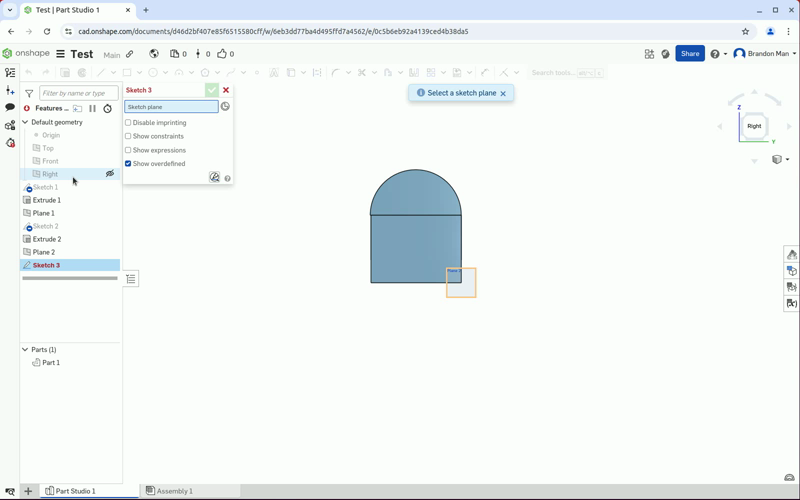
mouse_move(73, 254)
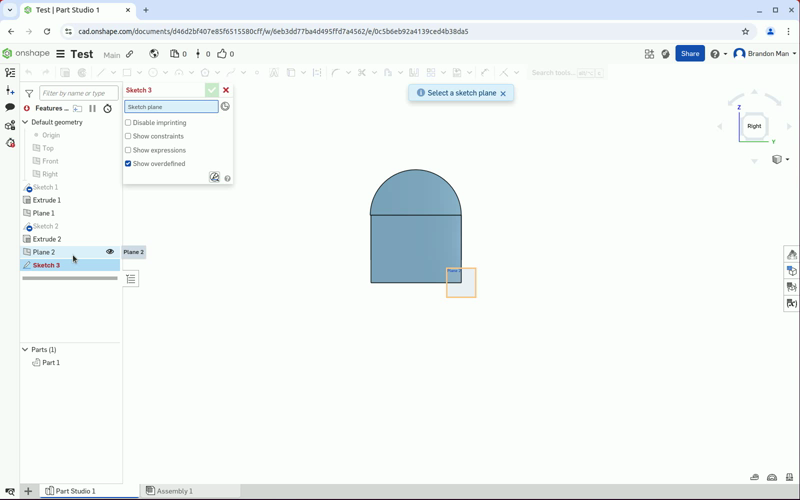
click(73, 254)
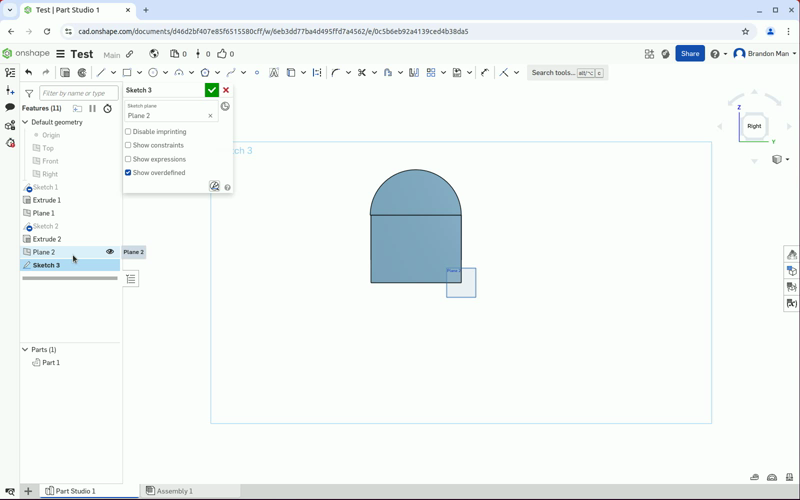
mouse_move(73, 352)
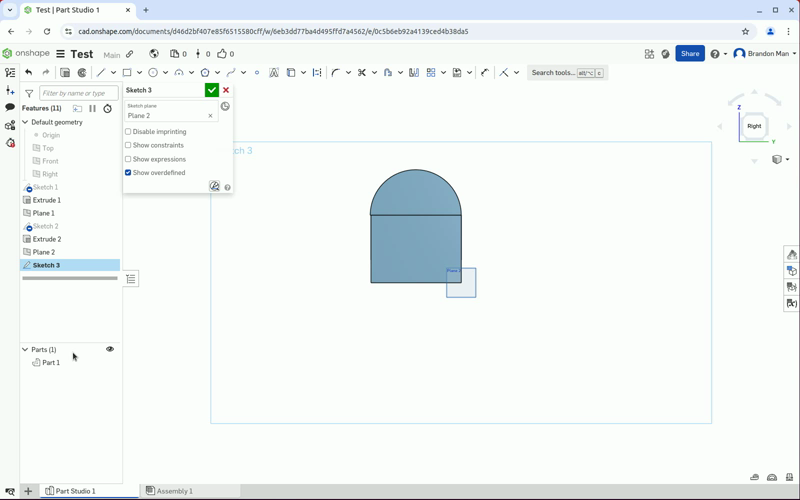
key(y)
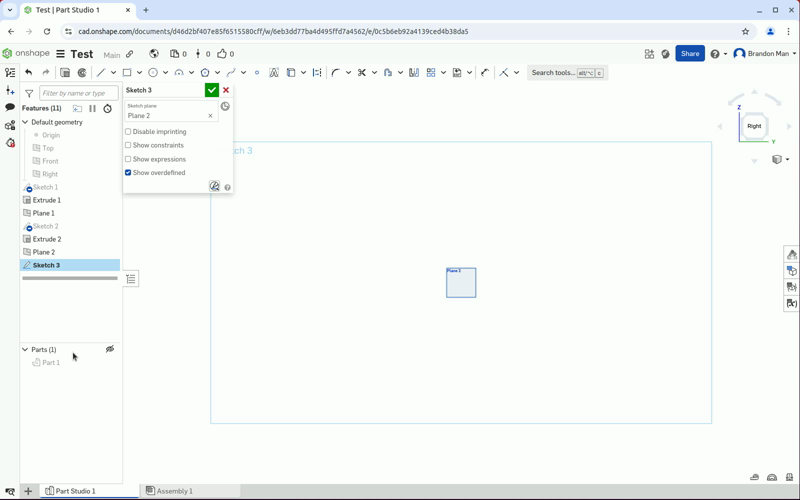
key(l)
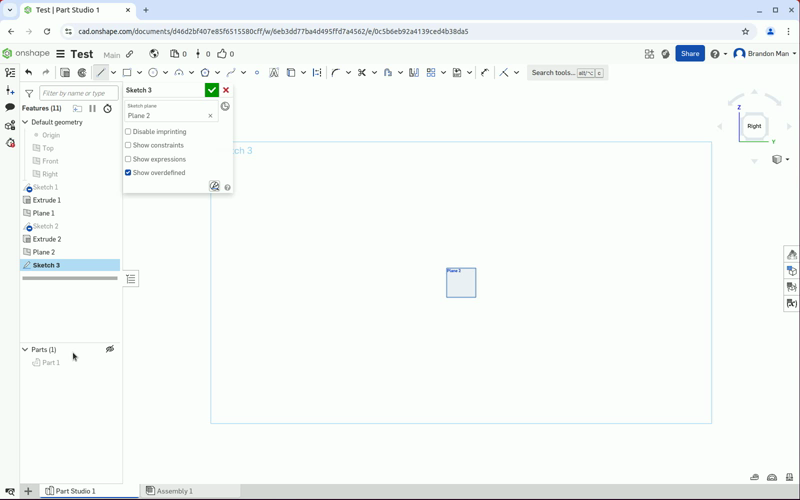
key_down(shift)
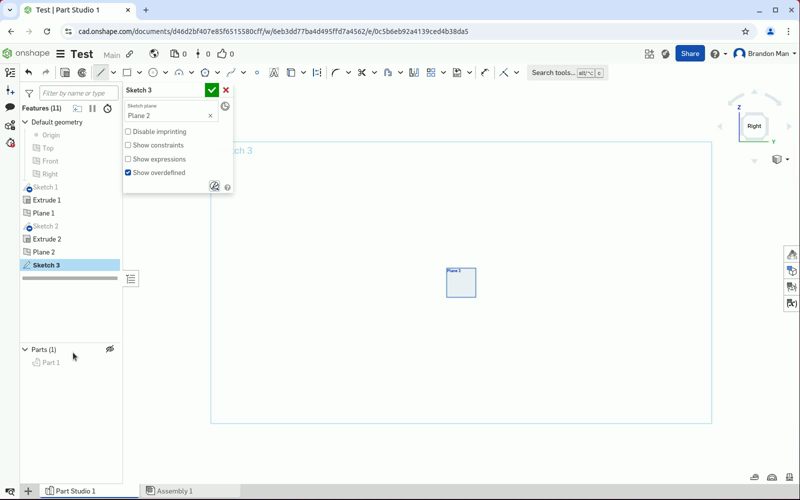
mouse_move(370, 215)
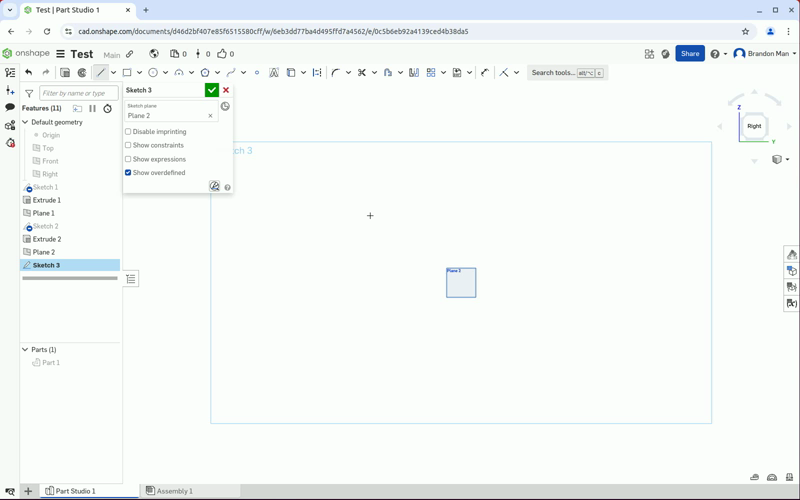
click(370, 215)
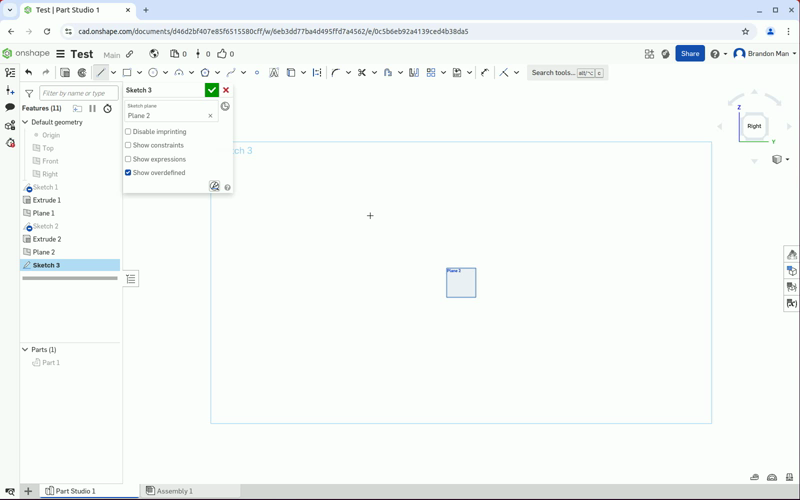
key_up(shift)
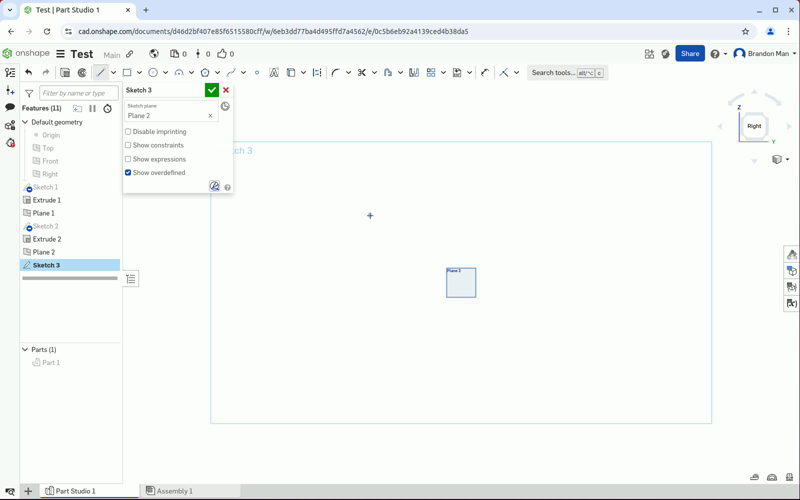
key_down(shift)
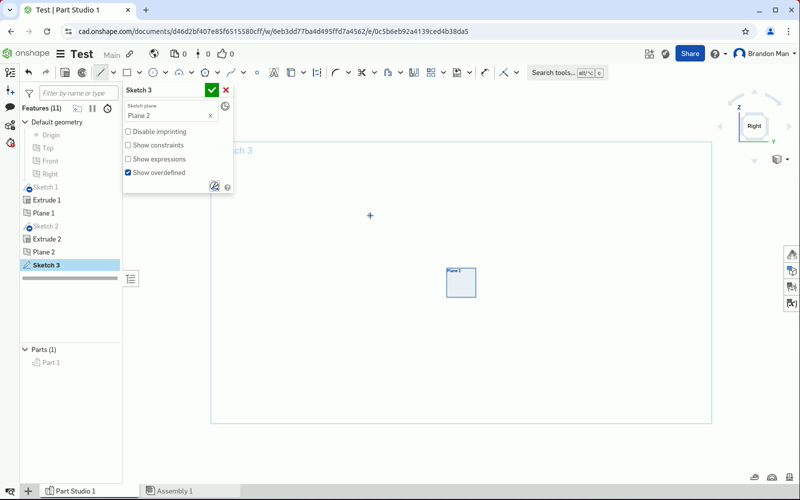
mouse_move(461, 215)
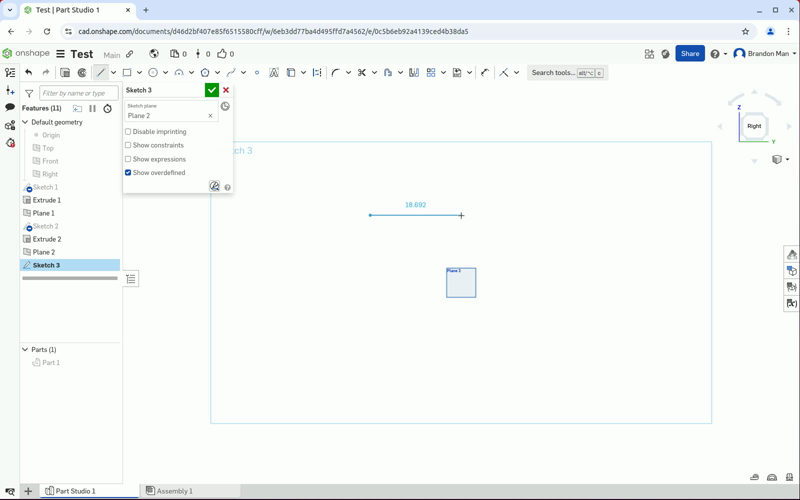
click(461, 215)
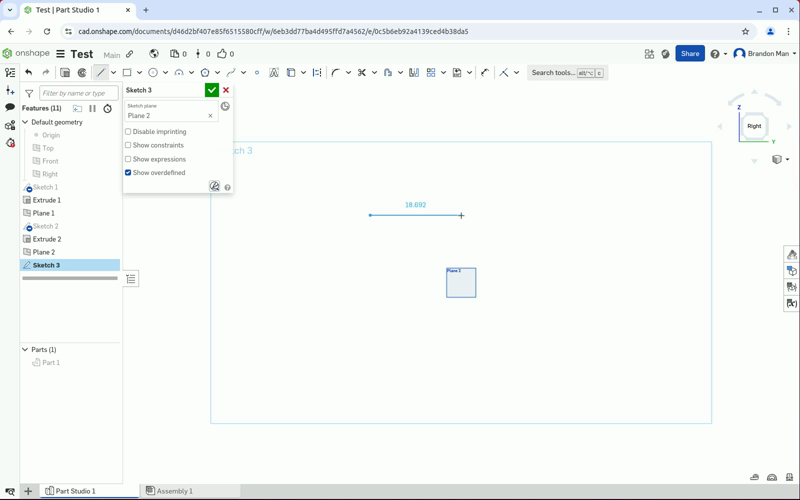
key_up(shift)
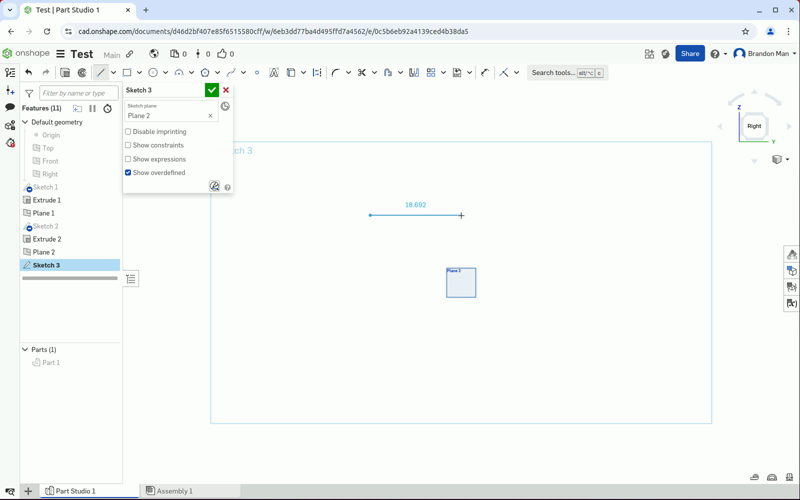
key(esc)
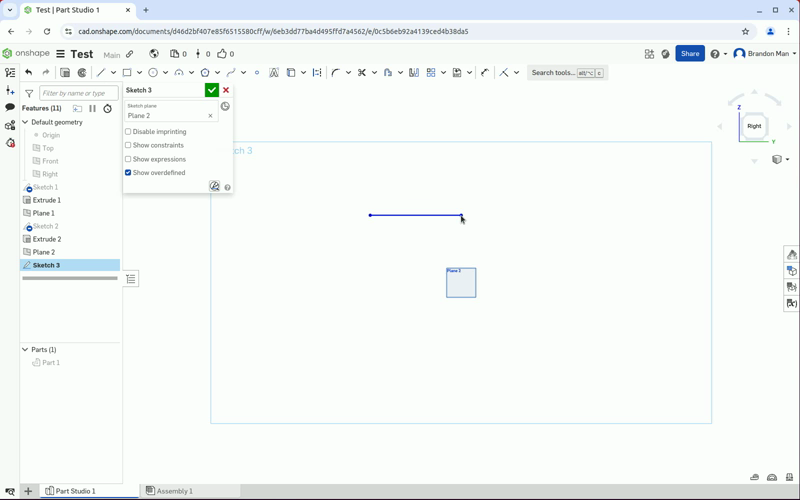
key(a)
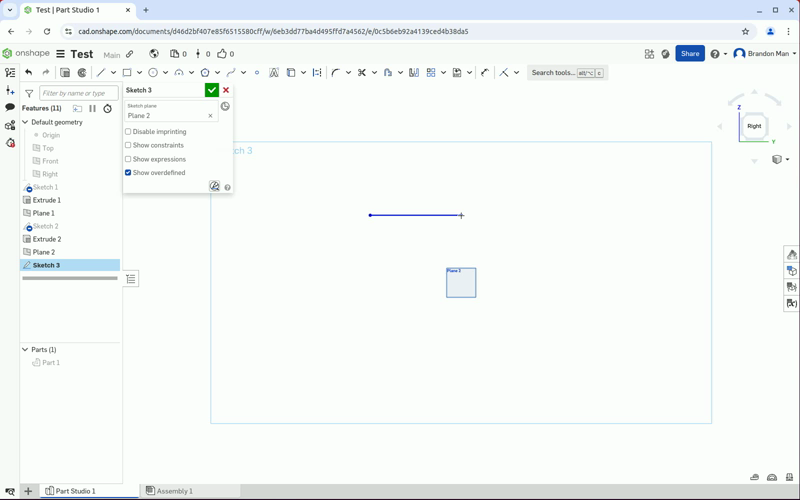
mouse_move(461, 215)
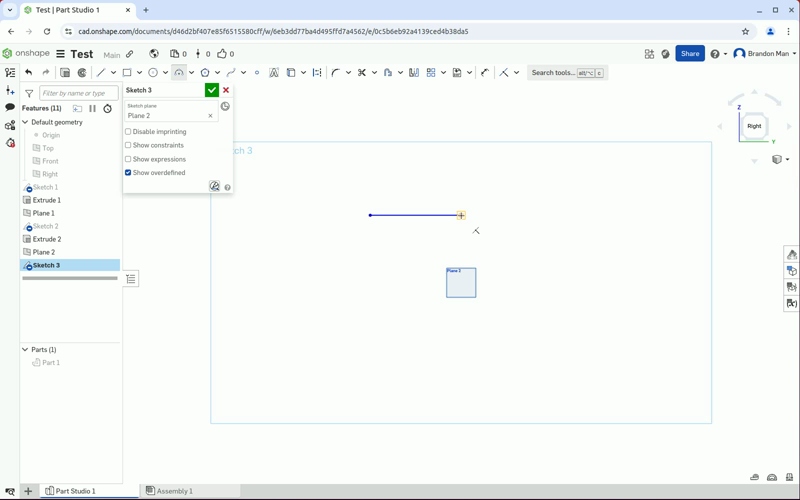
click(461, 215)
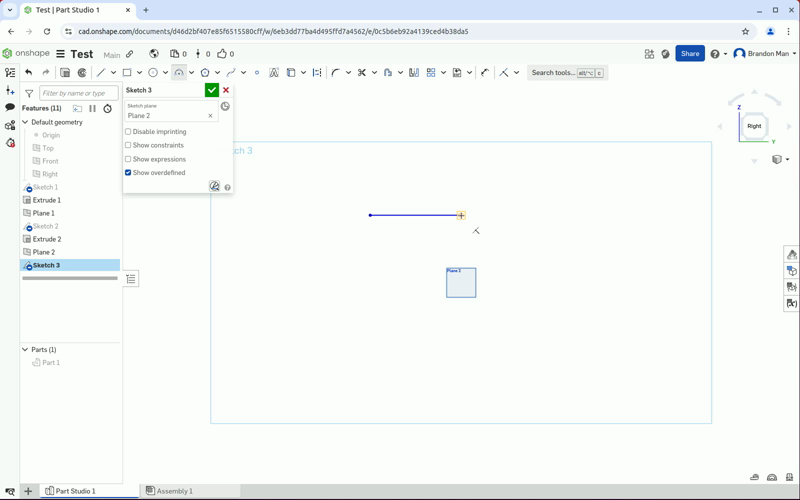
mouse_move(370, 215)
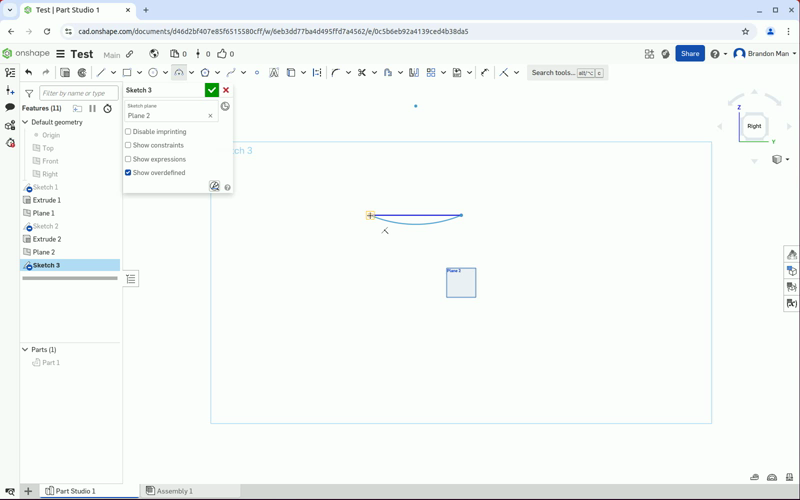
click(370, 215)
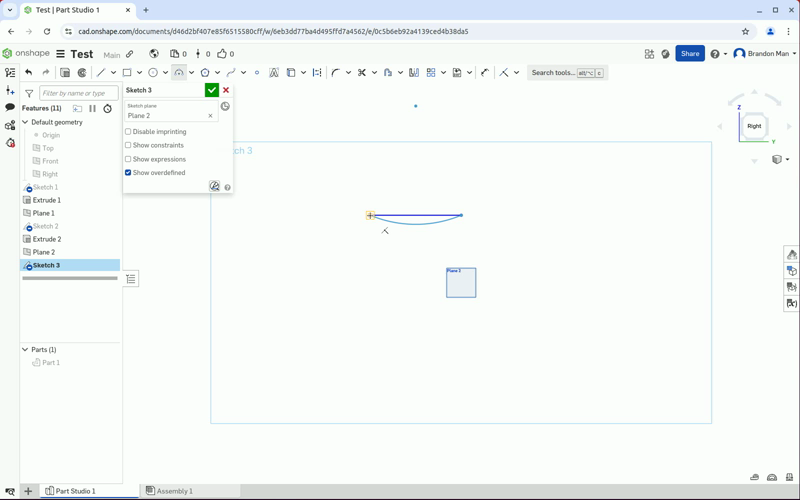
key_down(shift)
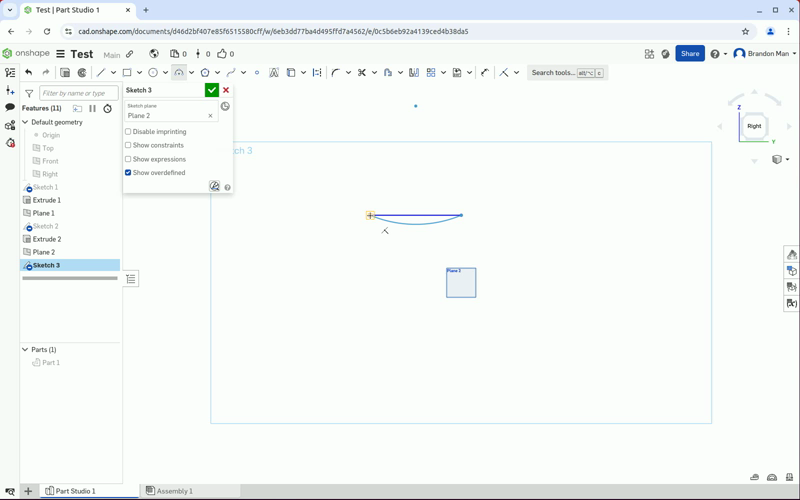
mouse_move(415, 169)
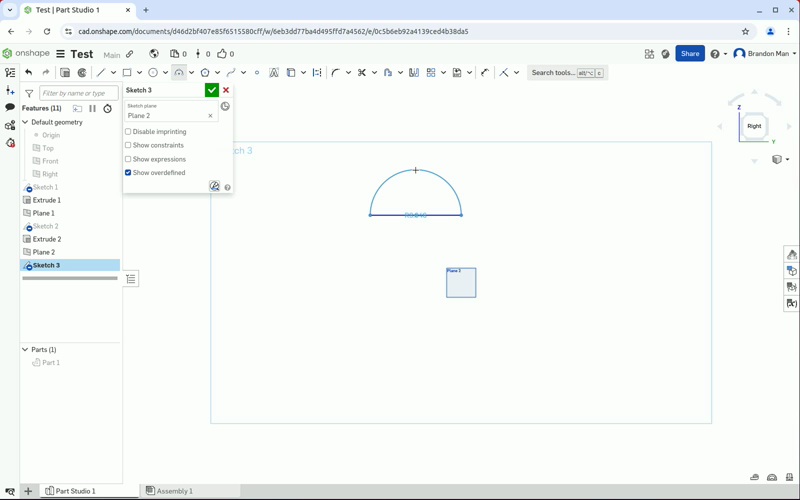
click(415, 169)
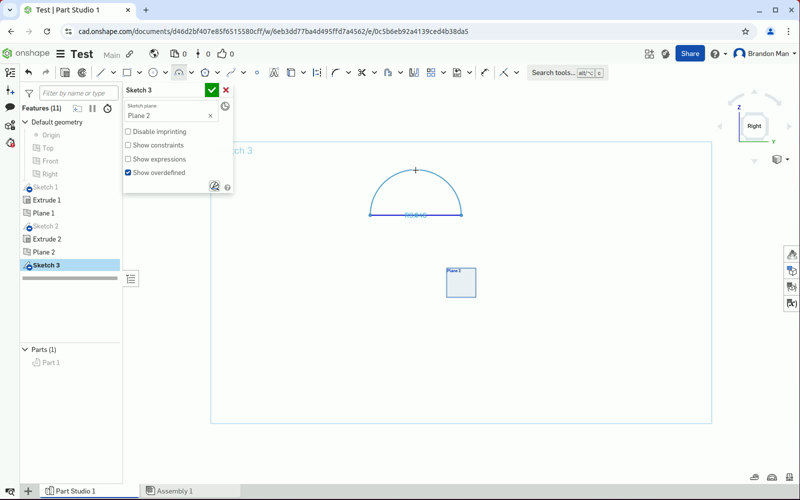
key_up(shift)
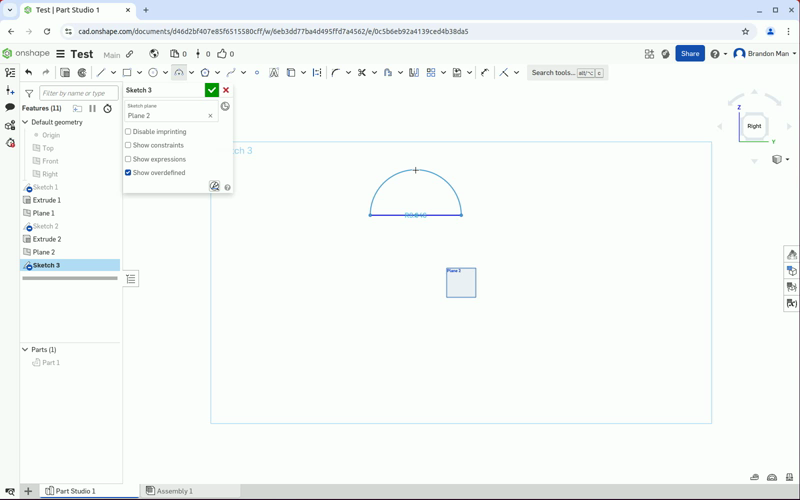
key(esc)
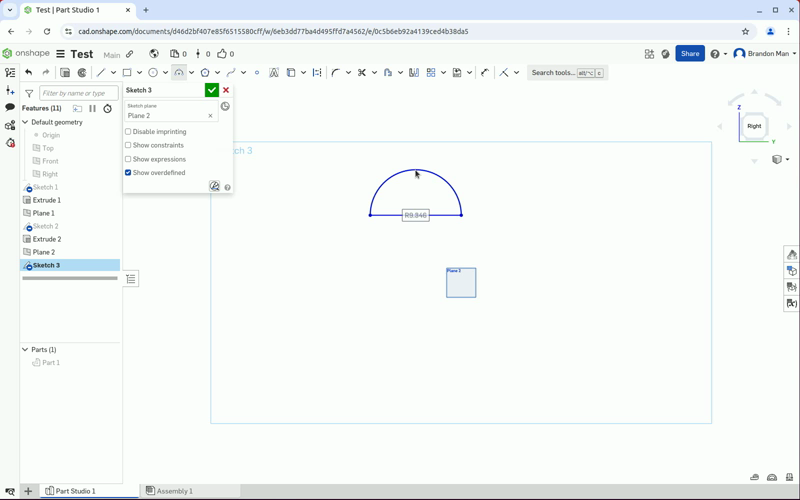
mouse_move(457, 211)
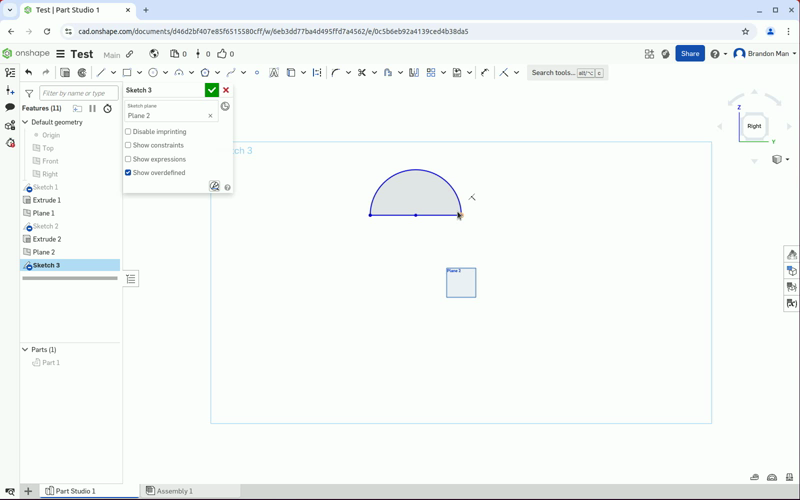
scroll(6)
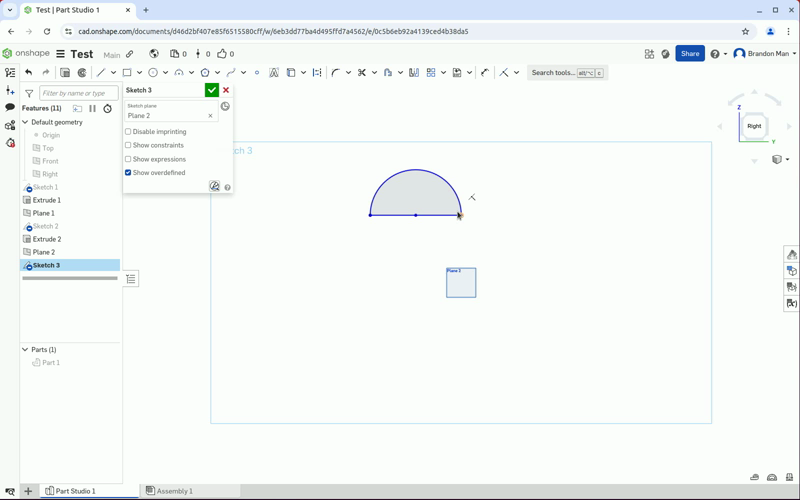
scroll(6)
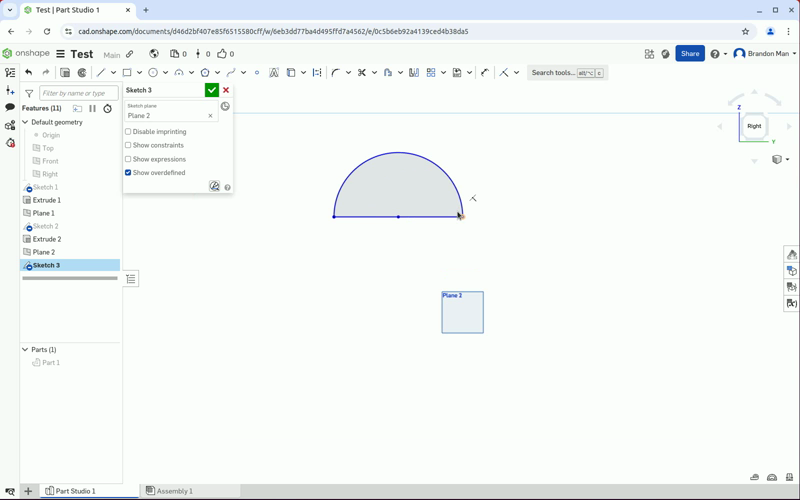
scroll(6)
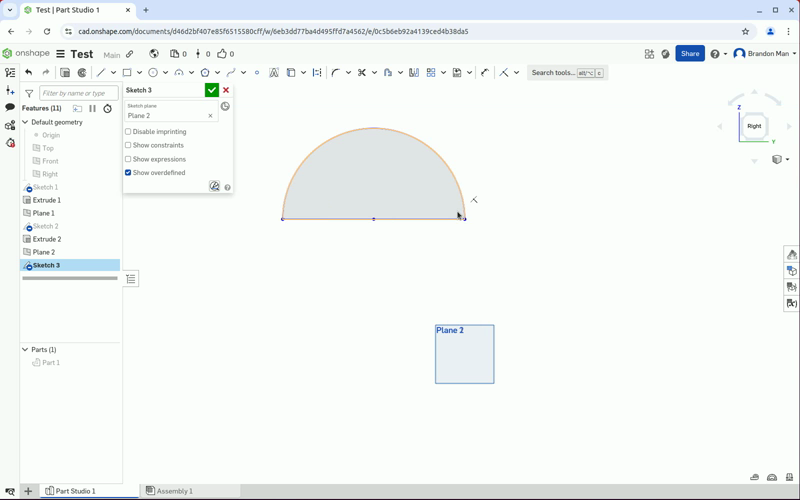
scroll(6)
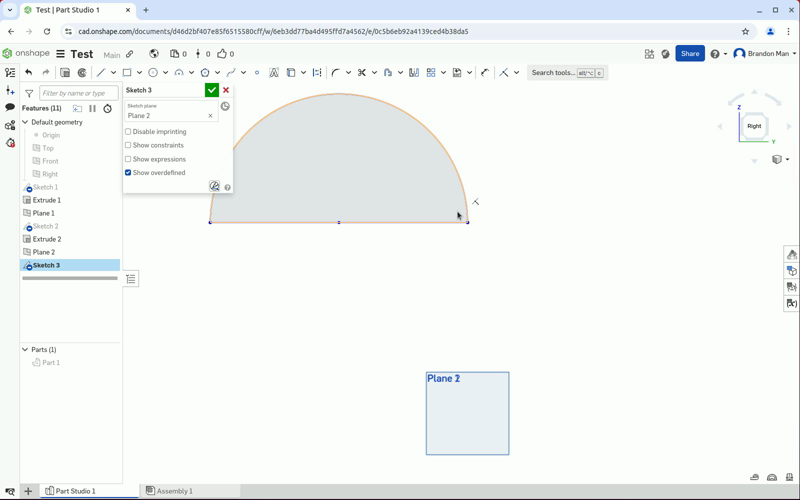
scroll(6)
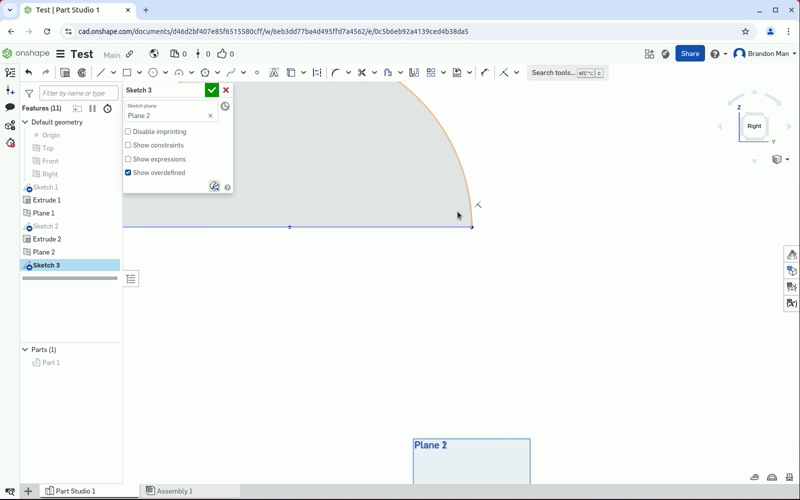
scroll(6)
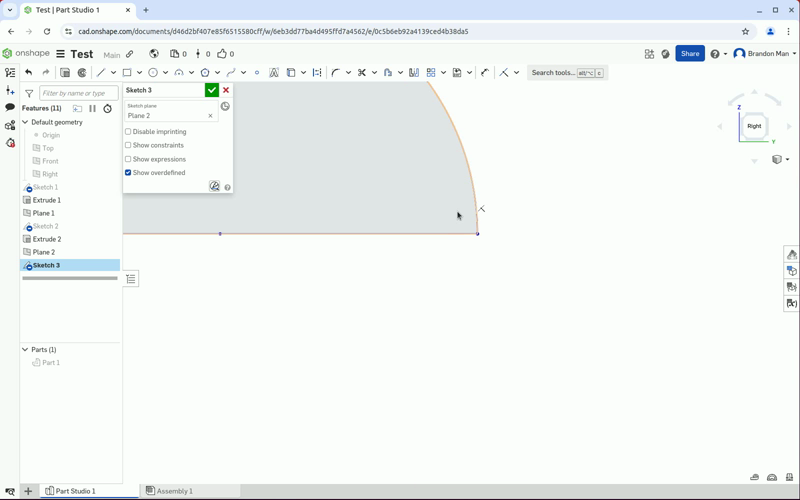
scroll(6)
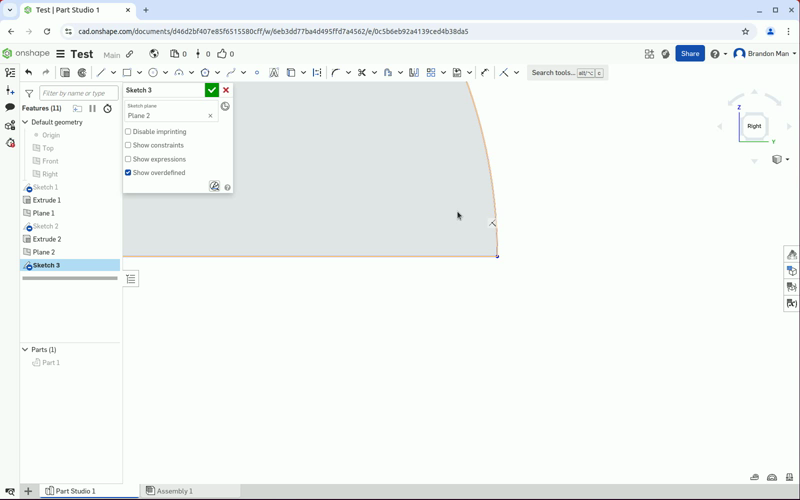
click(457, 211)
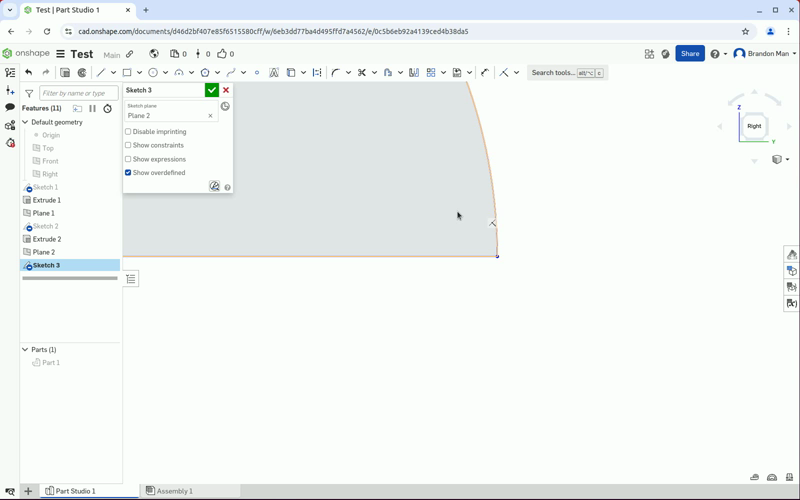
scroll(-6)
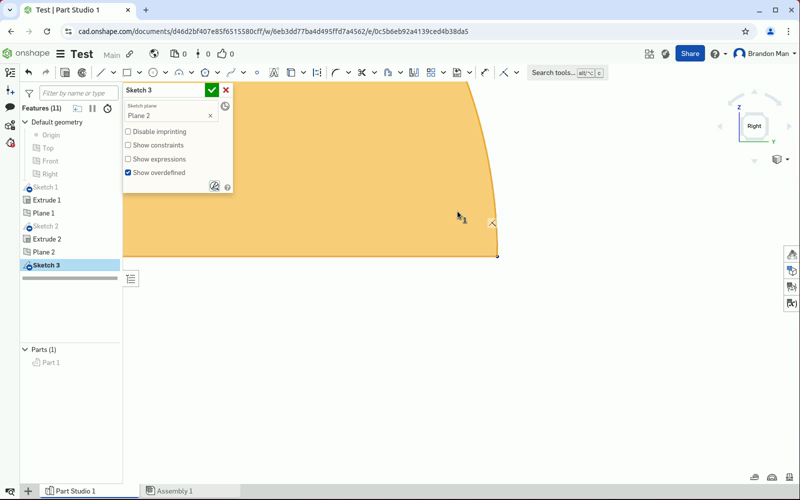
scroll(-6)
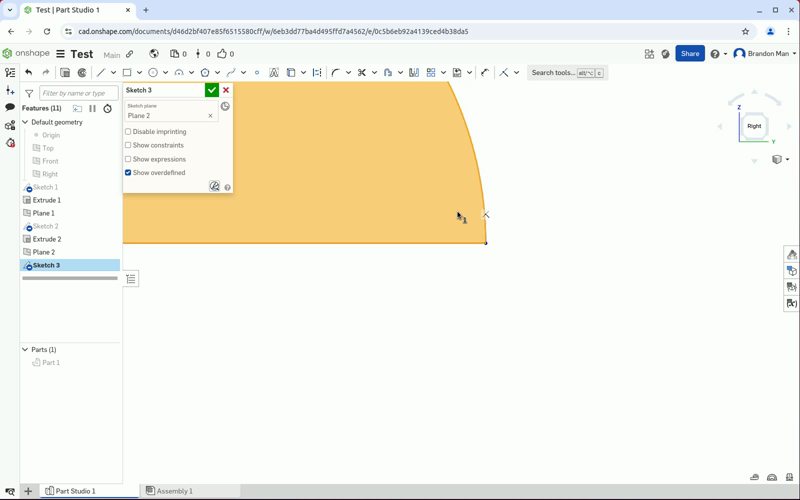
scroll(-6)
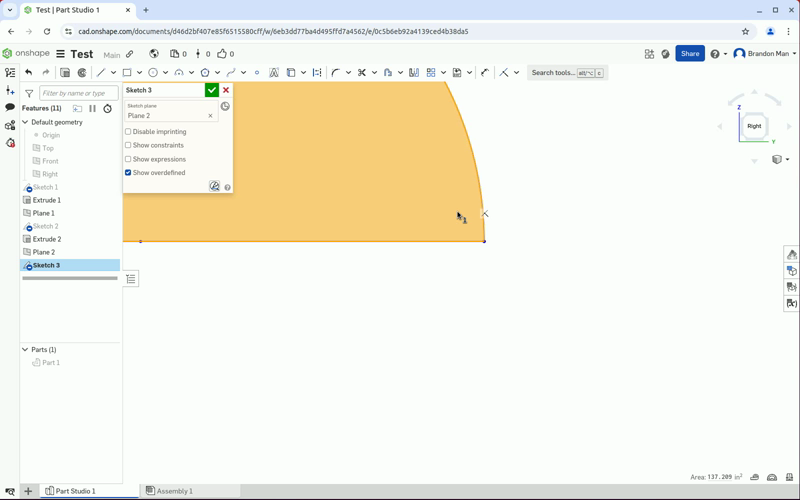
scroll(-6)
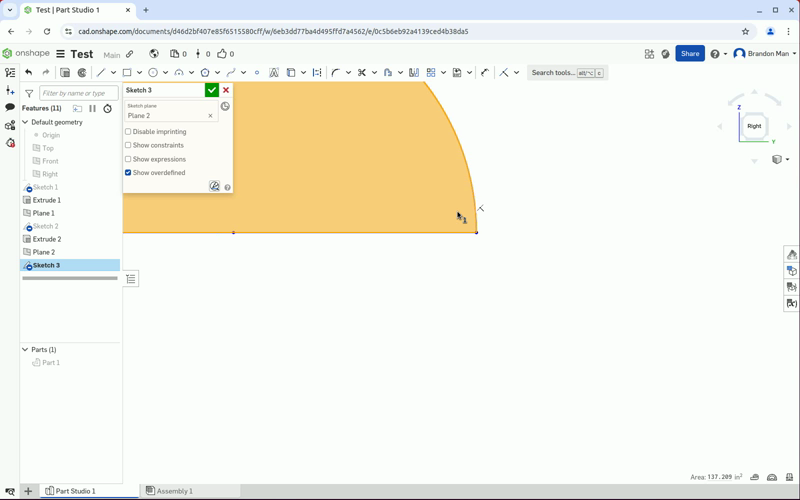
scroll(-6)
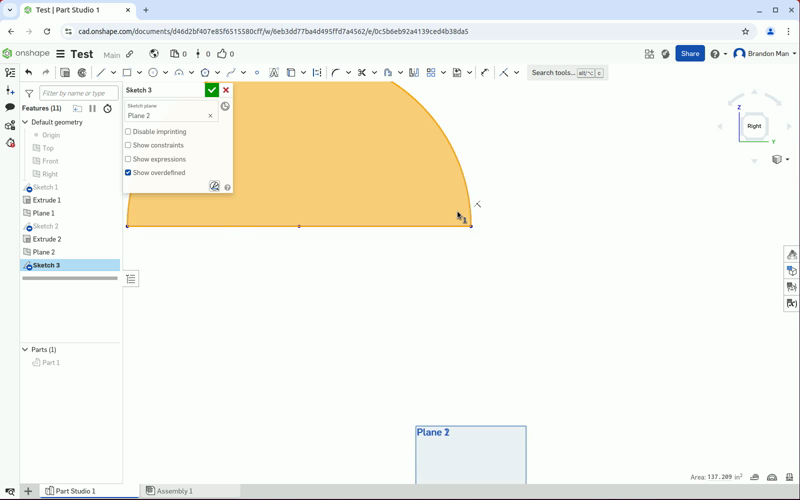
scroll(-6)
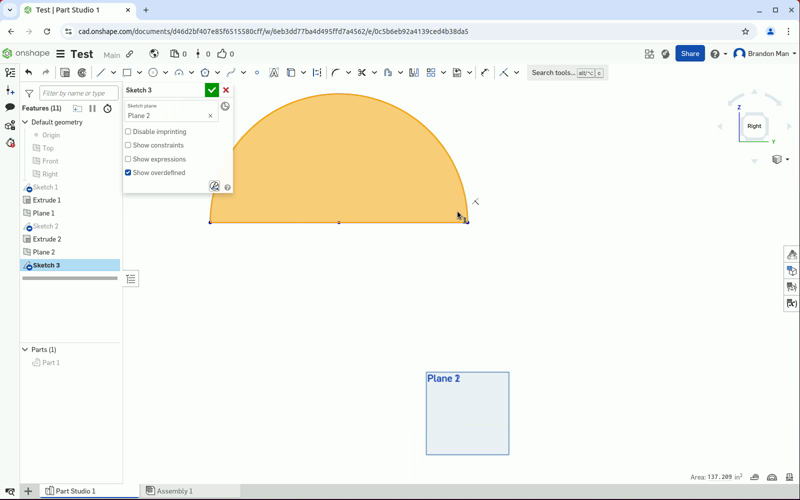
scroll(-6)
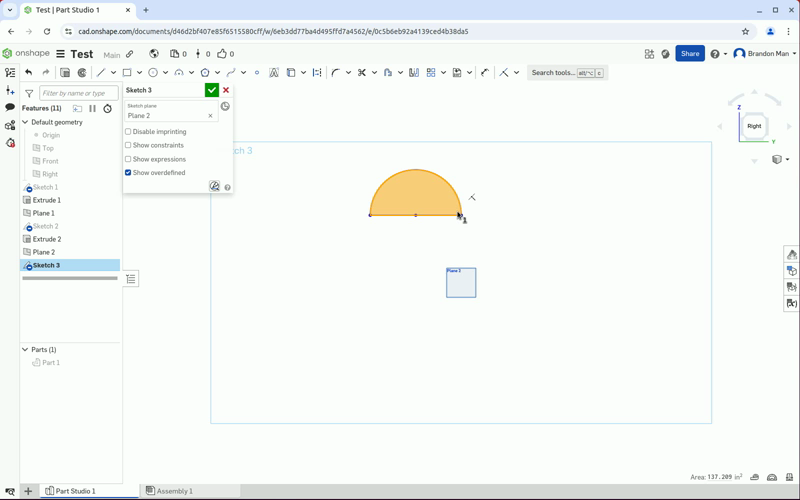
mouse_move(73, 352)
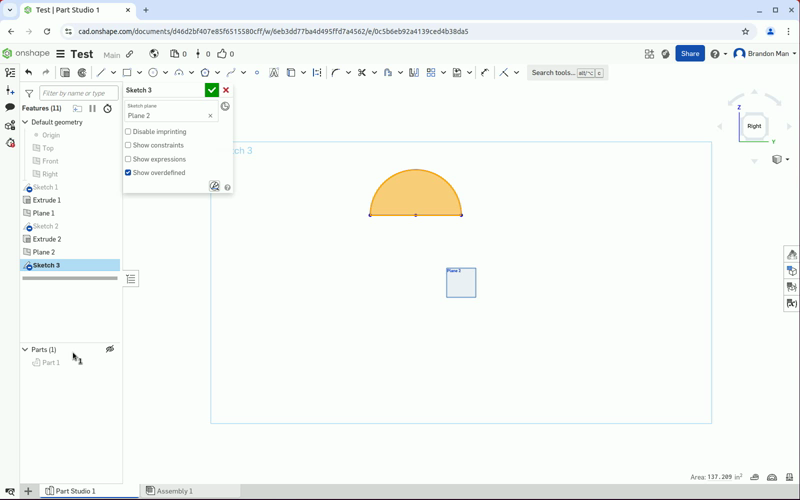
key(shift+y)
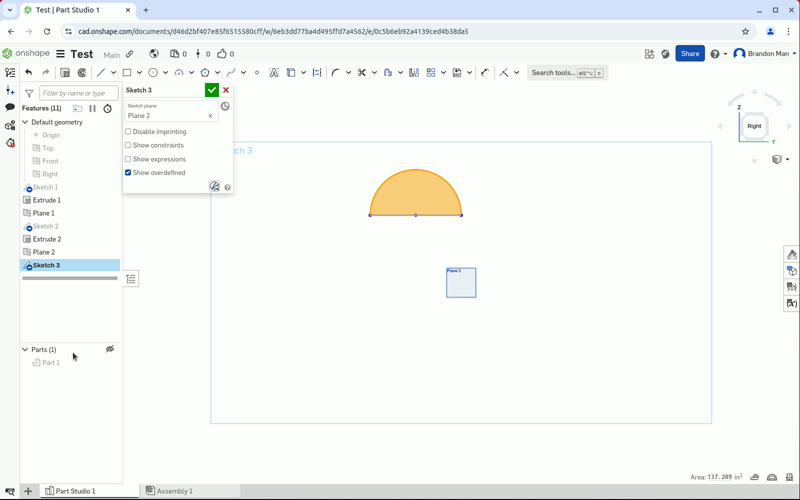
key(shift+e)
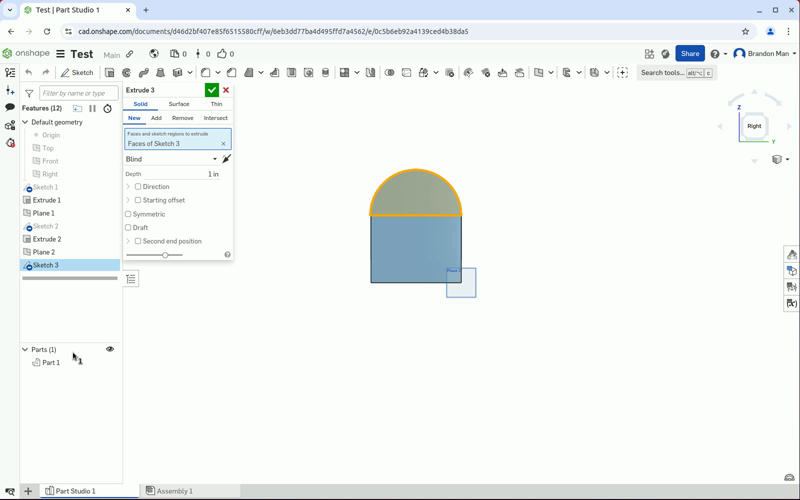
mouse_move(143, 106)
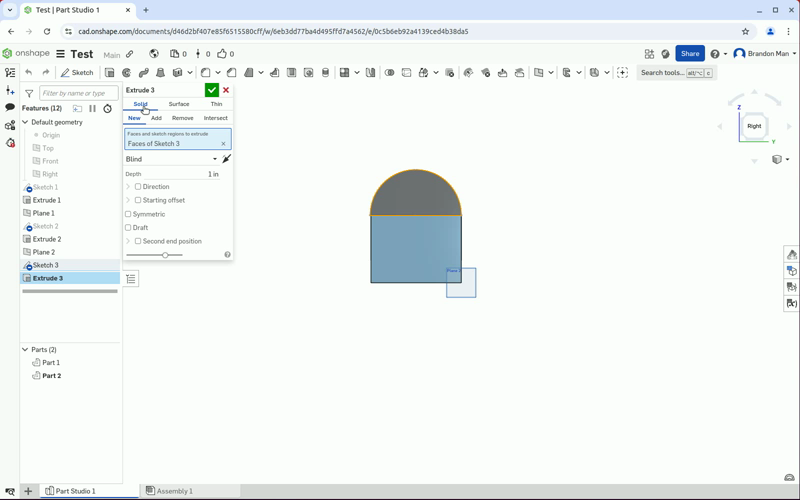
click(143, 106)
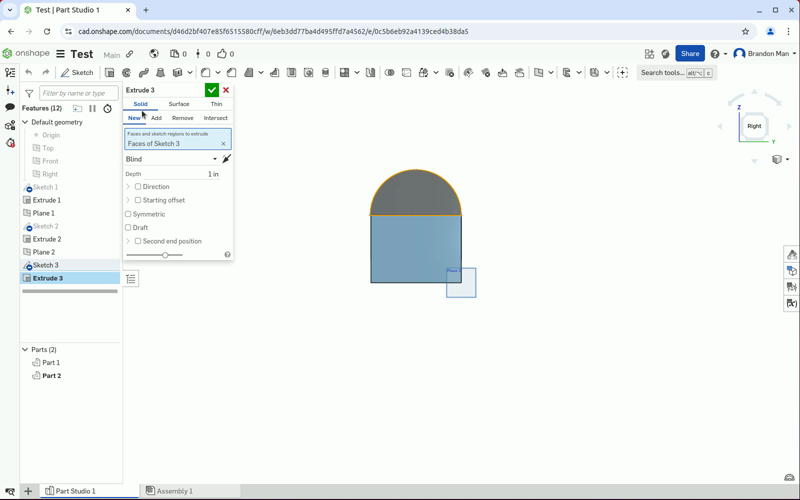
mouse_move(137, 120)
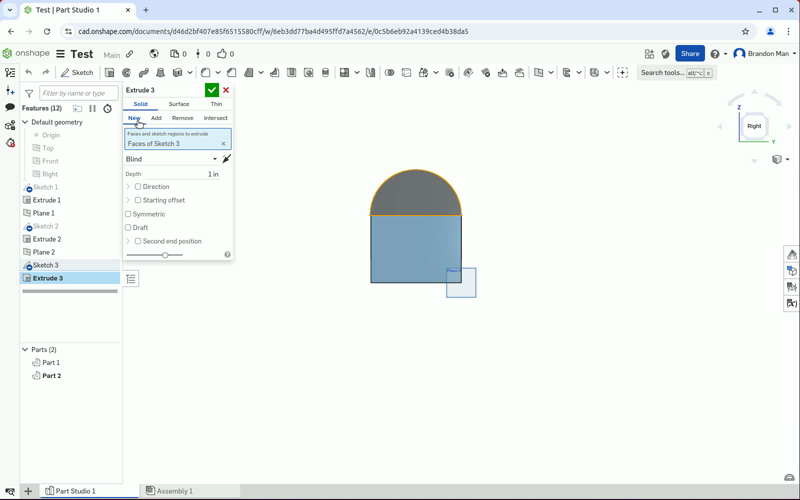
click(137, 120)
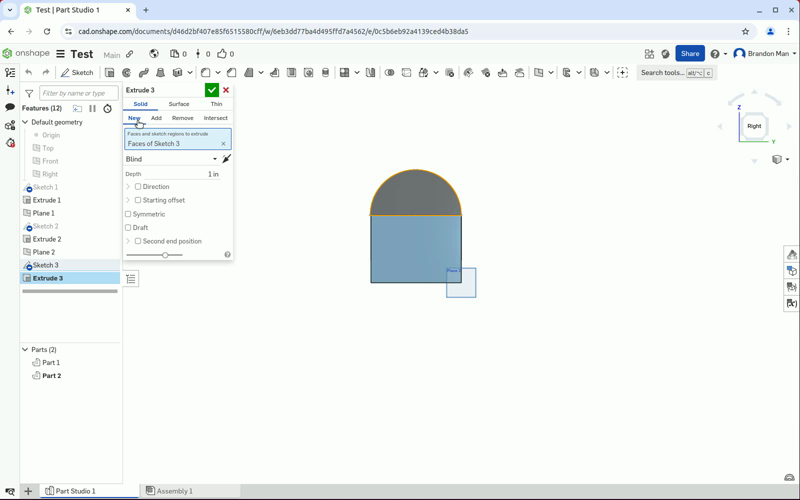
key(tab, 4)
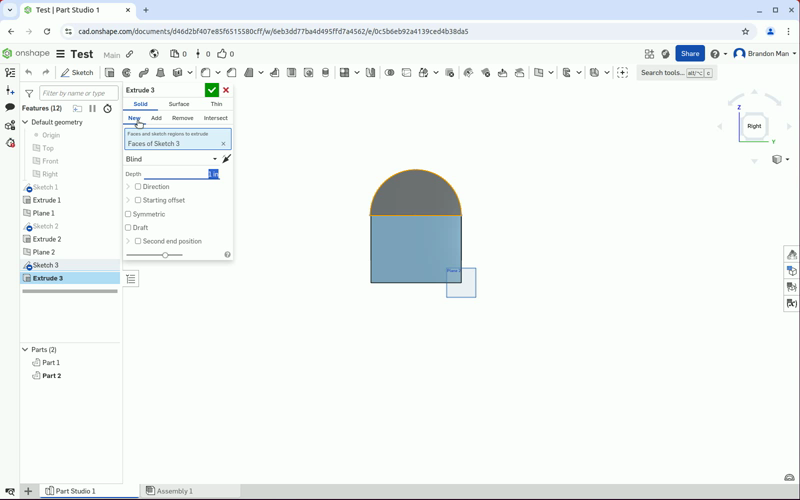
text(-4.574)
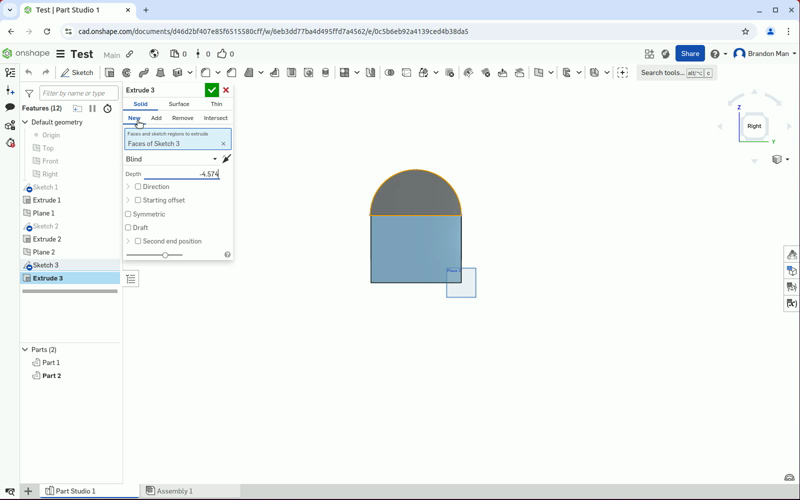
key(enter)
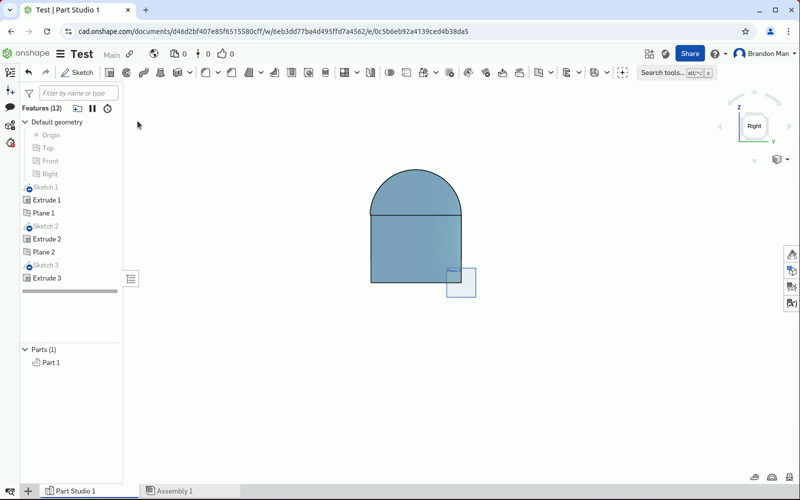
key(shift+h)
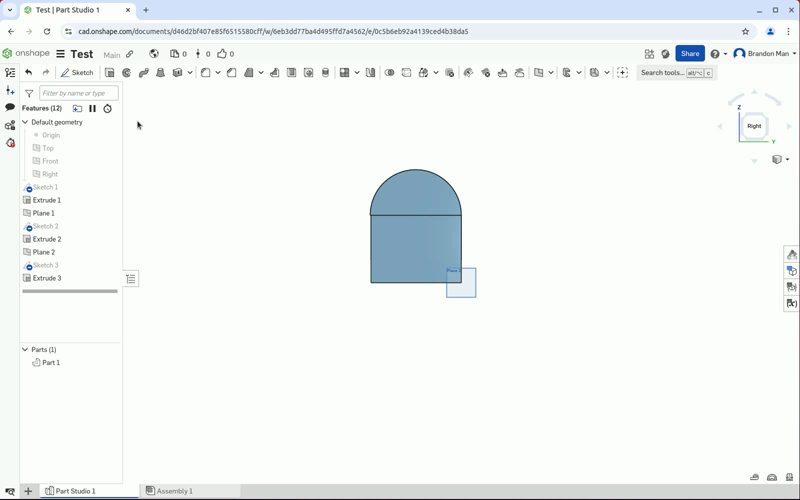
key(shift+h)
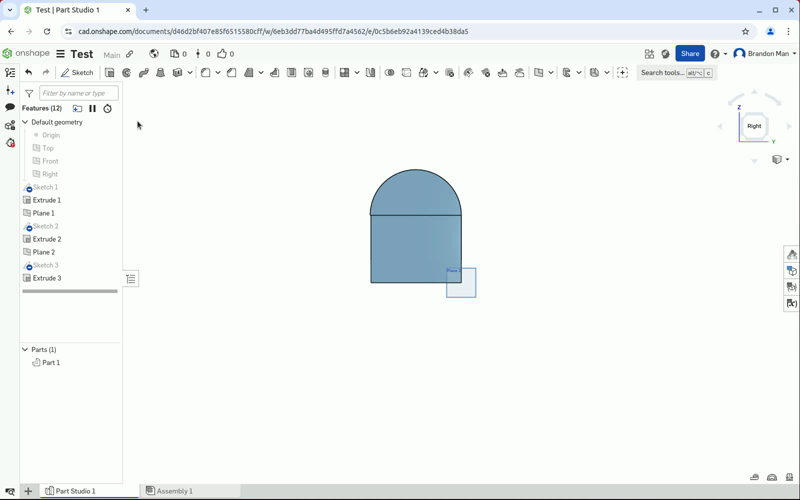
mouse_move(73, 189)
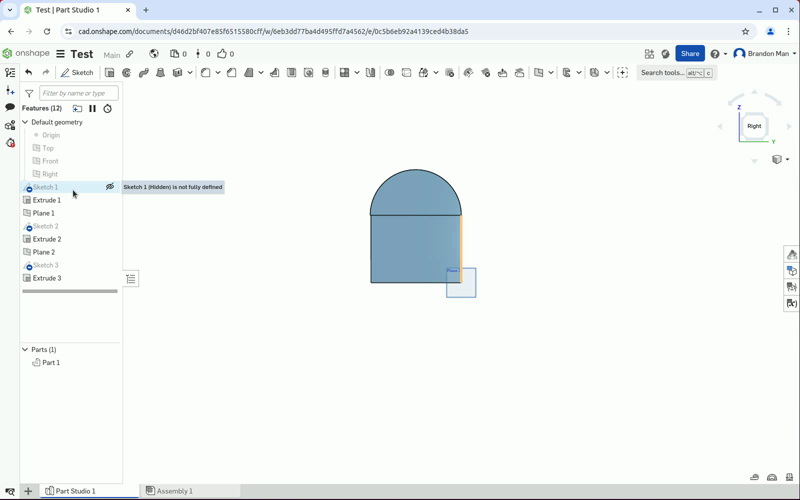
click(73, 189)
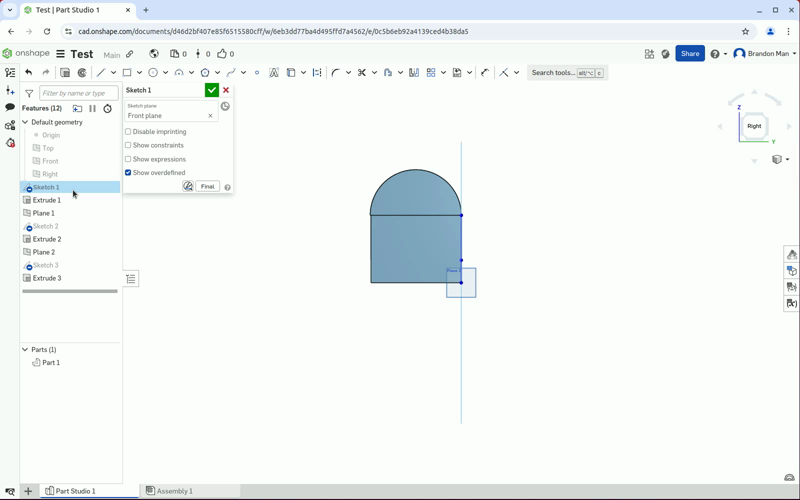
mouse_move(229, 92)
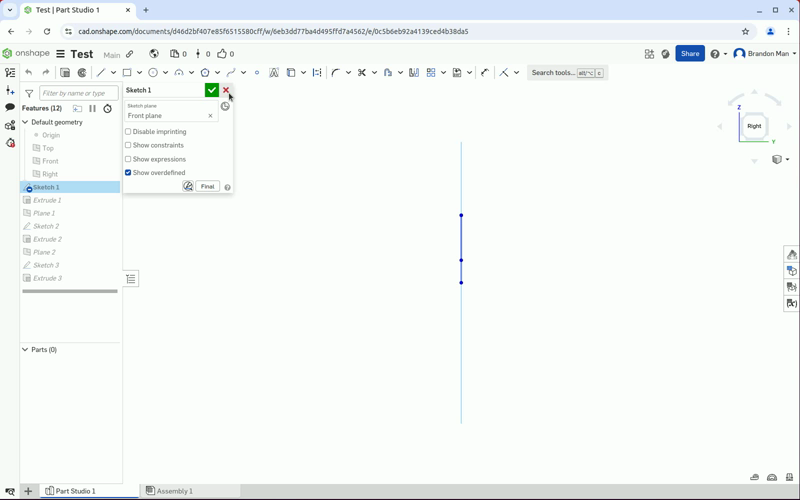
click(229, 92)
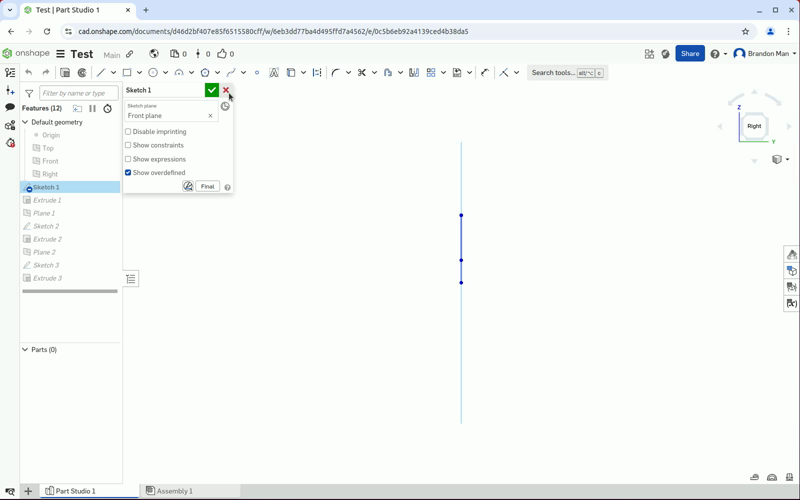
key(shift+s)
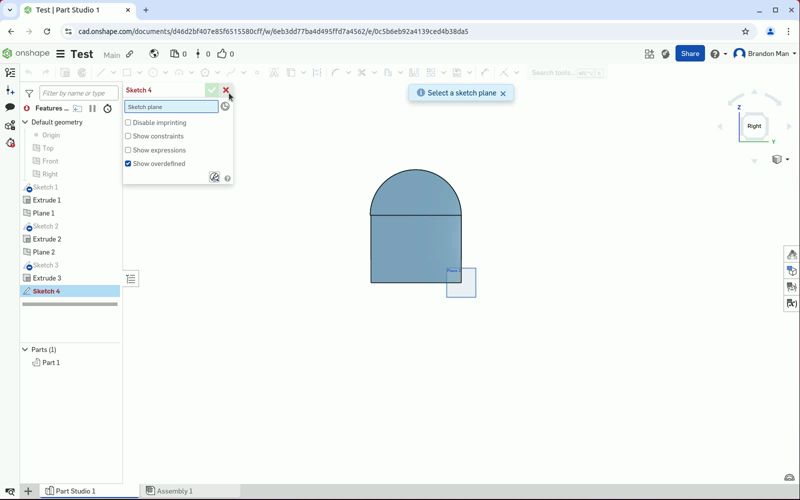
mouse_move(73, 254)
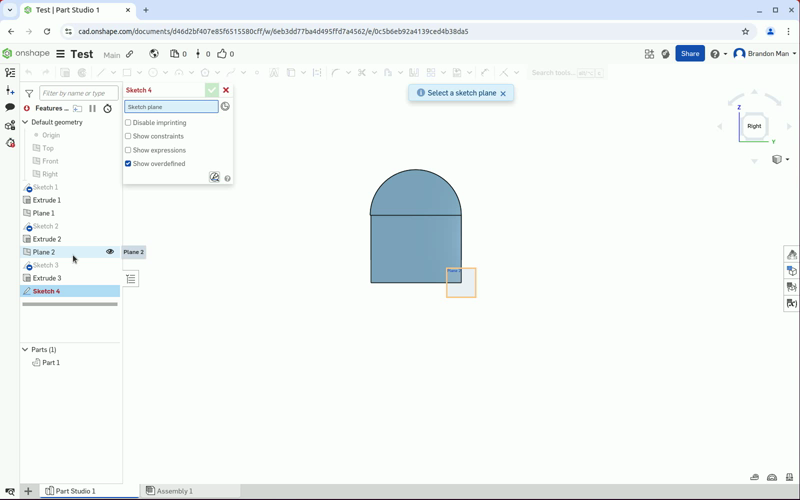
click(73, 254)
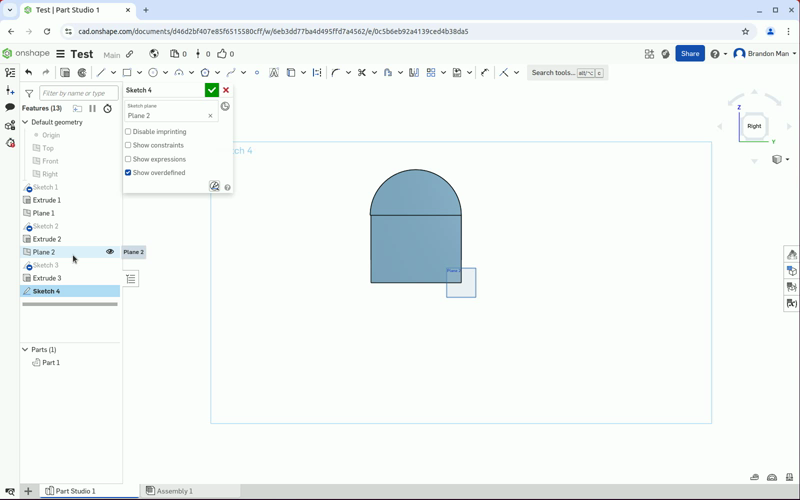
mouse_move(73, 352)
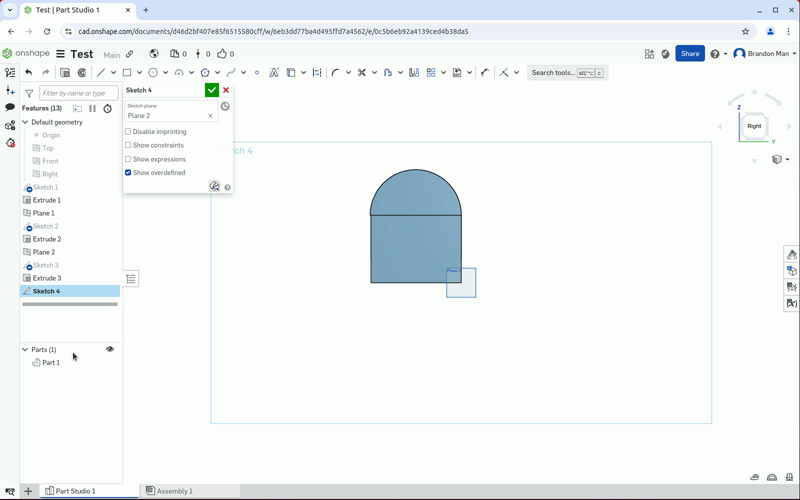
key(y)
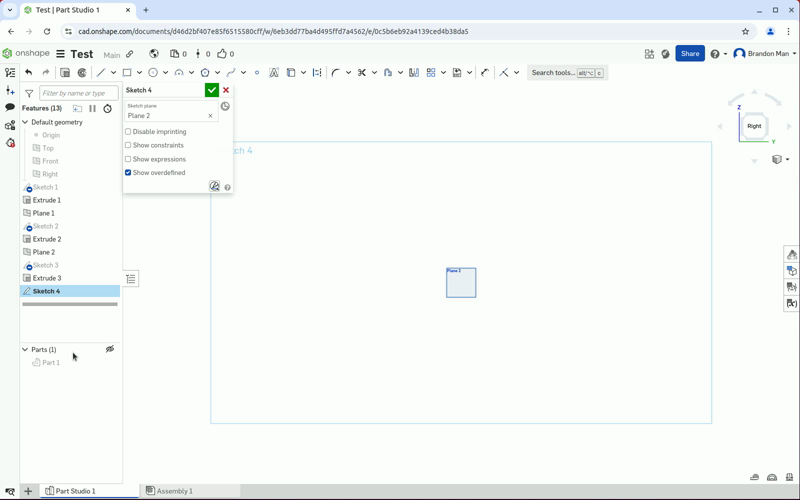
key(c)
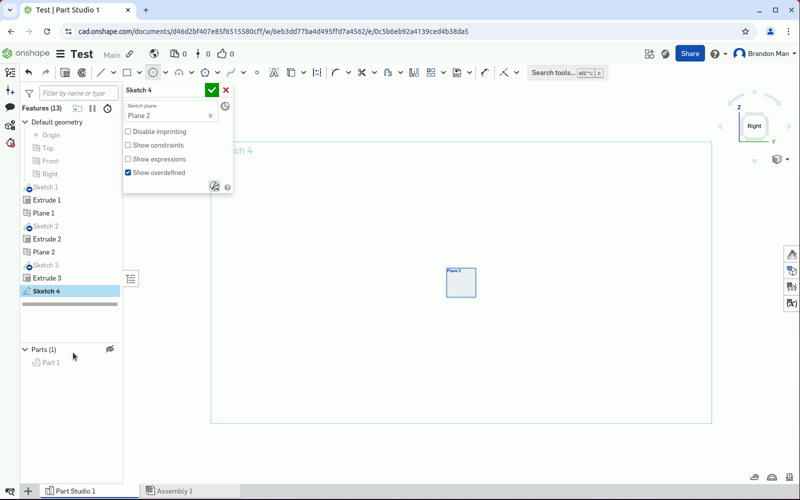
key_down(shift)
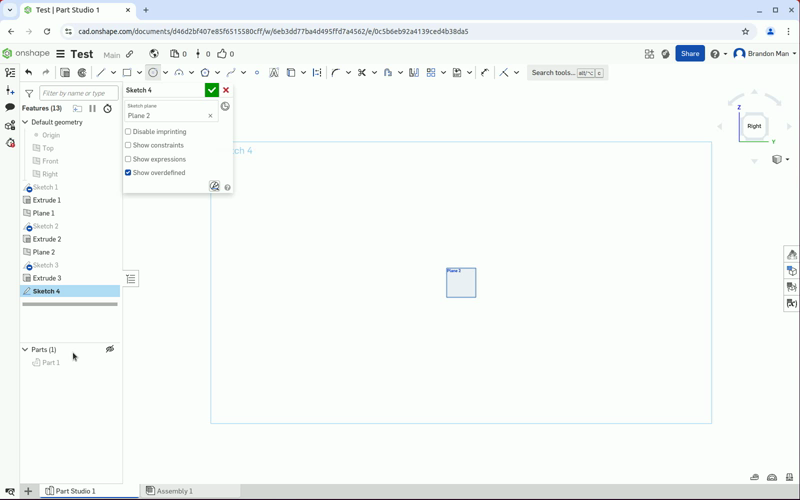
mouse_move(415, 215)
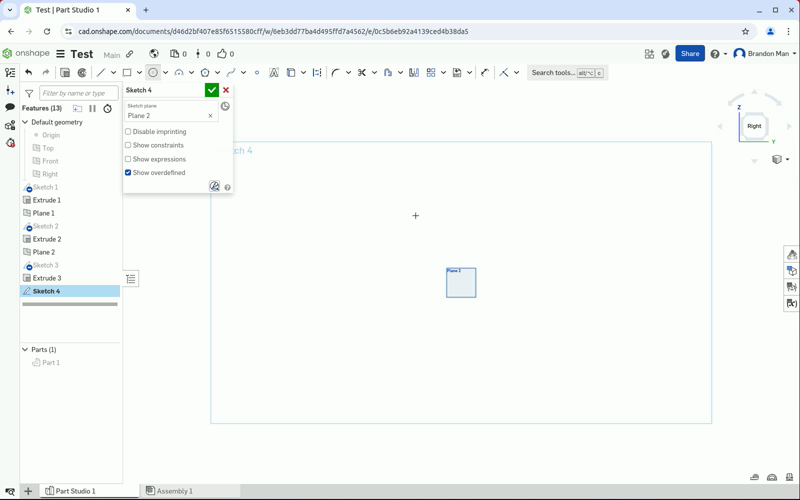
click(415, 215)
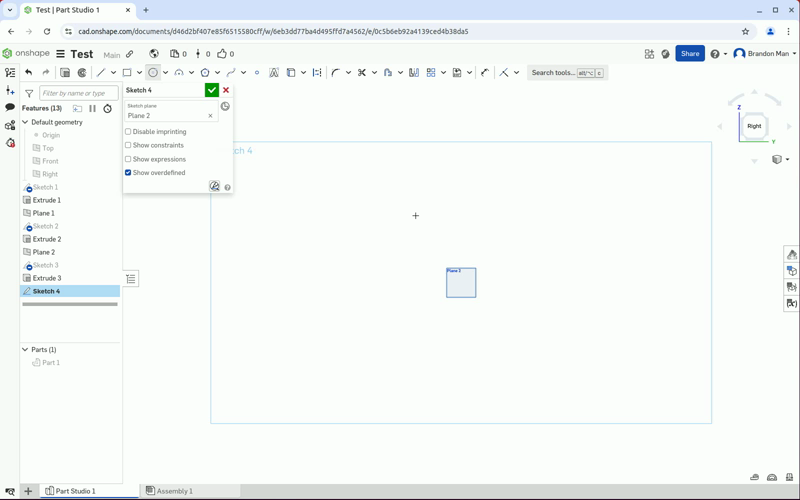
key_up(shift)
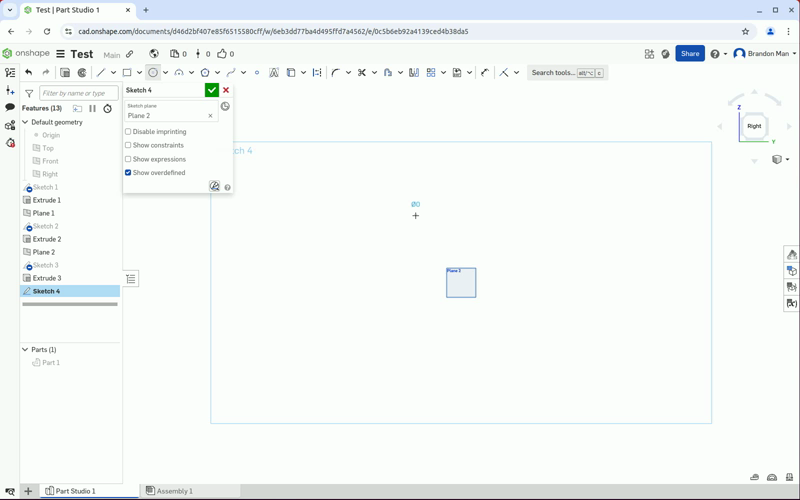
mouse_move(438, 215)
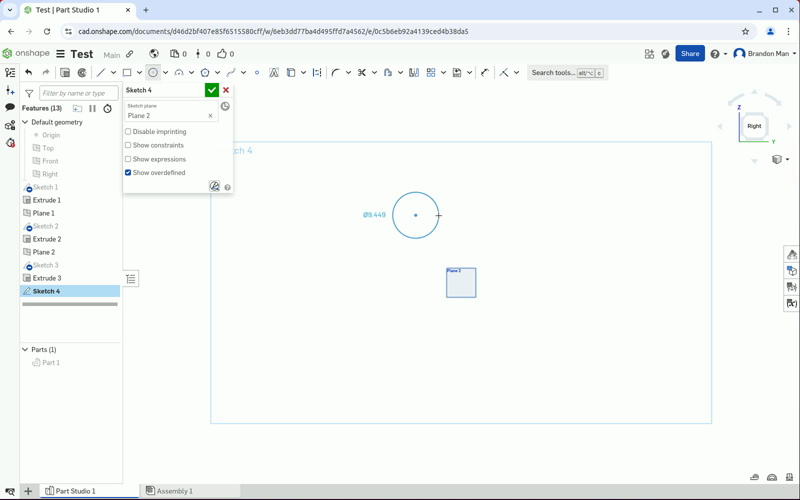
click(438, 215)
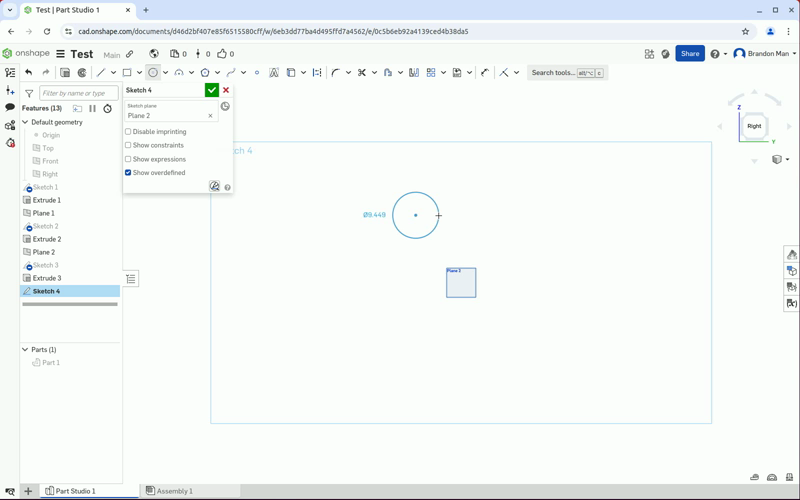
key(esc)
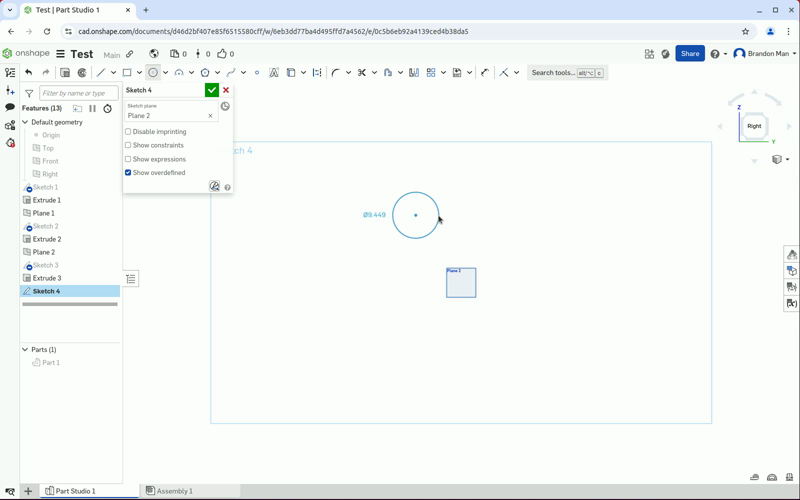
mouse_move(436, 211)
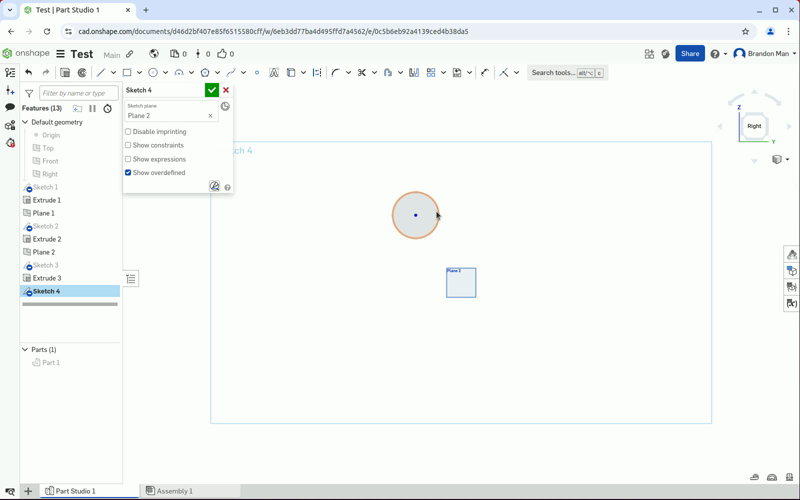
scroll(6)
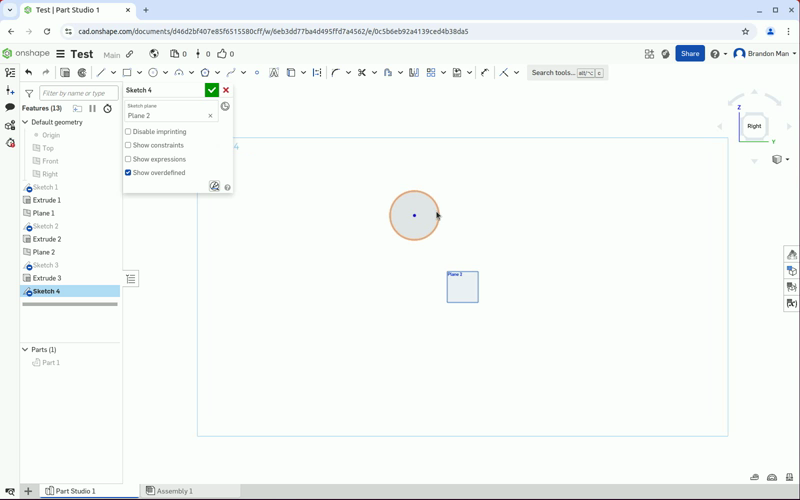
scroll(6)
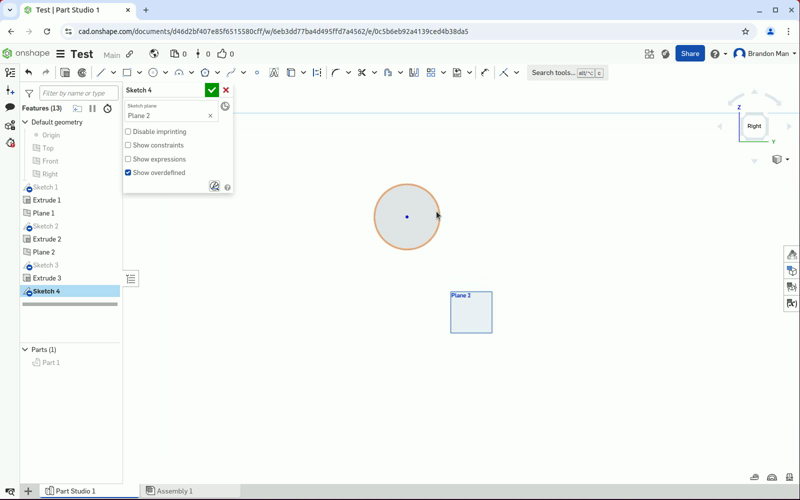
scroll(6)
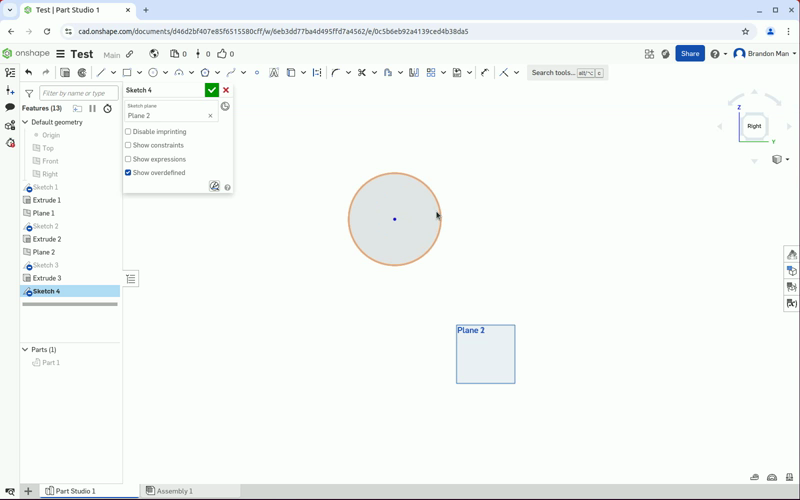
scroll(6)
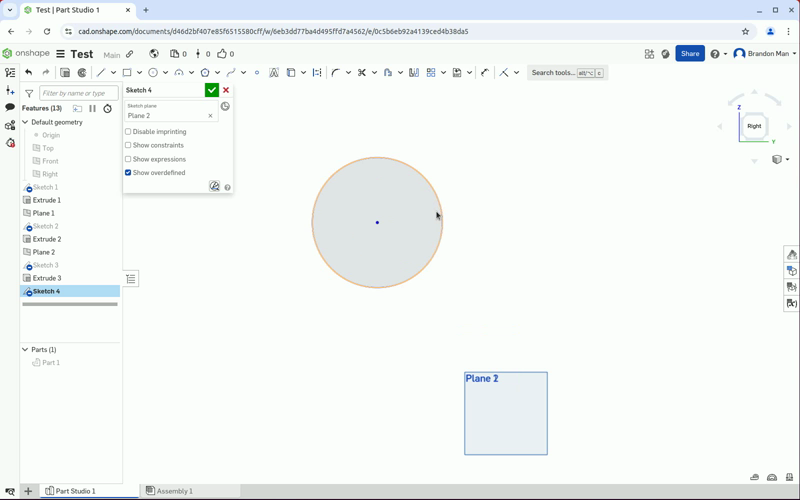
scroll(6)
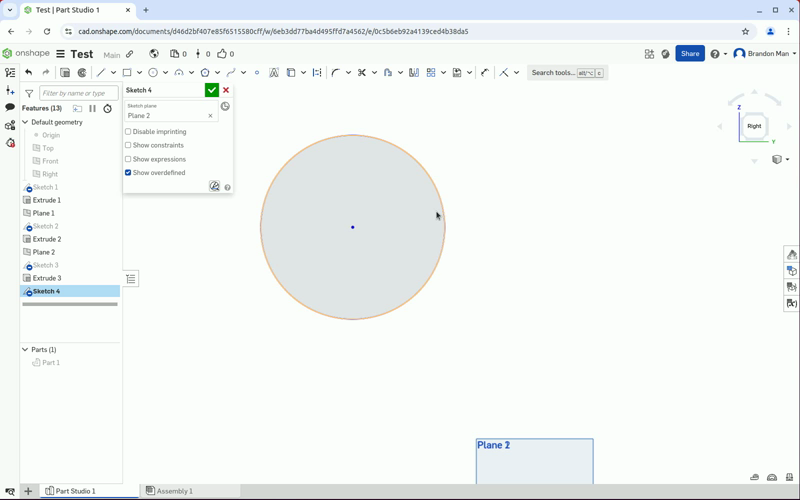
scroll(6)
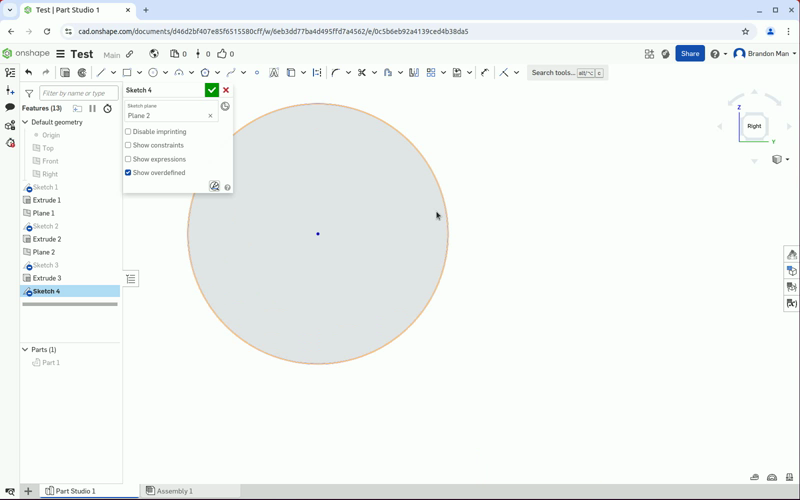
scroll(6)
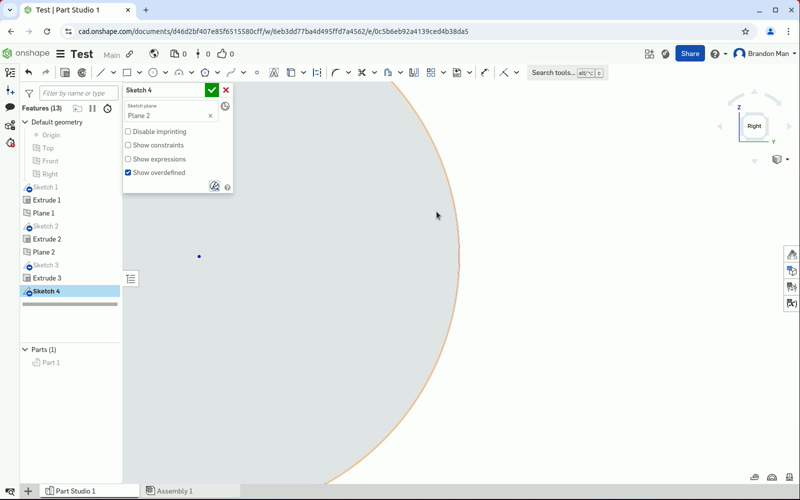
click(436, 211)
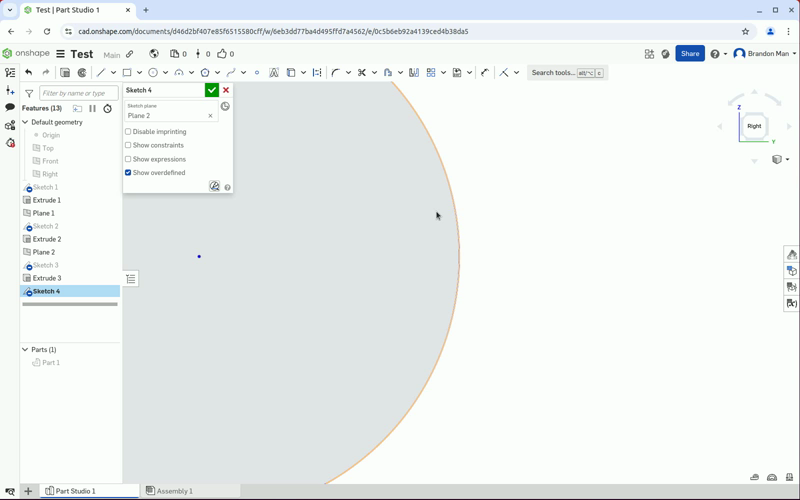
scroll(-6)
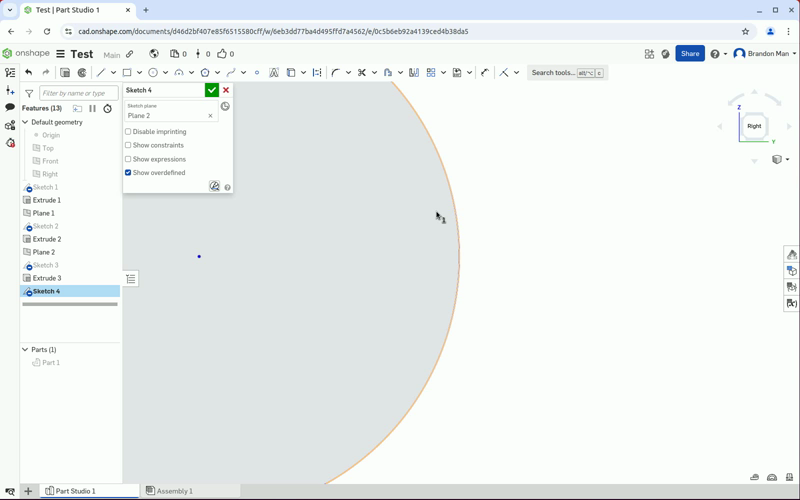
scroll(-6)
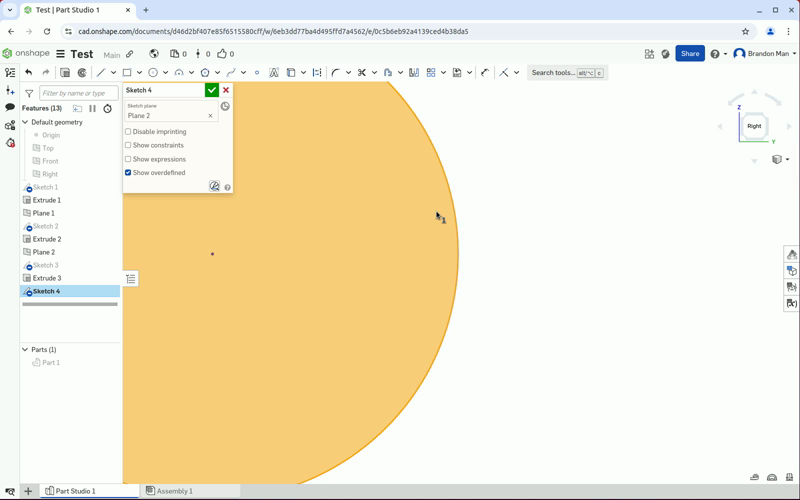
scroll(-6)
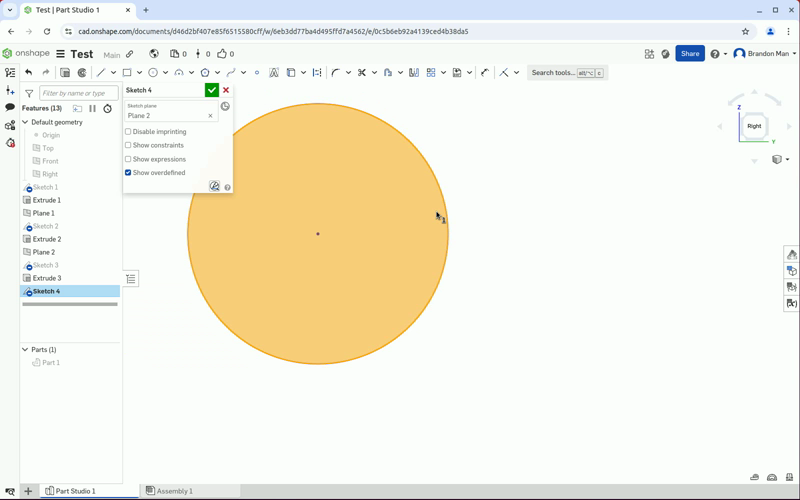
scroll(-6)
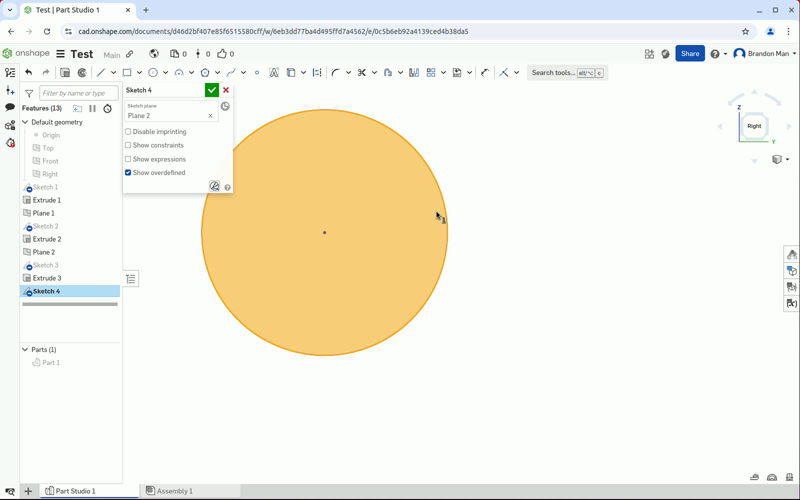
scroll(-6)
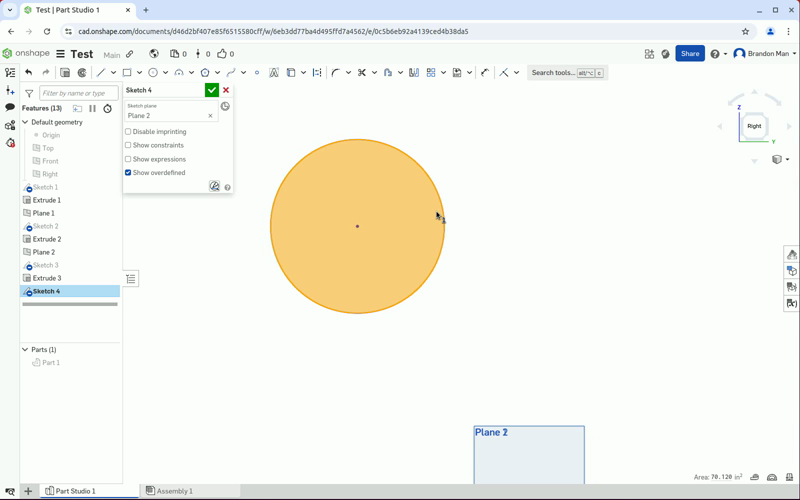
scroll(-6)
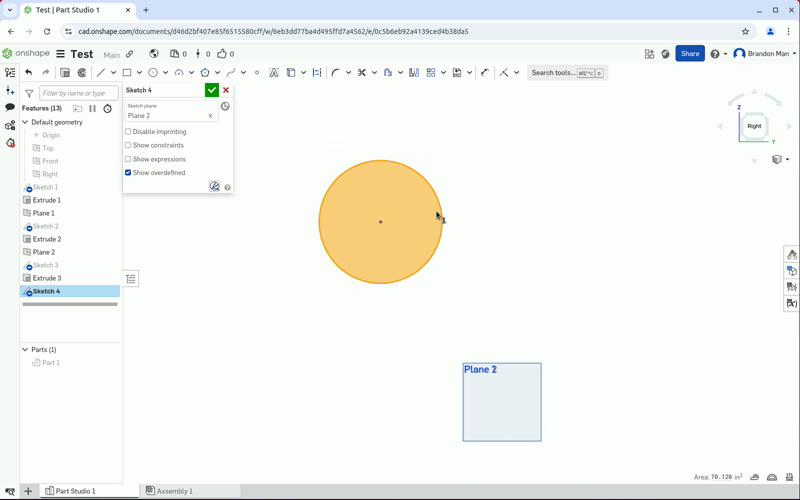
scroll(-6)
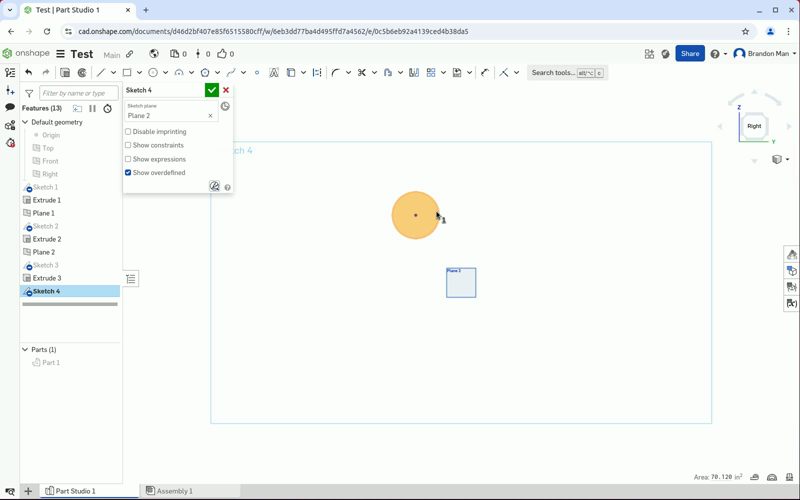
mouse_move(73, 352)
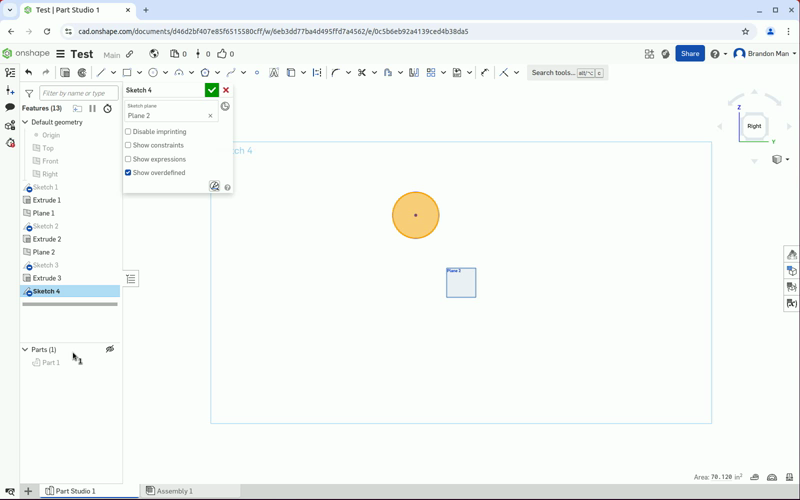
key(shift+y)
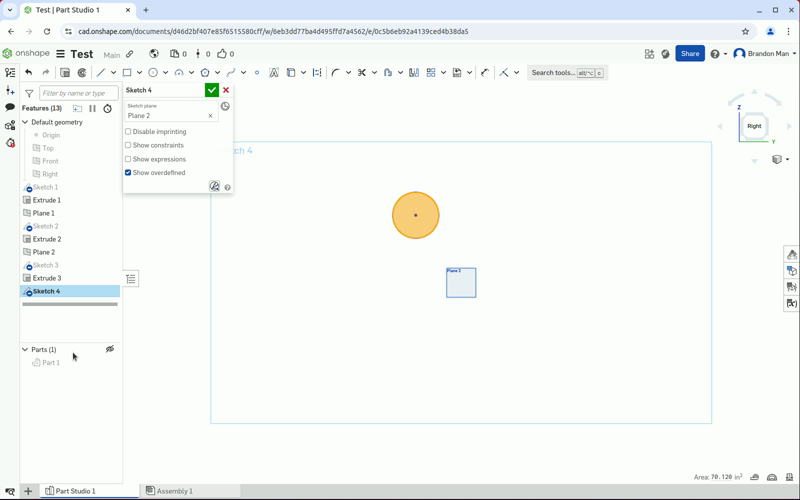
key(shift+e)
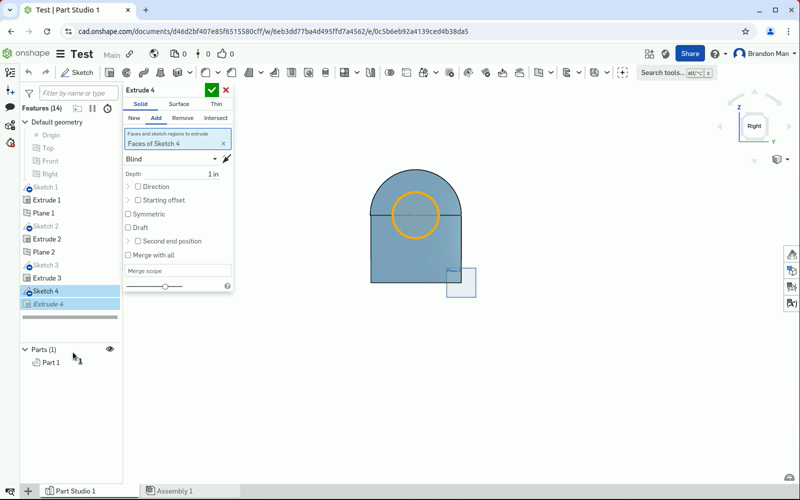
mouse_move(143, 106)
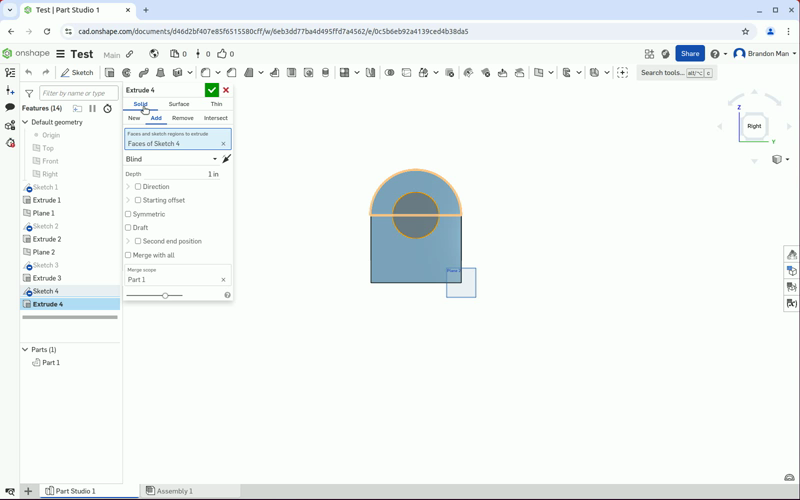
click(143, 106)
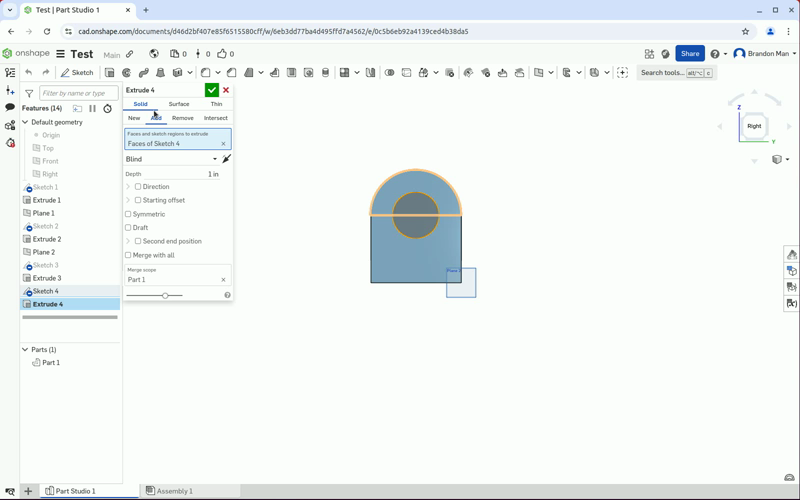
mouse_move(186, 120)
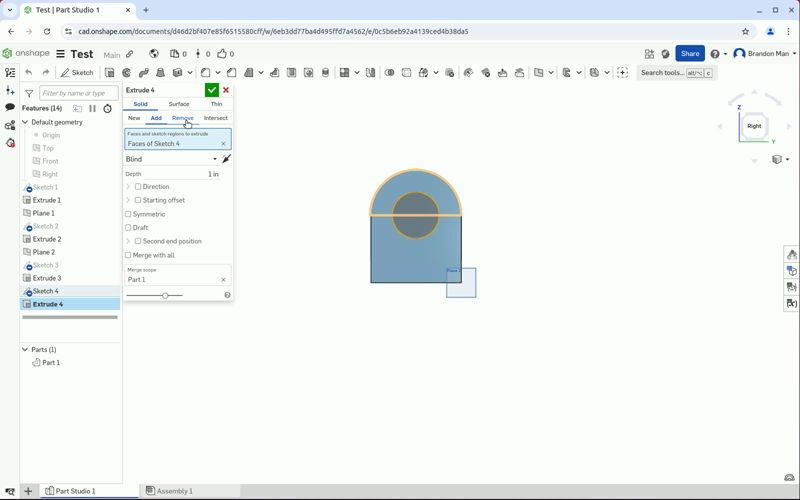
click(186, 120)
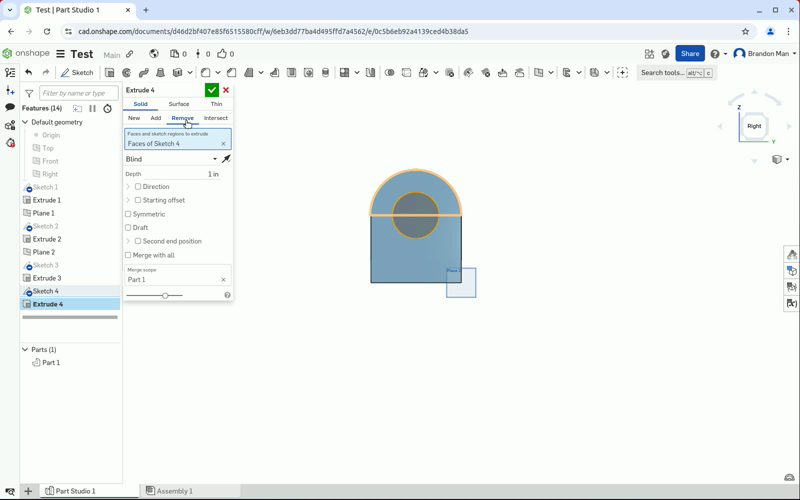
key(tab, 4)
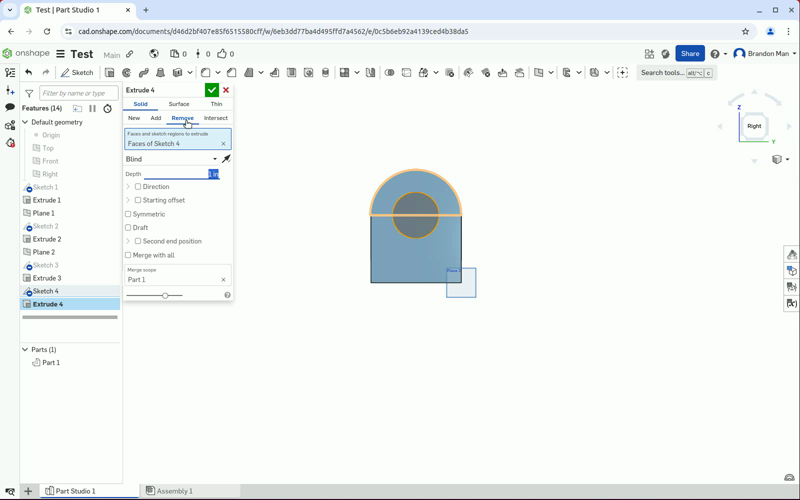
text(27.682)
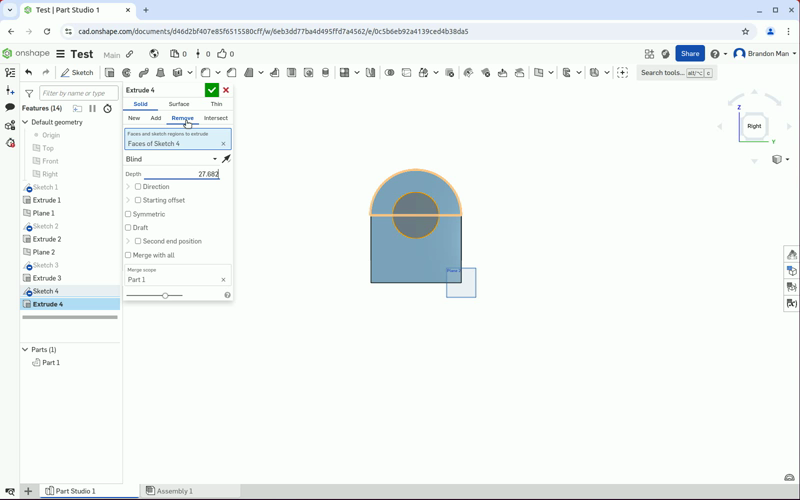
key(tab, 6)
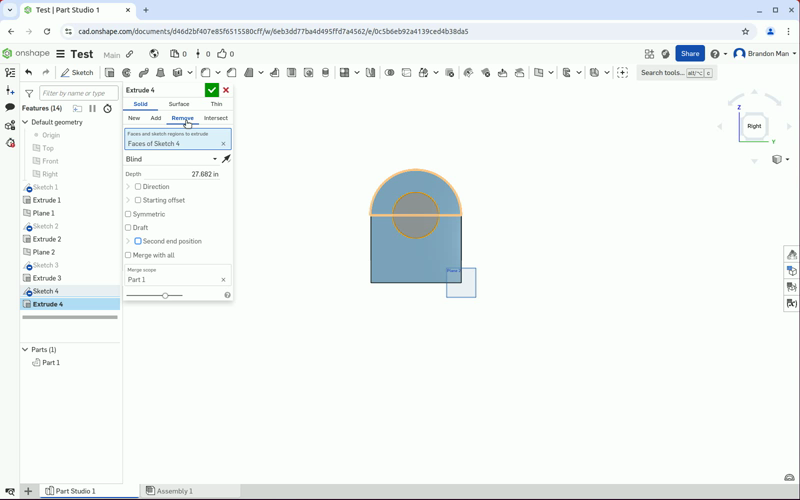
key(space)
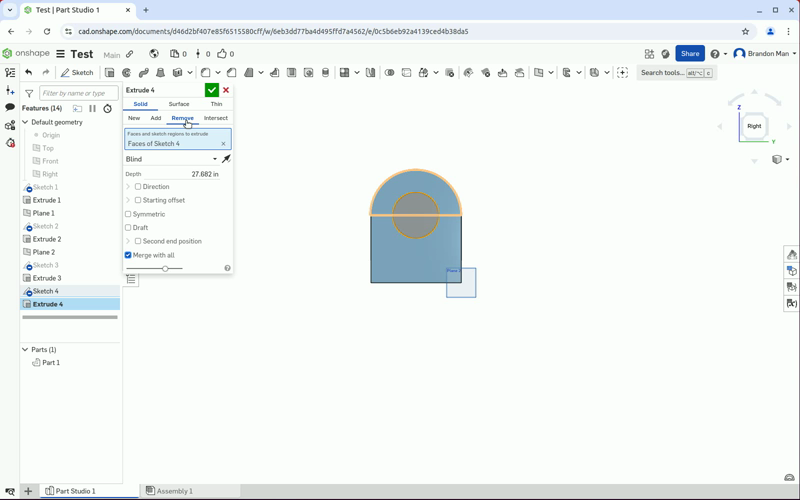
key(enter)
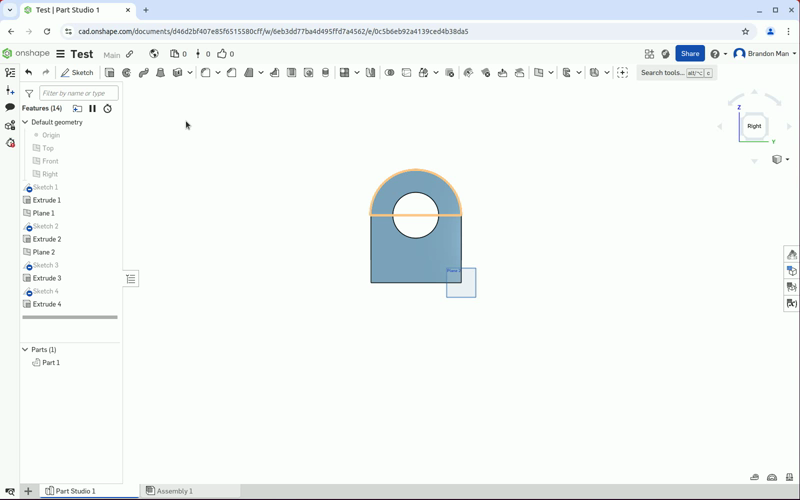
key(shift+h)
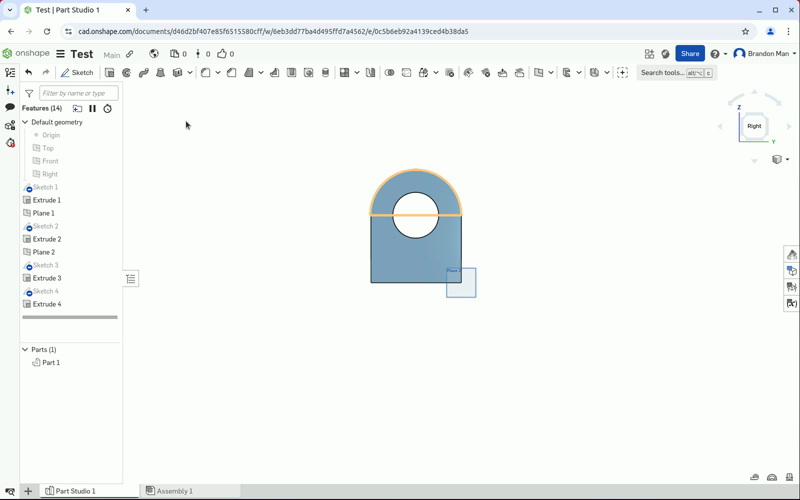
key(shift+h)
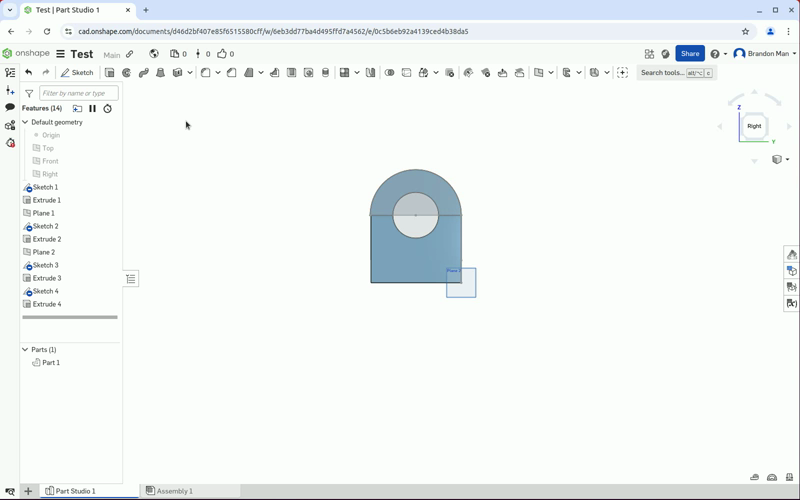
key(shift+7)
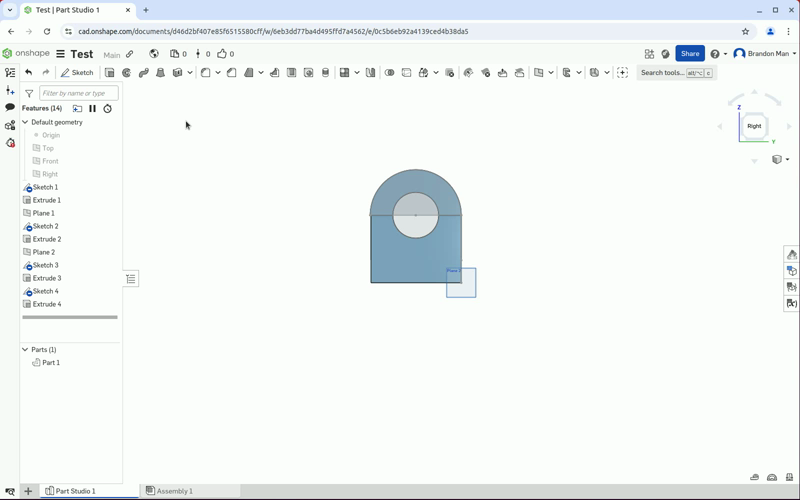
key(right, 2)
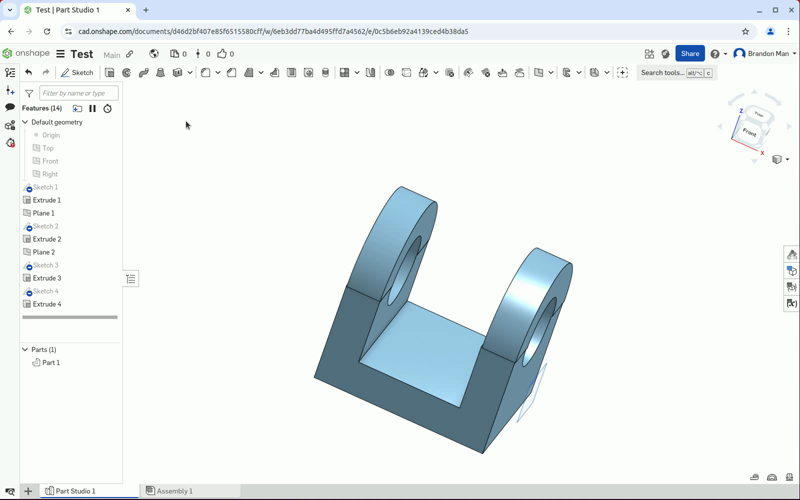
key(down, 2)
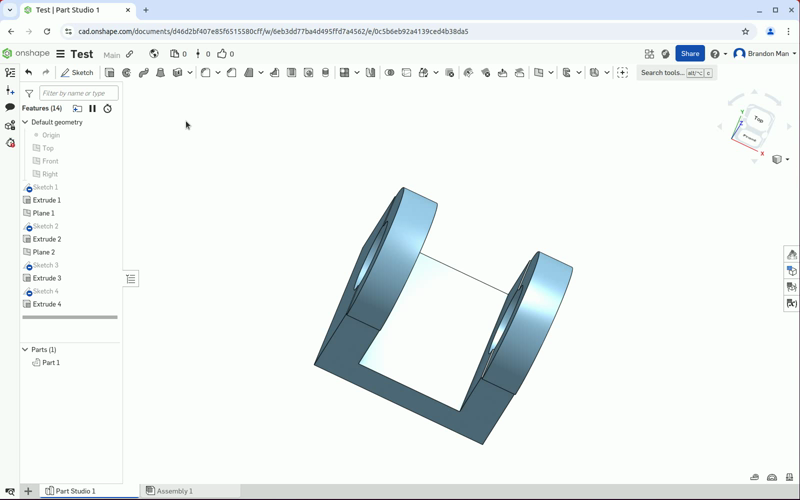
key(up, 2)
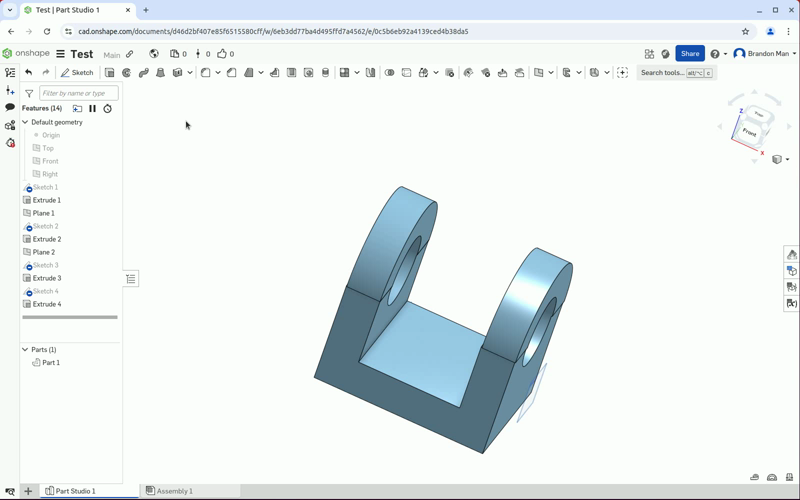
key(left, 2)
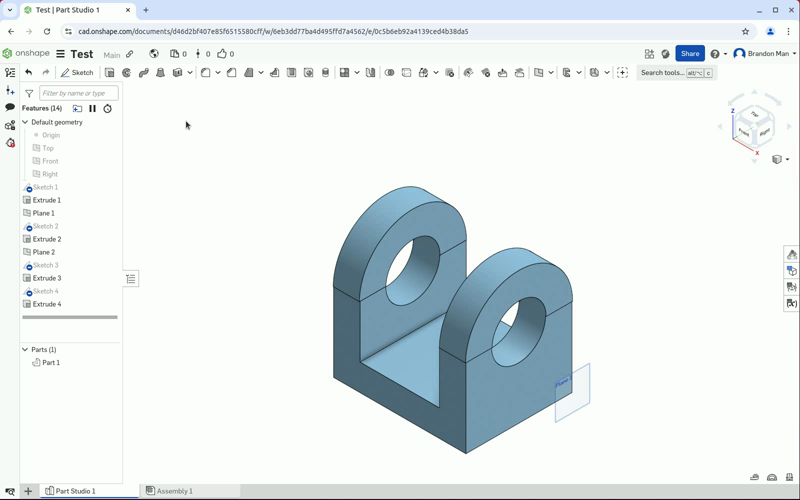
mouse_move(73, 189)
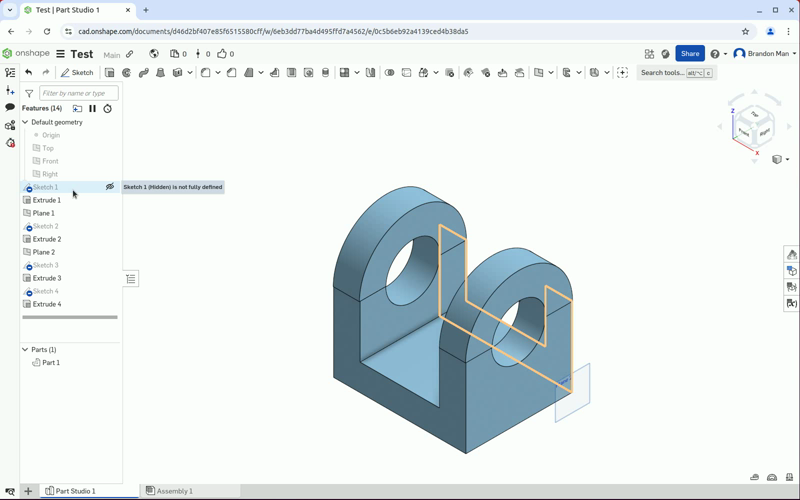
click(73, 189)